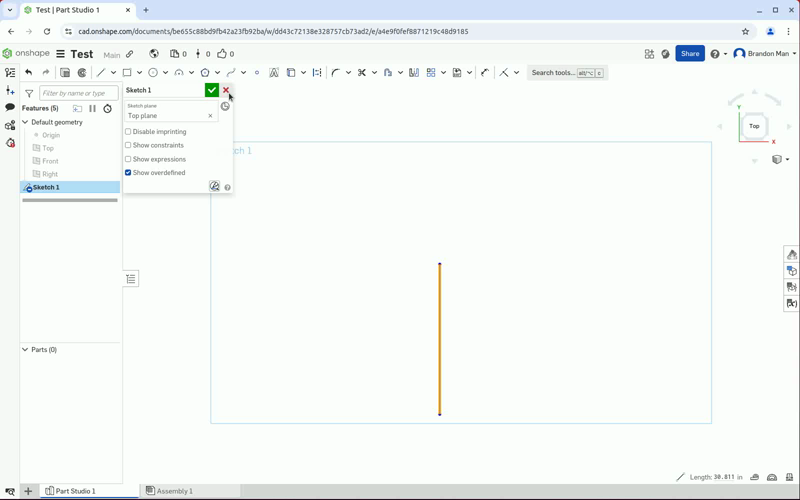
key(shift+h)
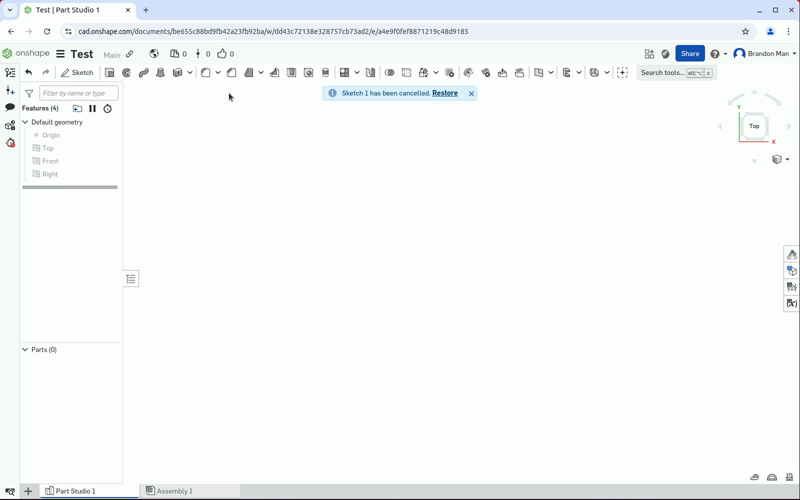
mouse_move(73, 352)
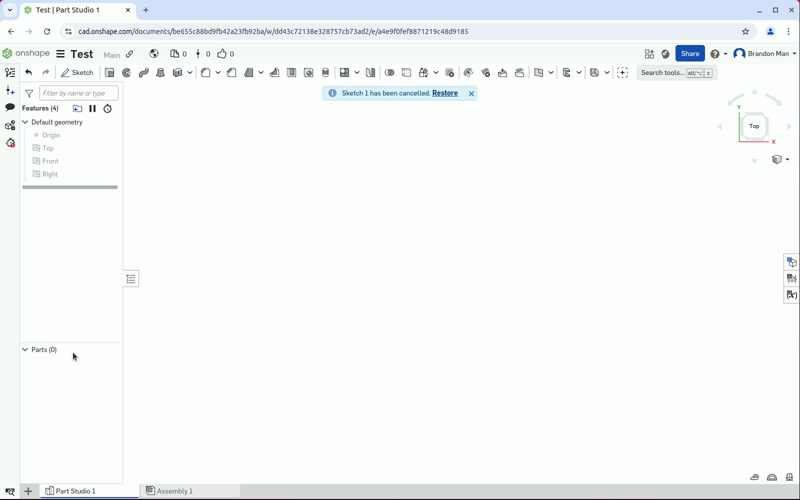
key(y)
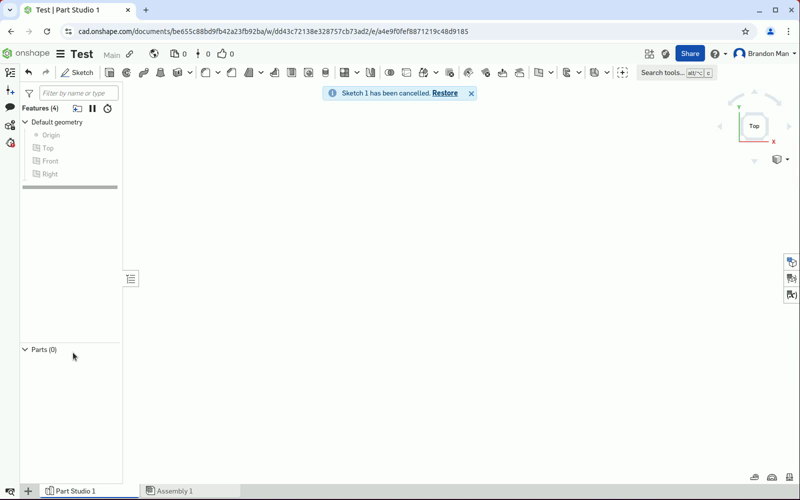
key(shift+p)
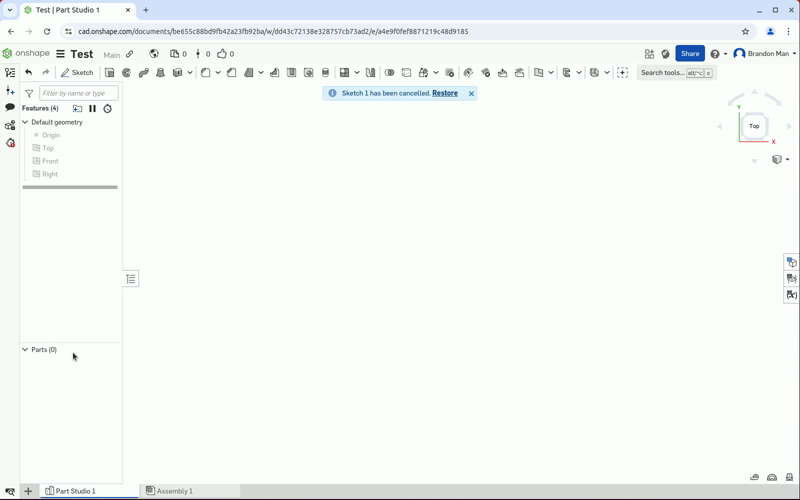
key(space)
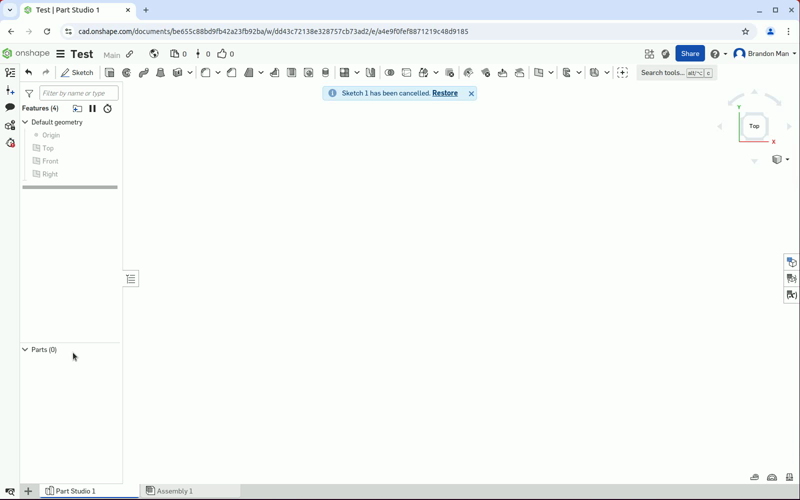
key_down(shift)
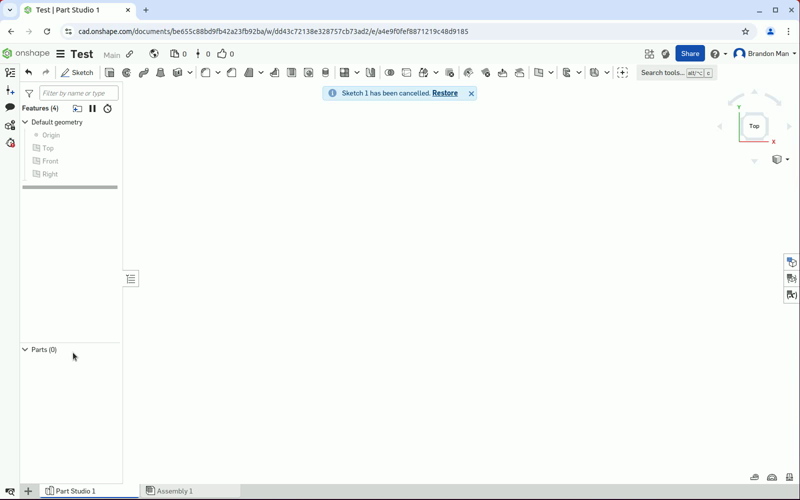
key(up)
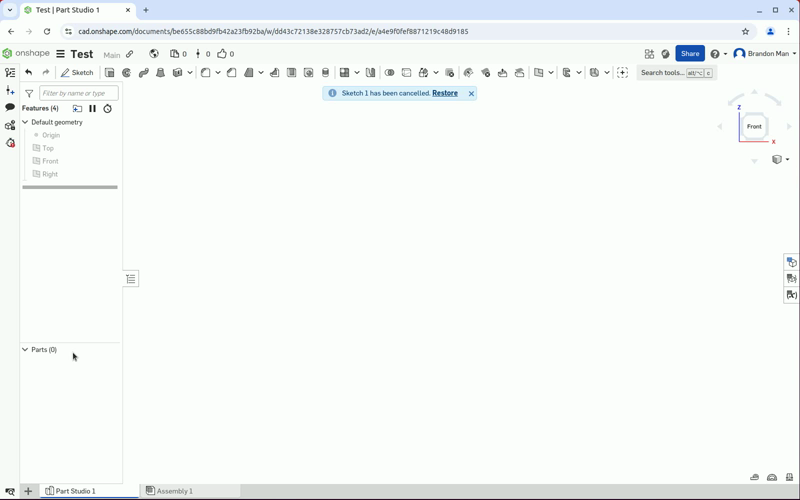
key_up(shift)
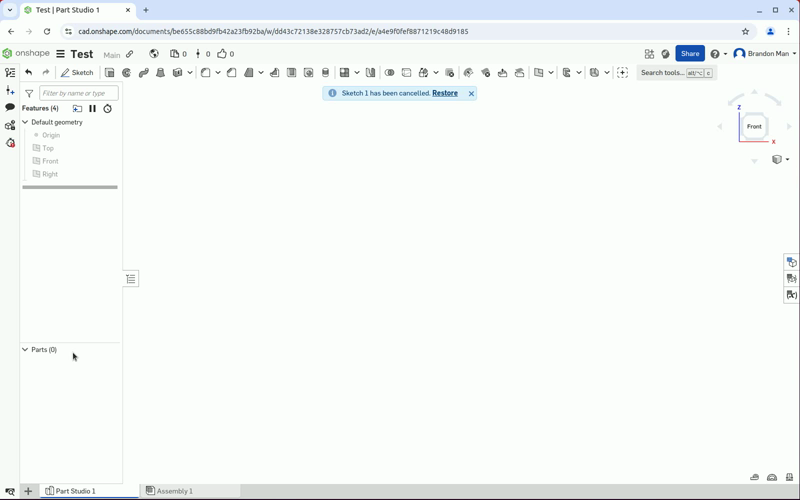
mouse_move(73, 352)
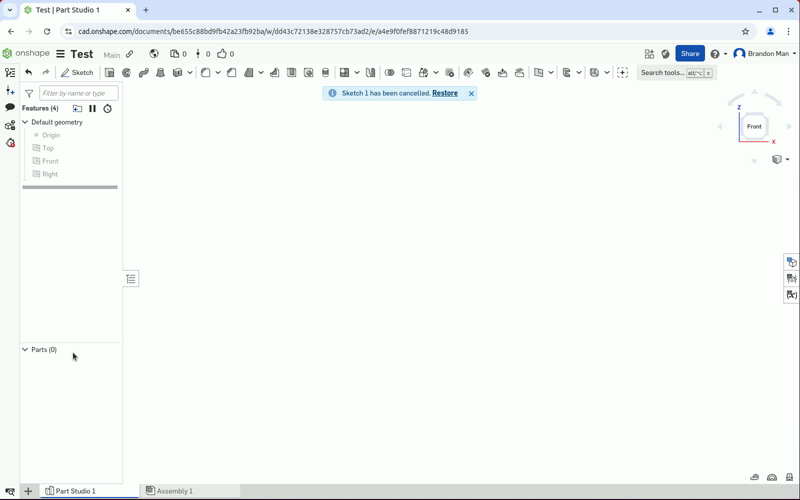
key(shift+y)
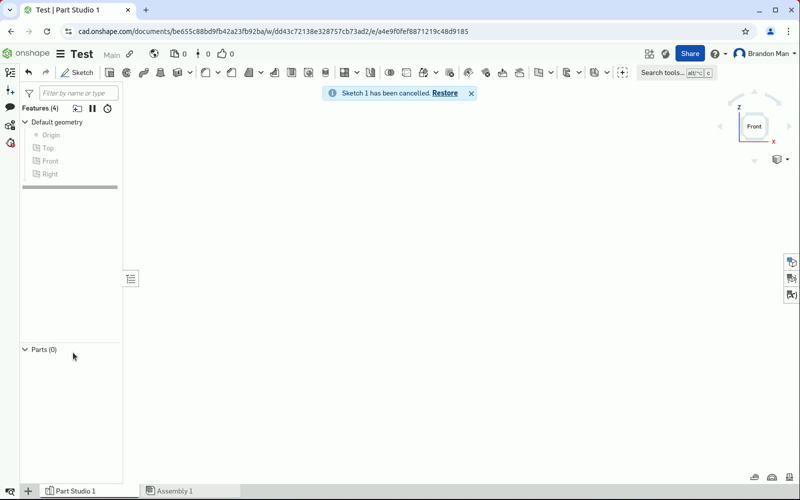
key(shift+s)
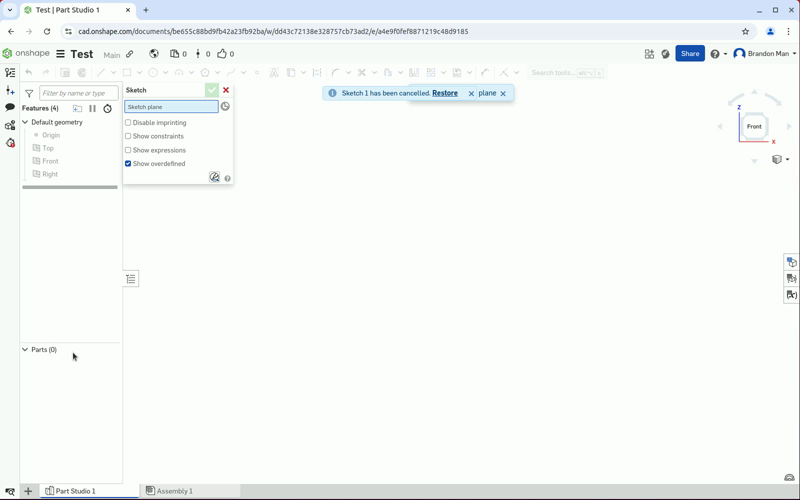
mouse_move(73, 163)
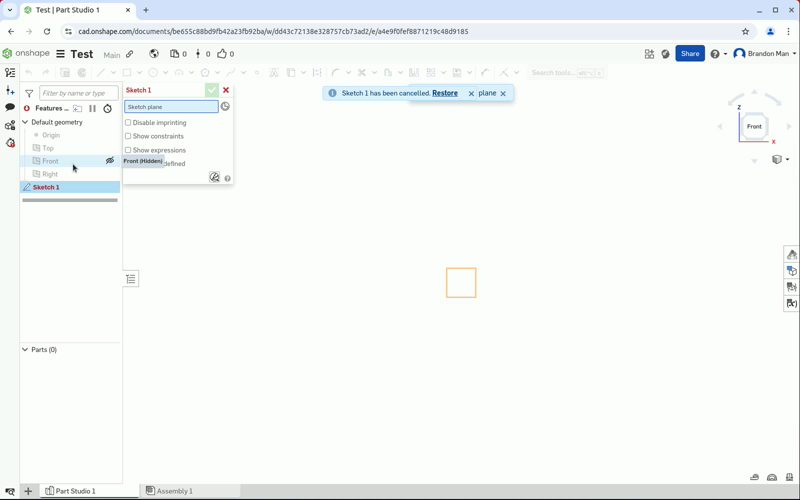
click(73, 163)
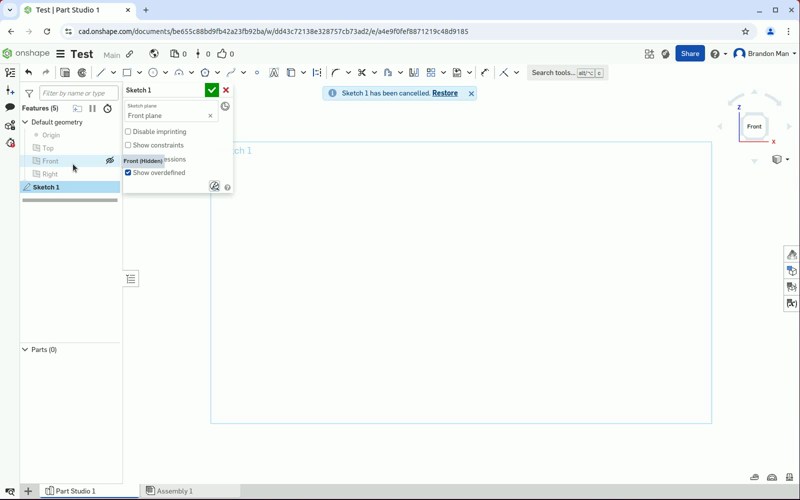
mouse_move(73, 352)
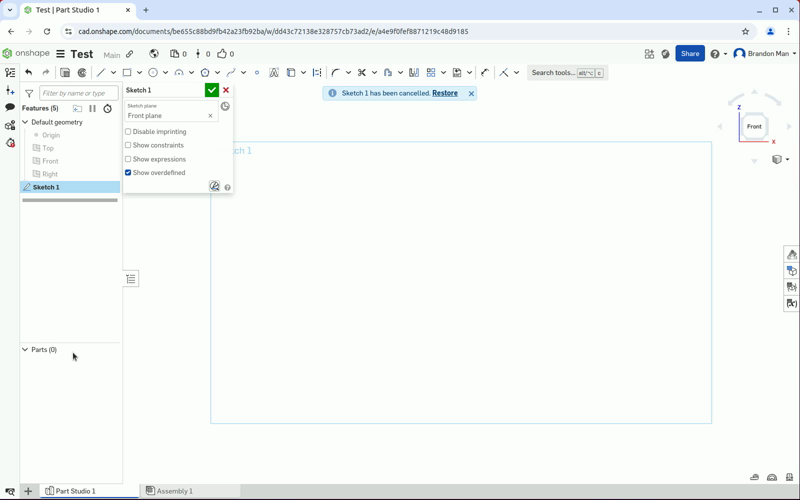
key(y)
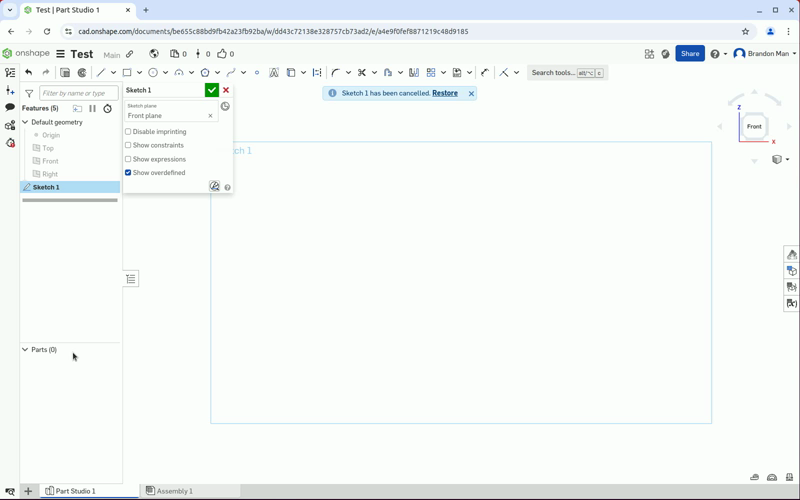
key(l)
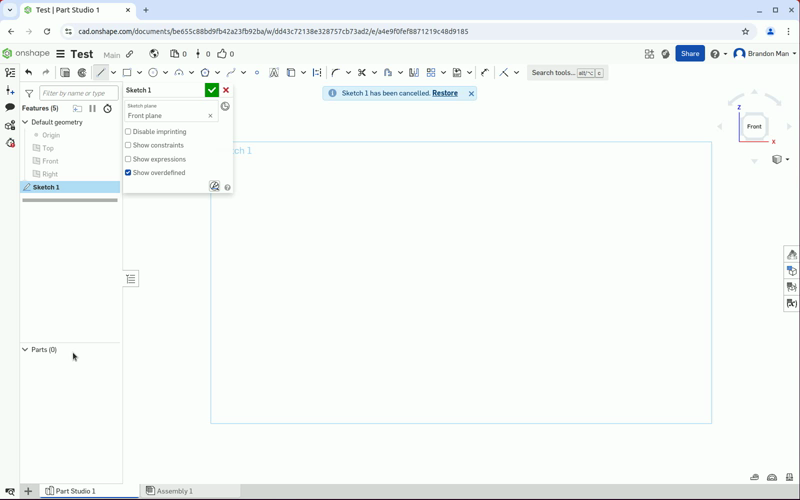
key_down(shift)
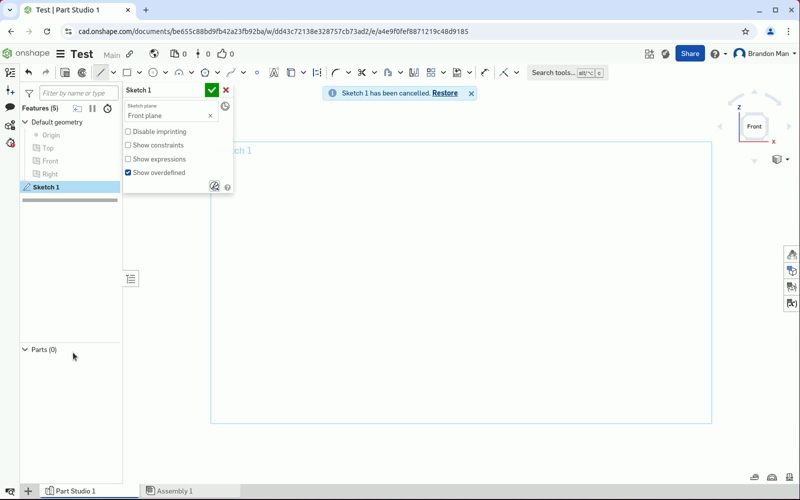
mouse_move(453, 290)
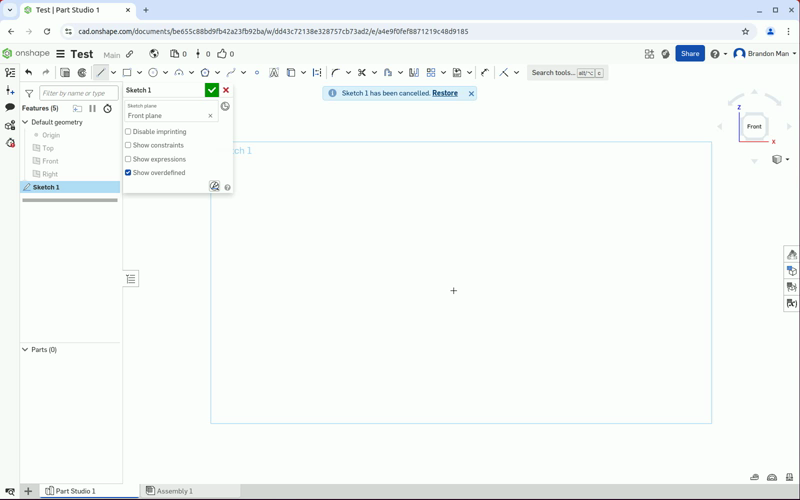
click(453, 290)
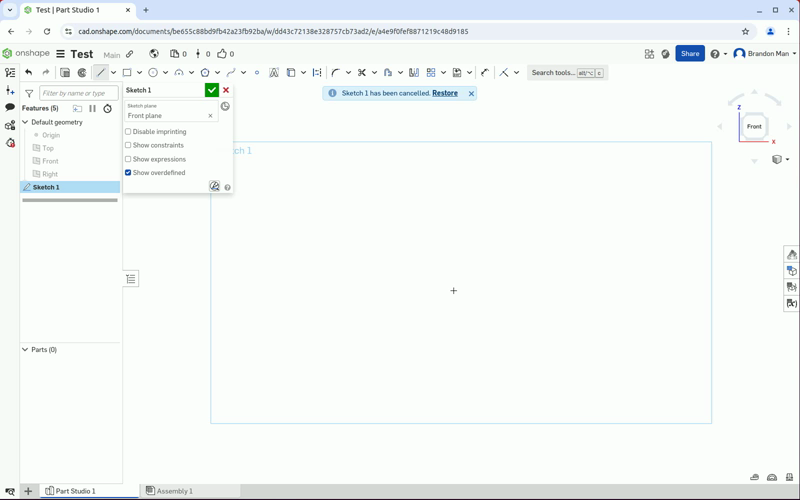
key_up(shift)
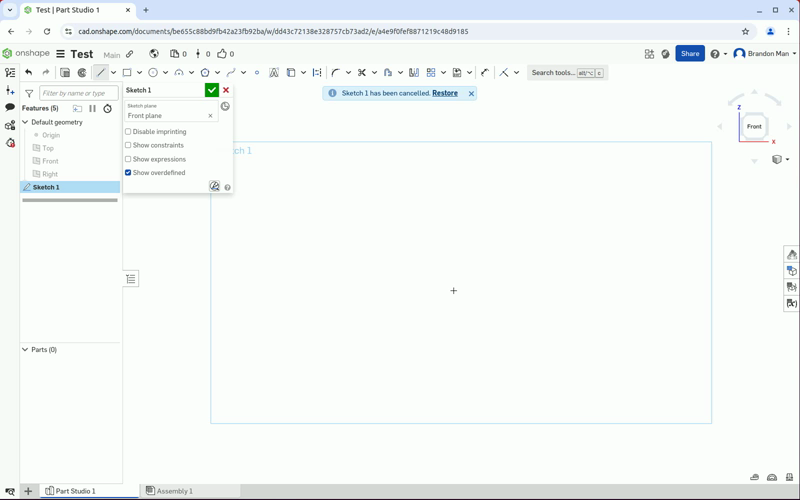
key_down(shift)
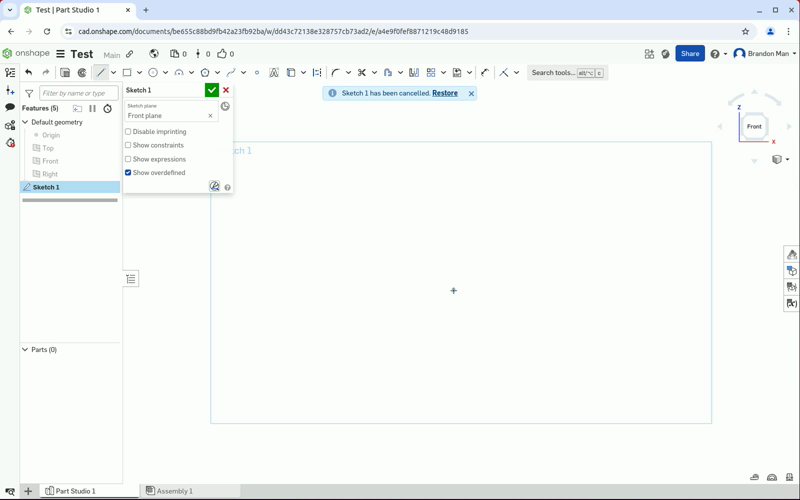
mouse_move(483, 290)
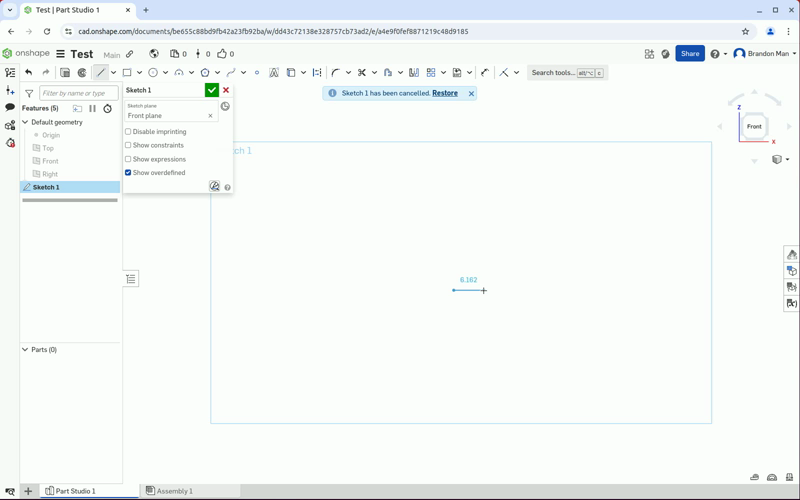
mouse_move(470, 290)
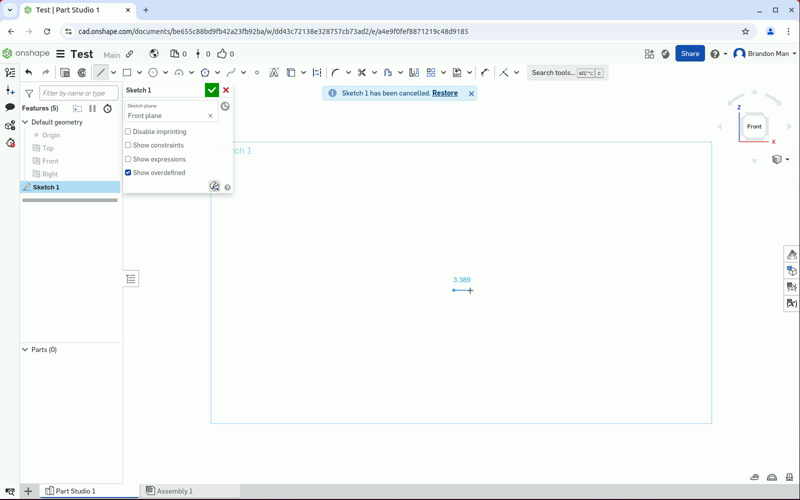
click(470, 290)
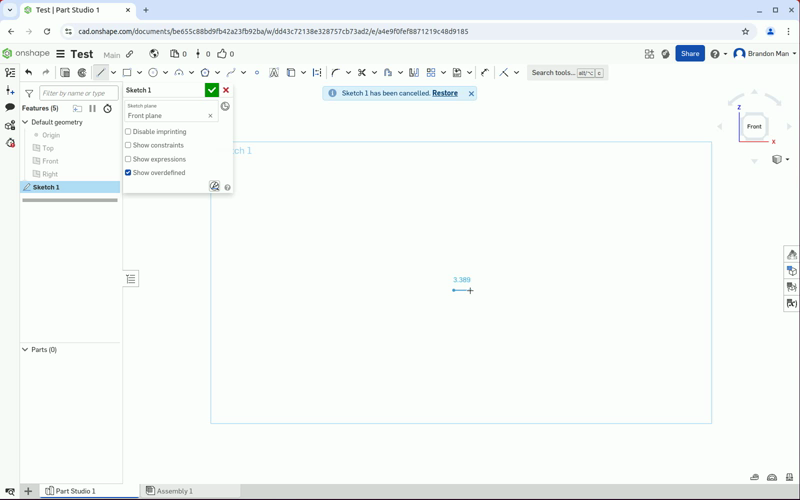
key_up(shift)
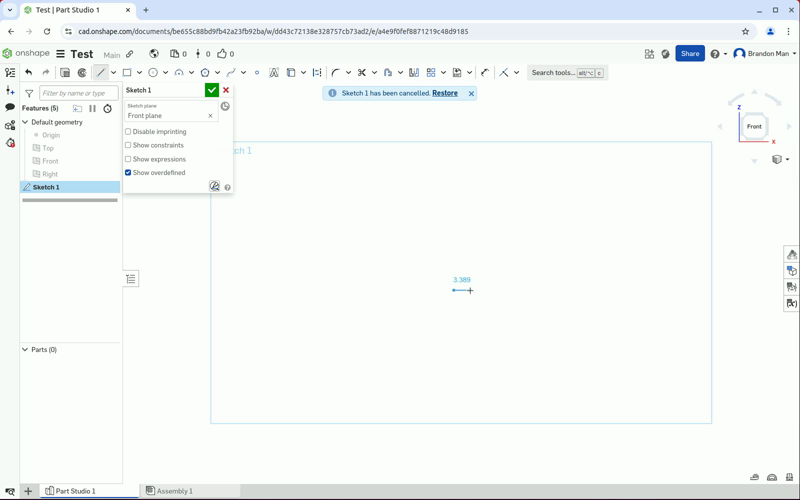
key_down(shift)
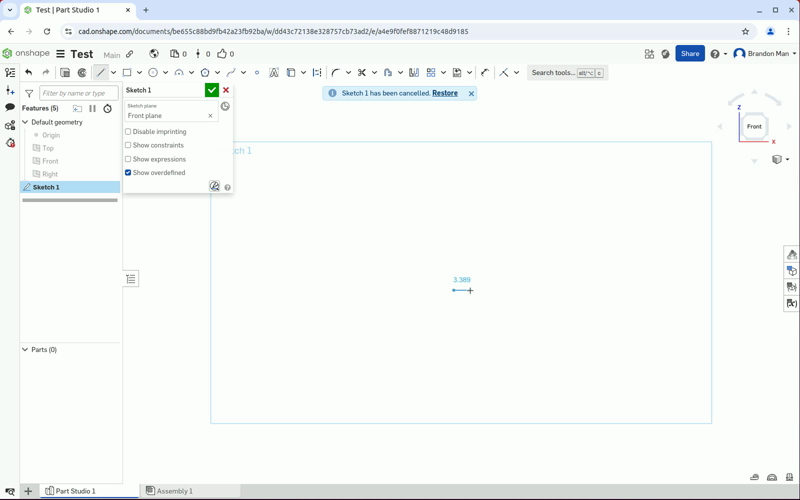
mouse_move(500, 290)
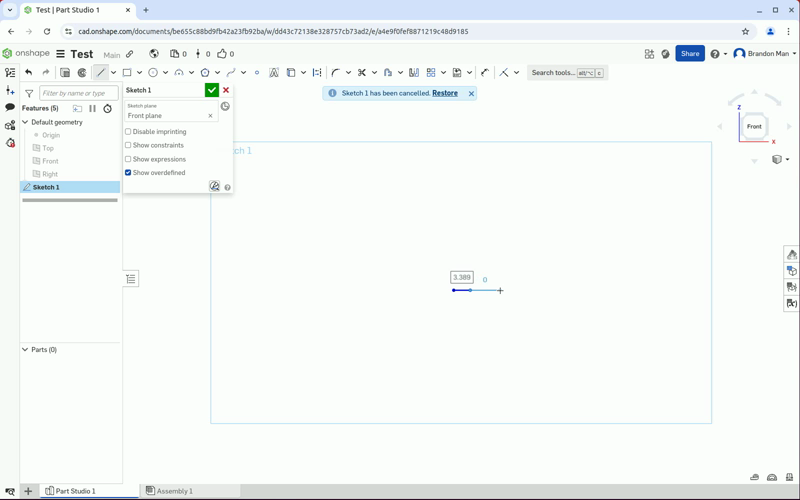
mouse_move(470, 273)
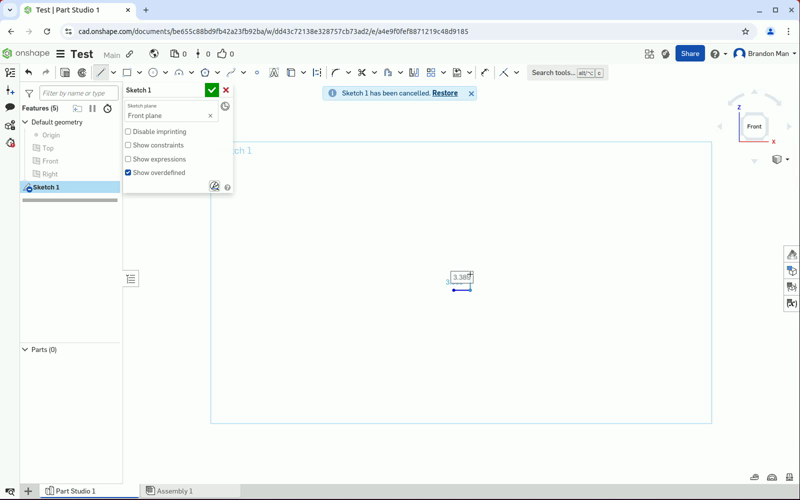
click(470, 273)
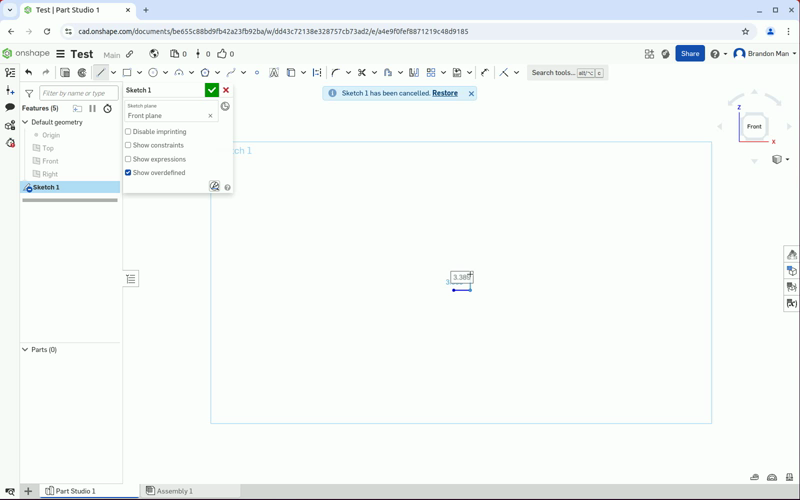
key_up(shift)
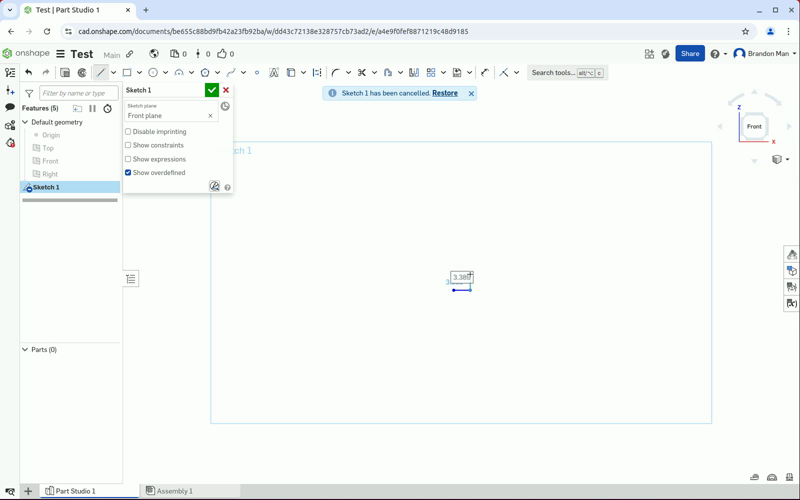
key_down(shift)
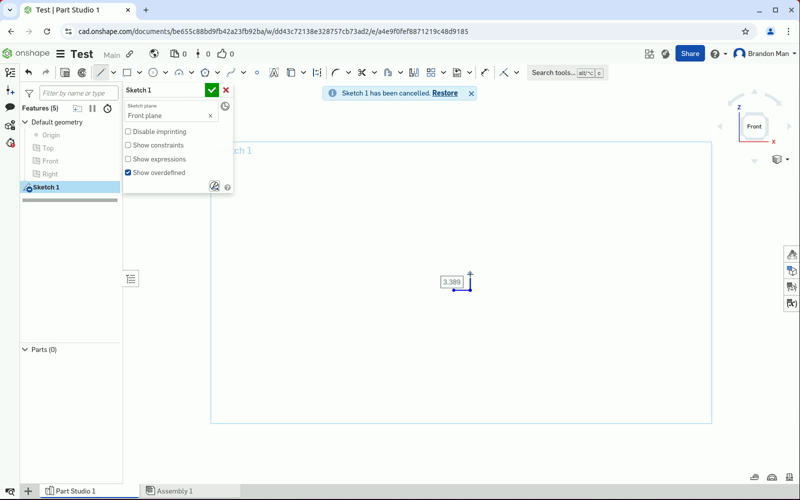
mouse_move(500, 273)
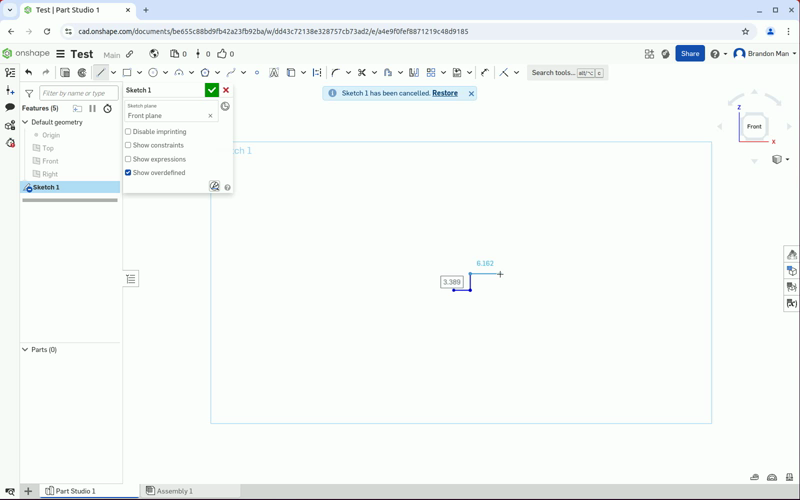
mouse_move(453, 273)
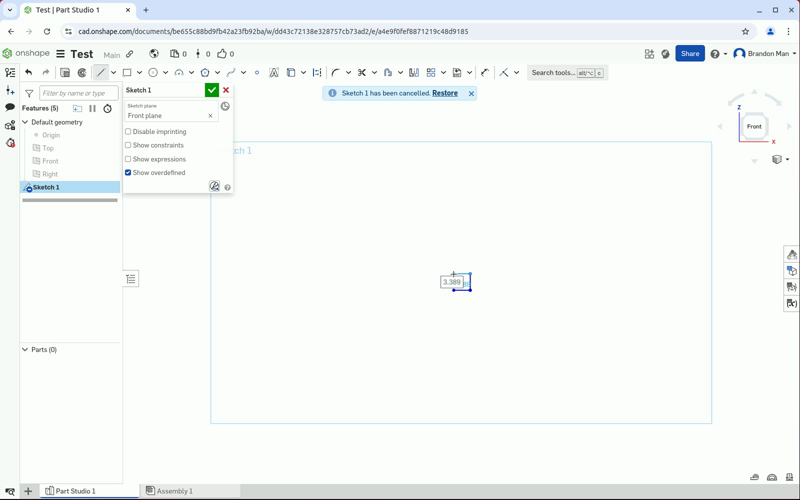
click(453, 273)
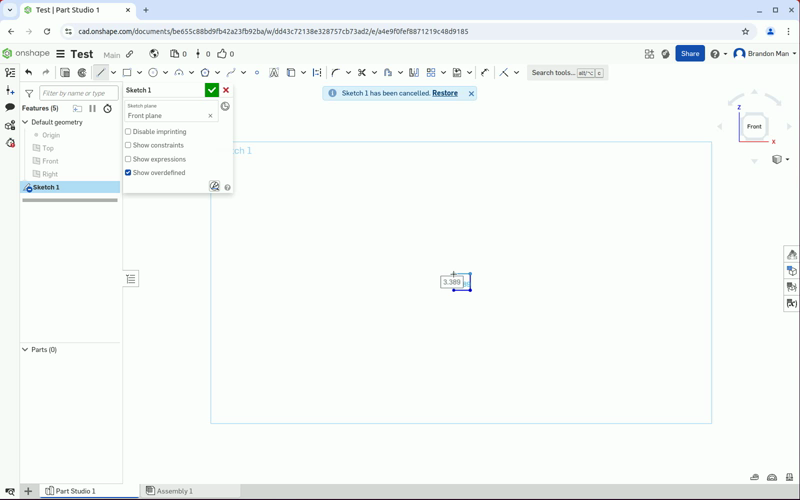
key_up(shift)
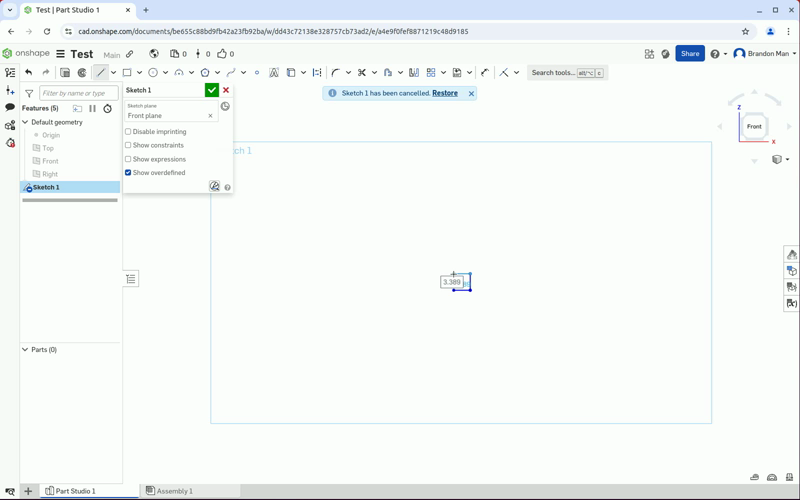
mouse_move(483, 273)
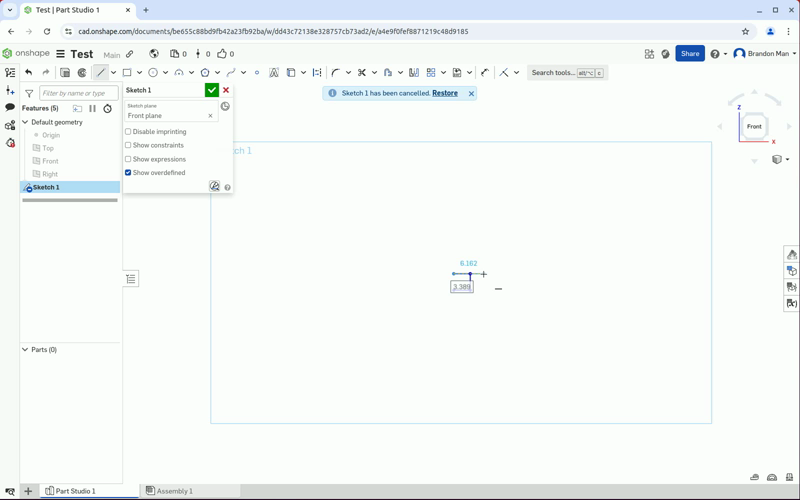
key_down(shift)
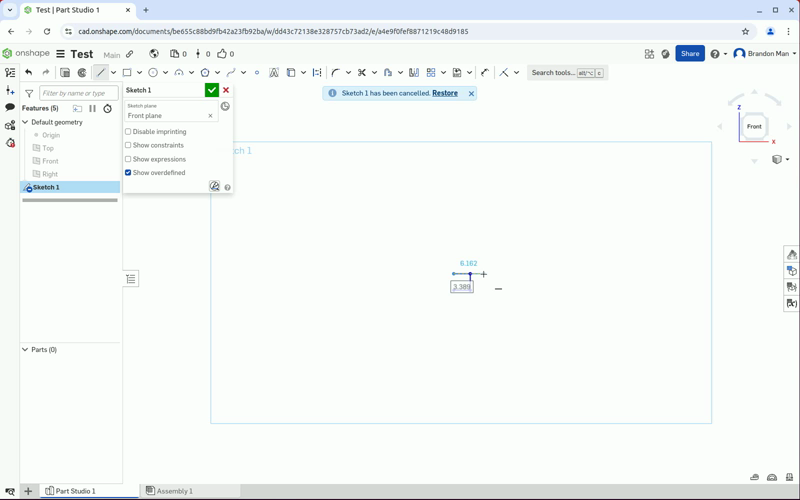
mouse_move(453, 290)
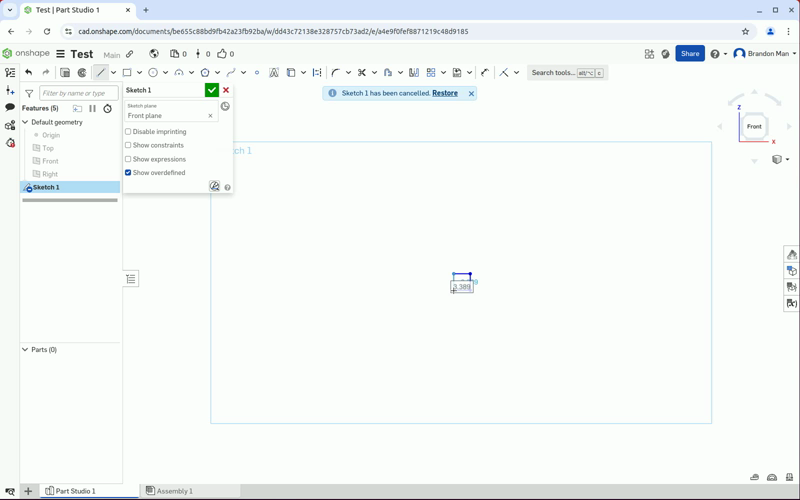
key_up(shift)
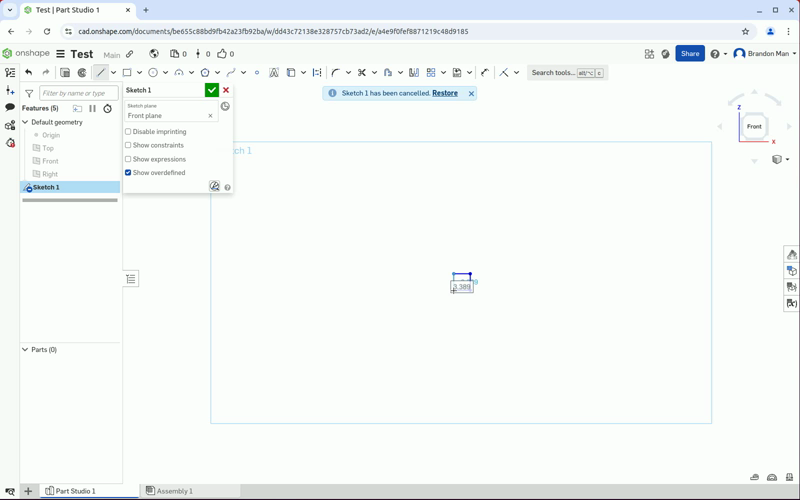
click(453, 290)
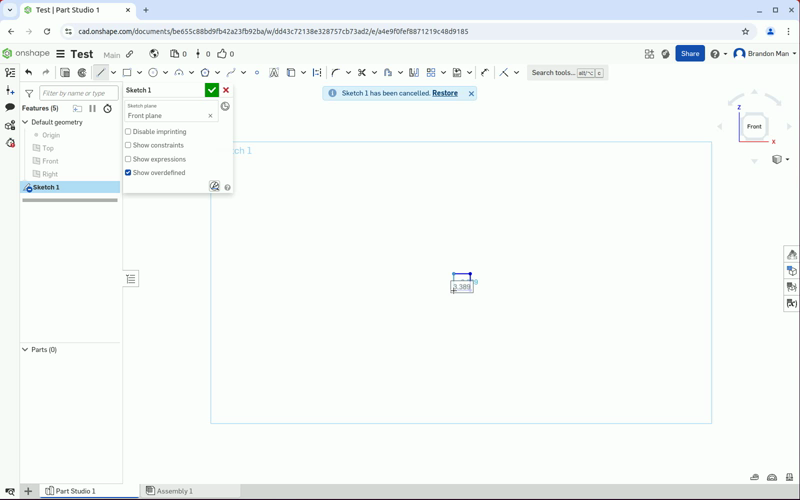
key(esc)
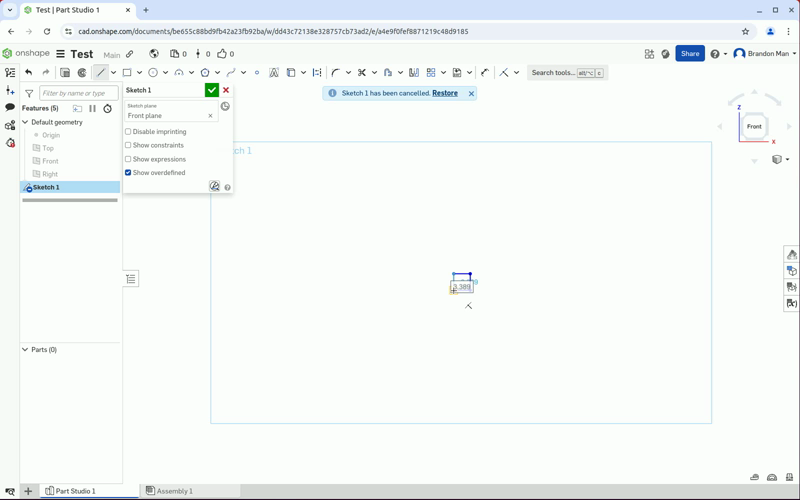
key(l)
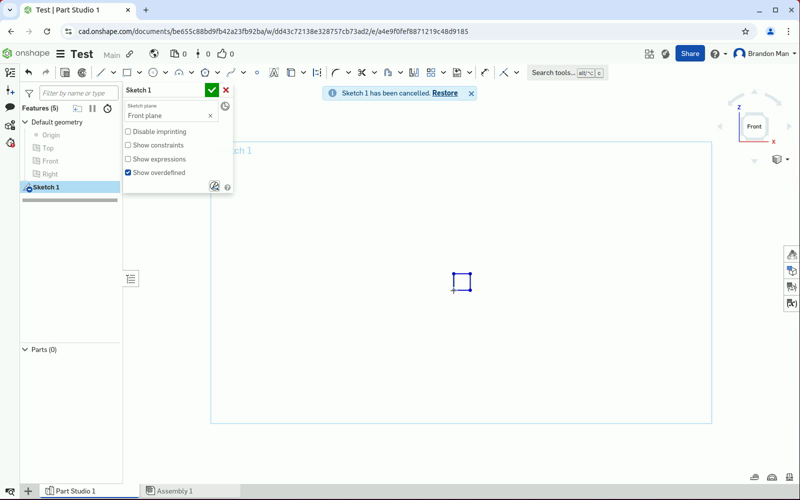
key_down(shift)
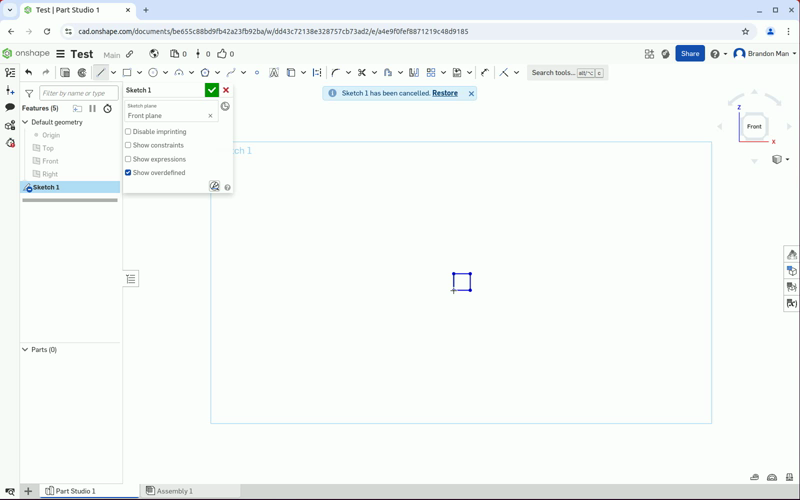
mouse_move(454, 289)
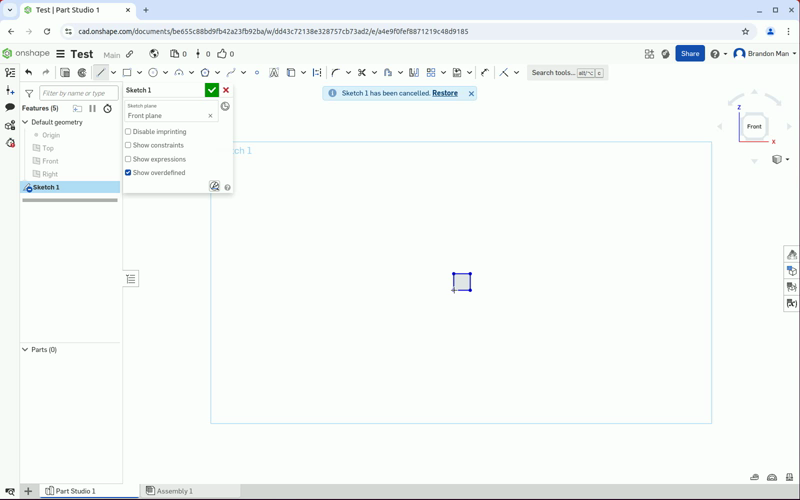
scroll(6)
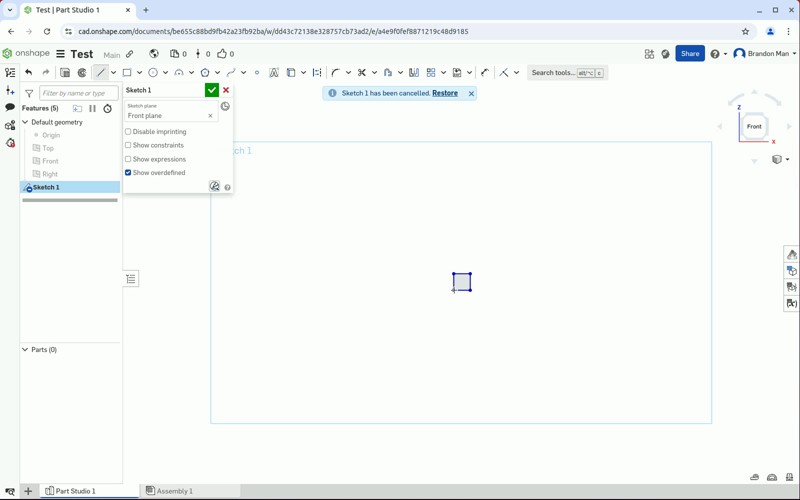
scroll(6)
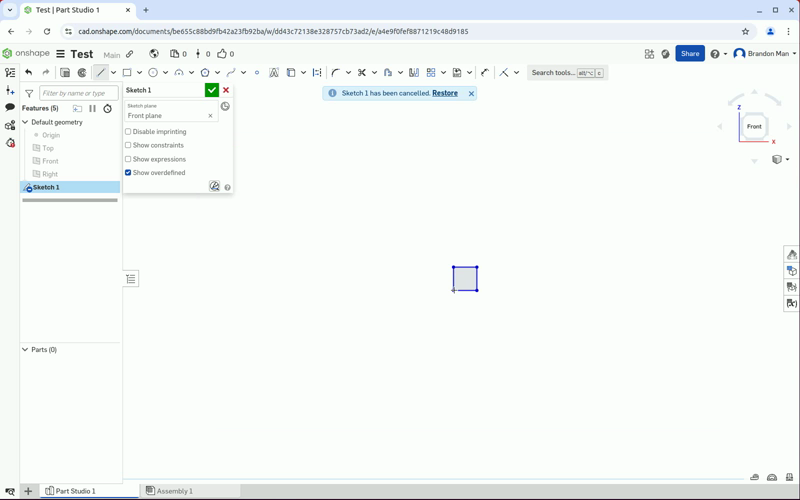
scroll(6)
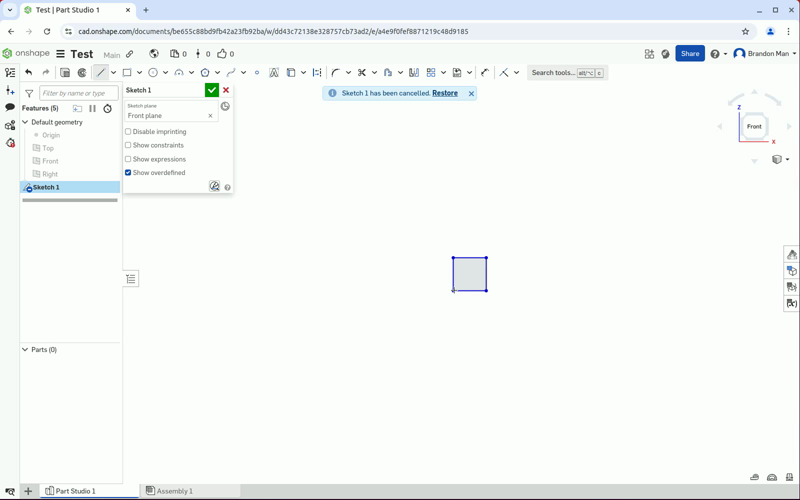
scroll(6)
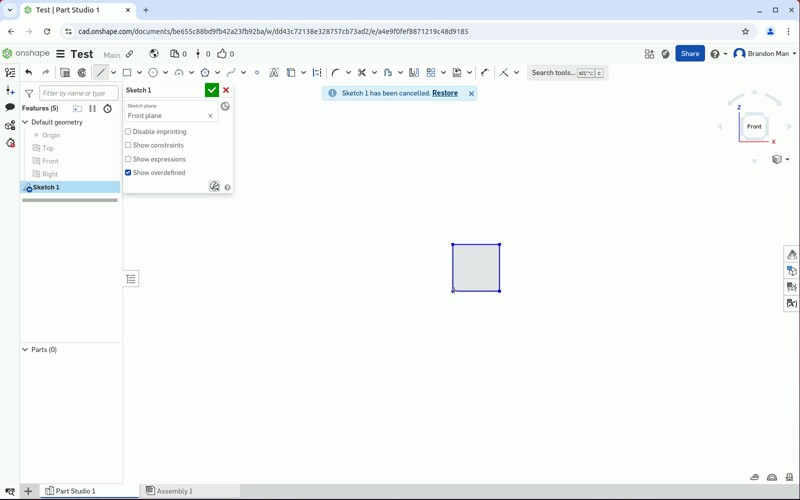
scroll(6)
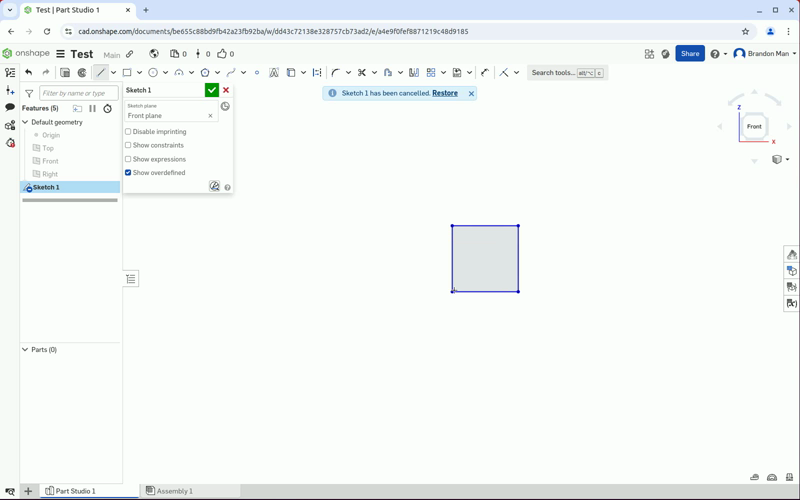
scroll(6)
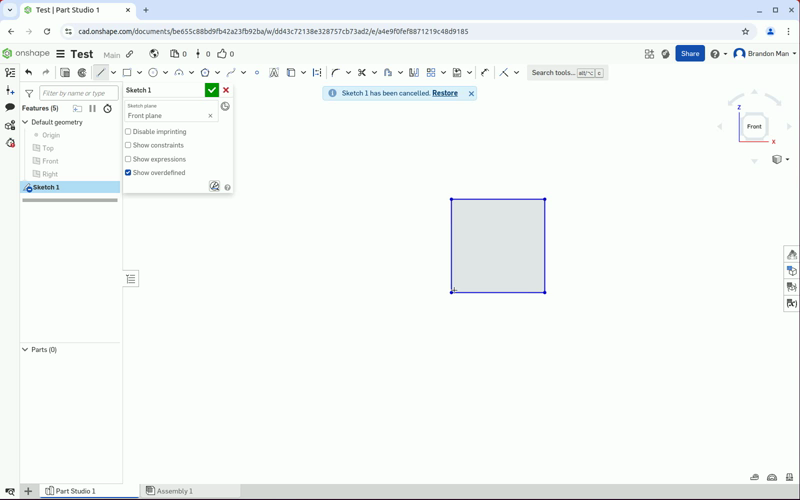
scroll(6)
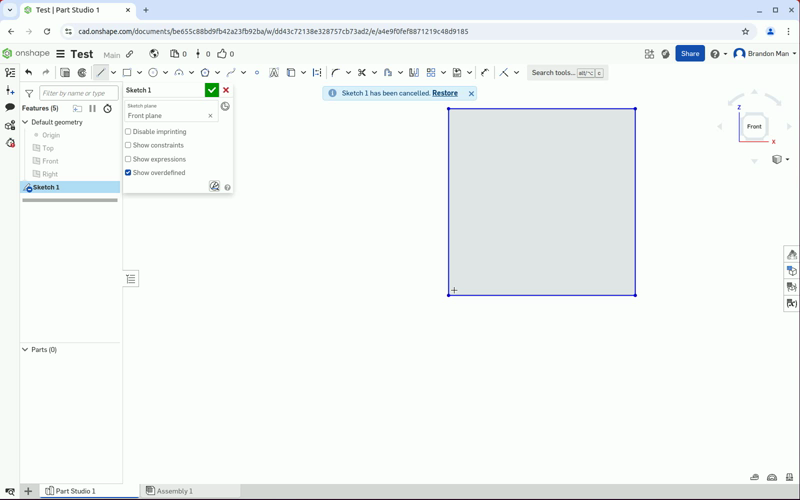
click(454, 289)
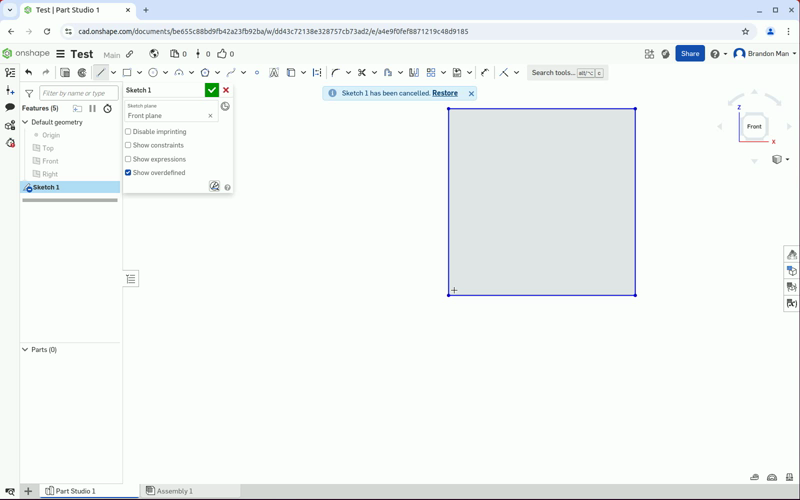
scroll(-6)
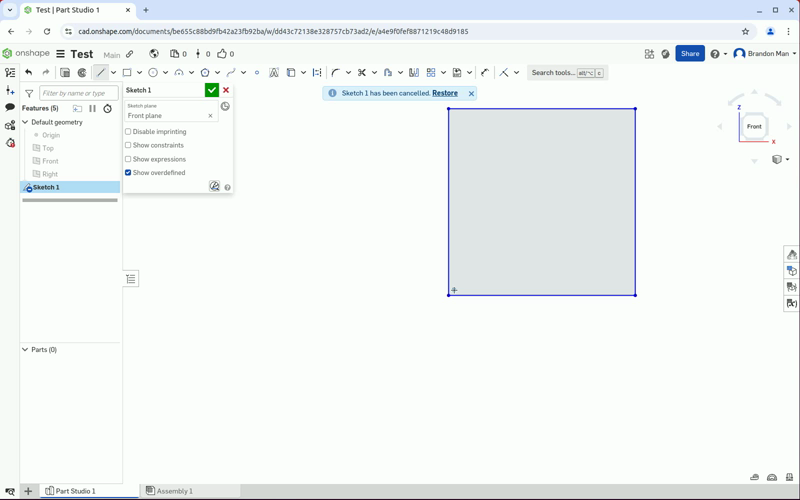
scroll(-6)
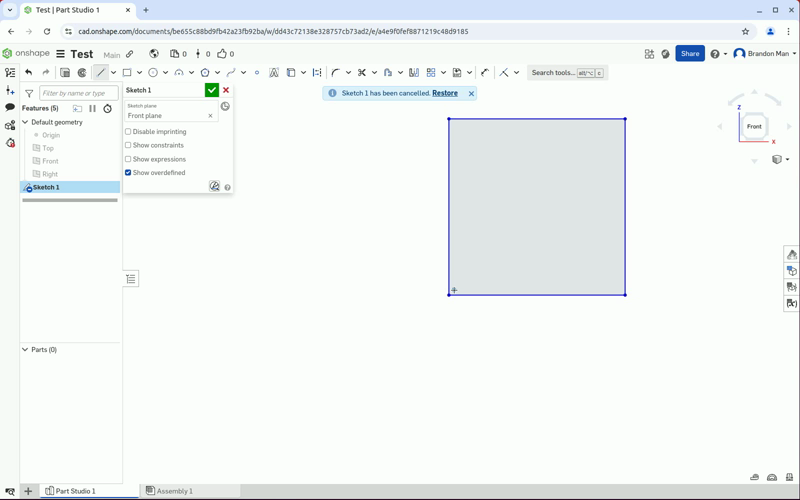
scroll(-6)
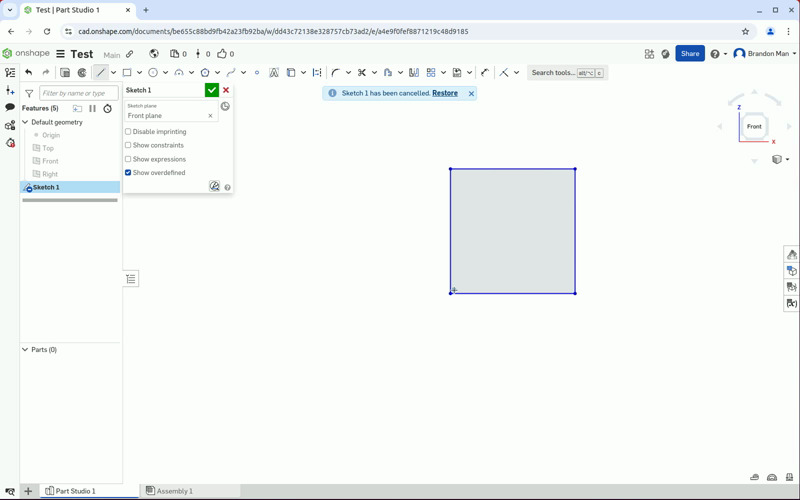
scroll(-6)
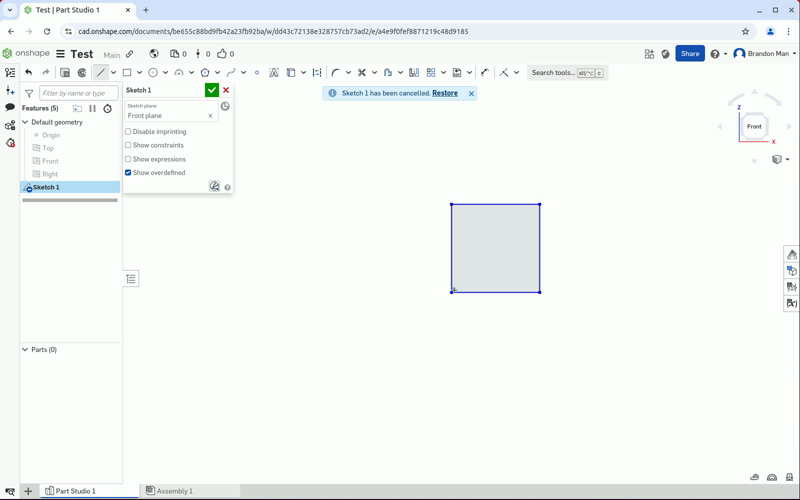
scroll(-6)
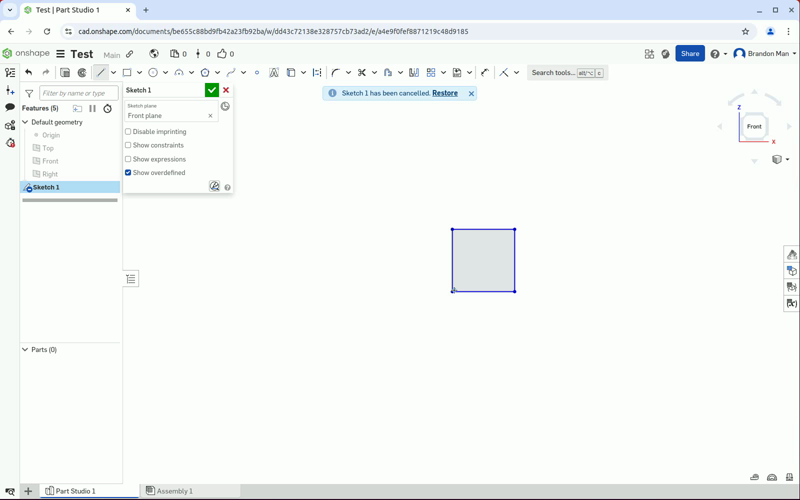
scroll(-6)
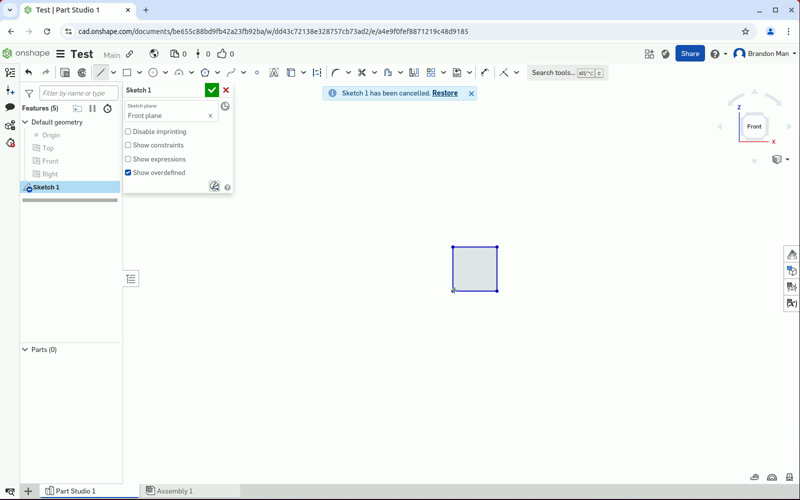
scroll(-6)
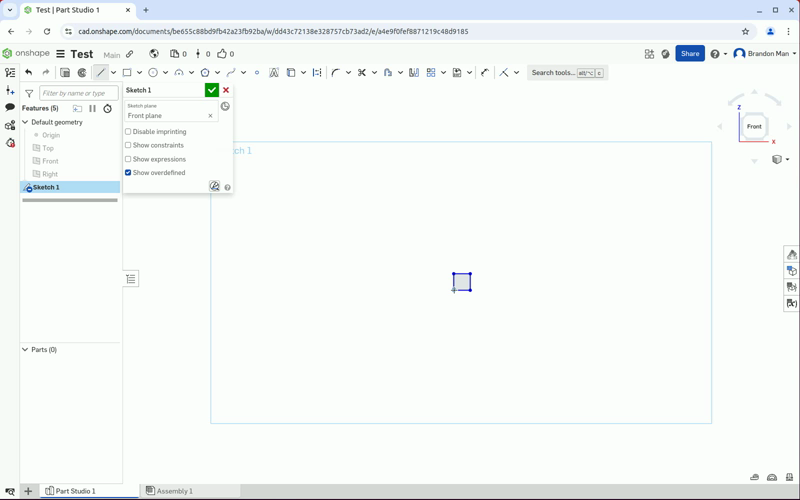
key_up(shift)
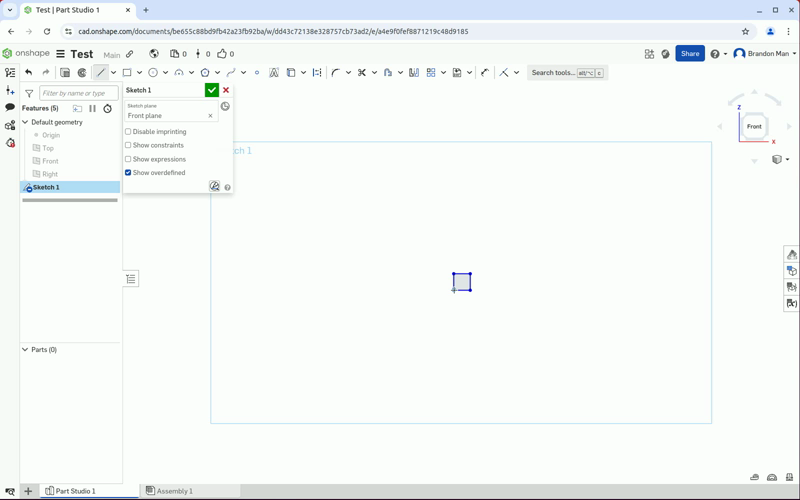
key_down(shift)
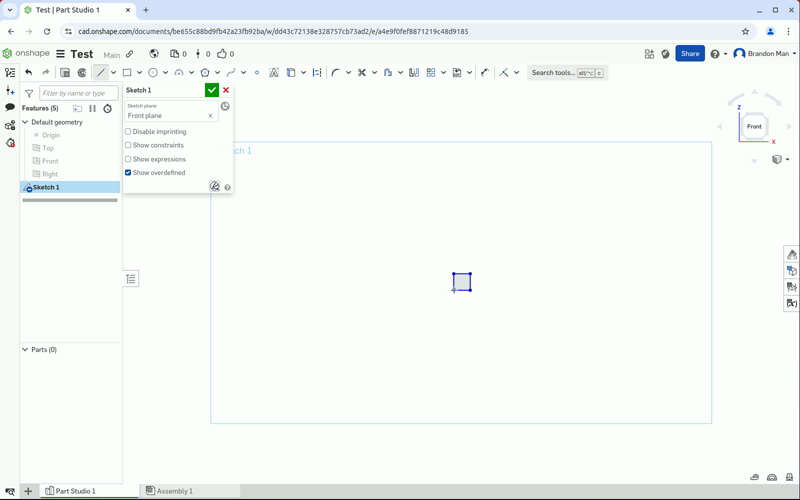
mouse_move(484, 289)
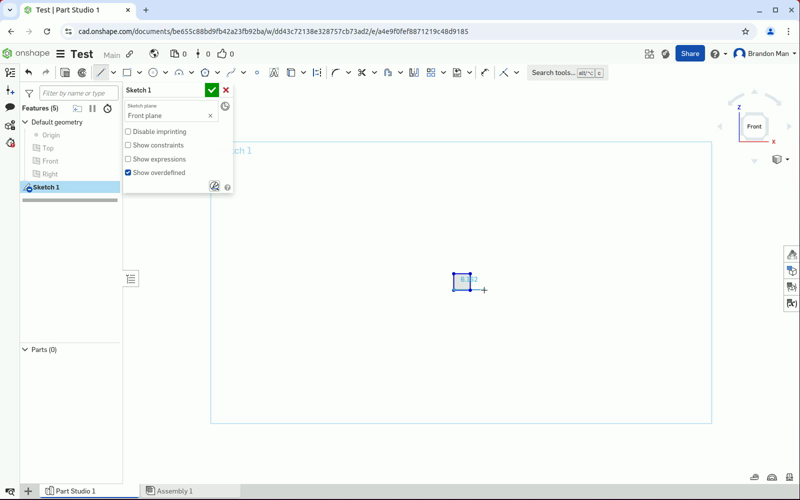
mouse_move(469, 289)
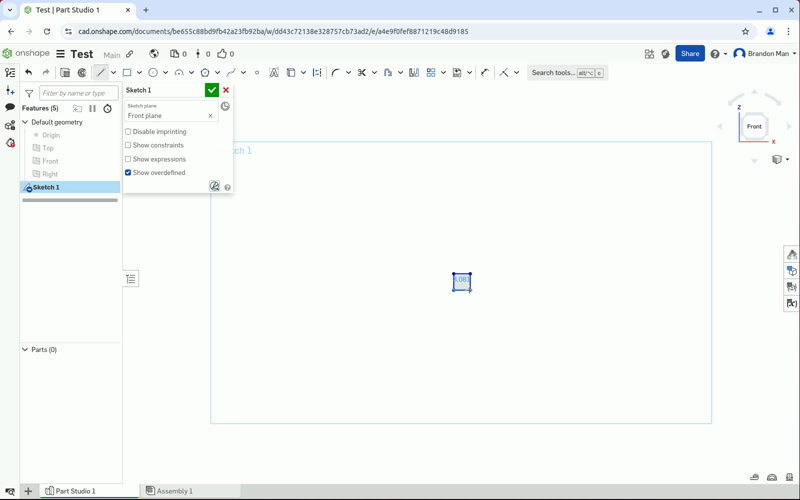
scroll(6)
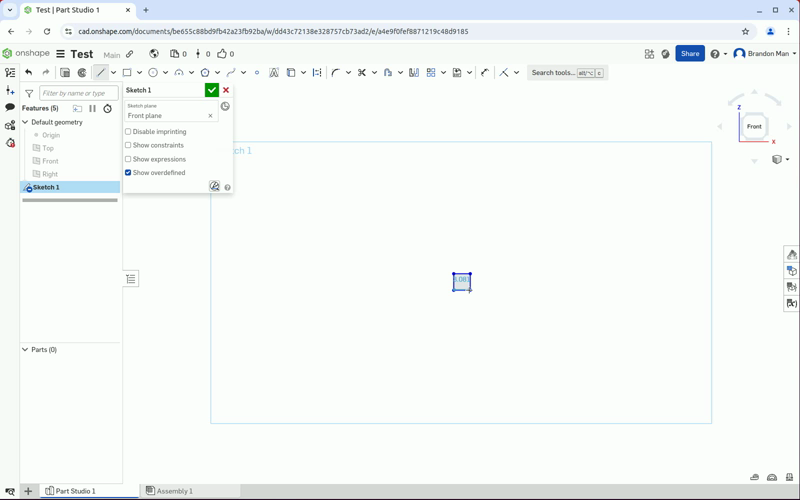
scroll(6)
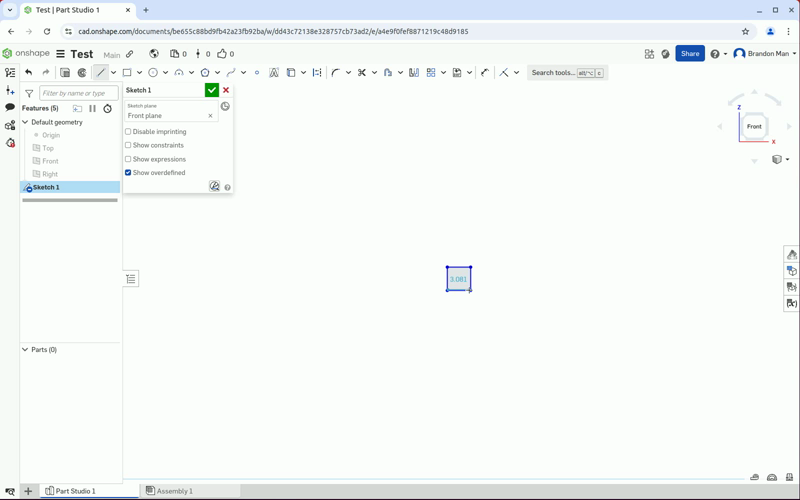
scroll(6)
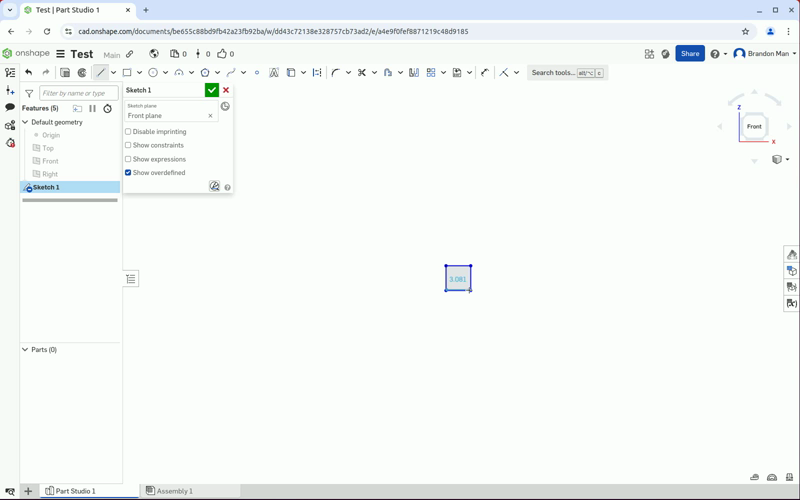
scroll(6)
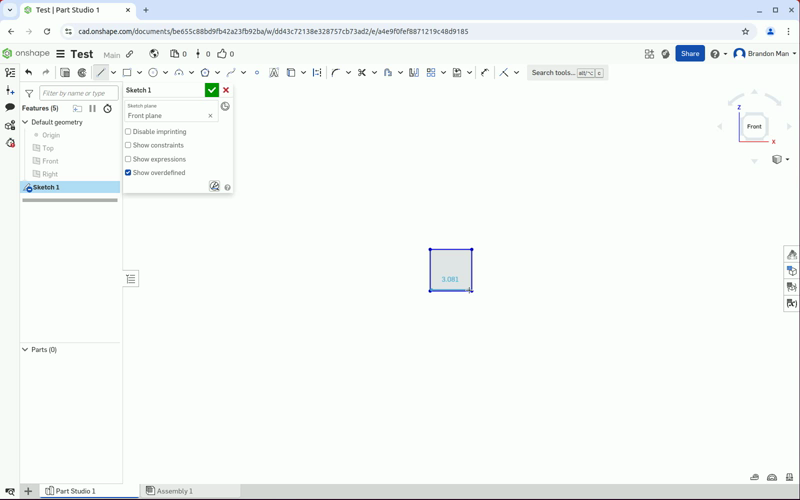
scroll(6)
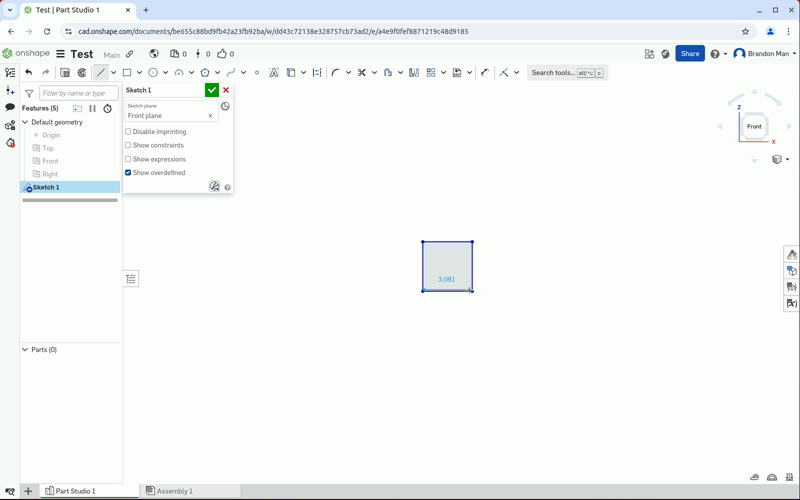
scroll(6)
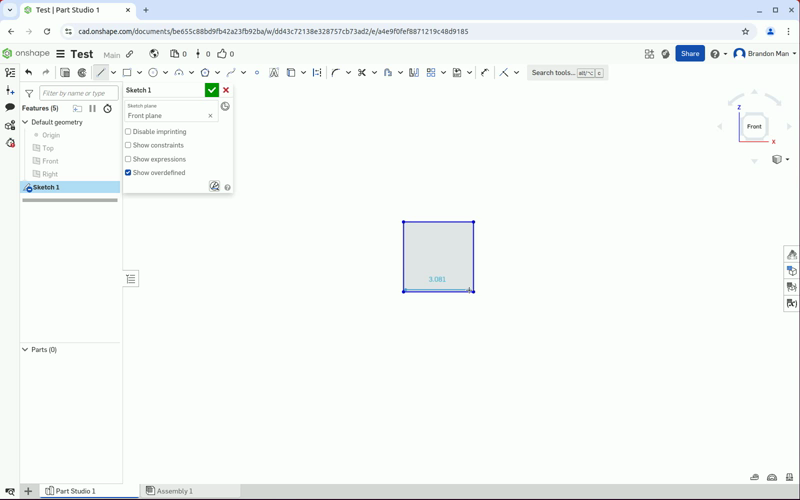
scroll(6)
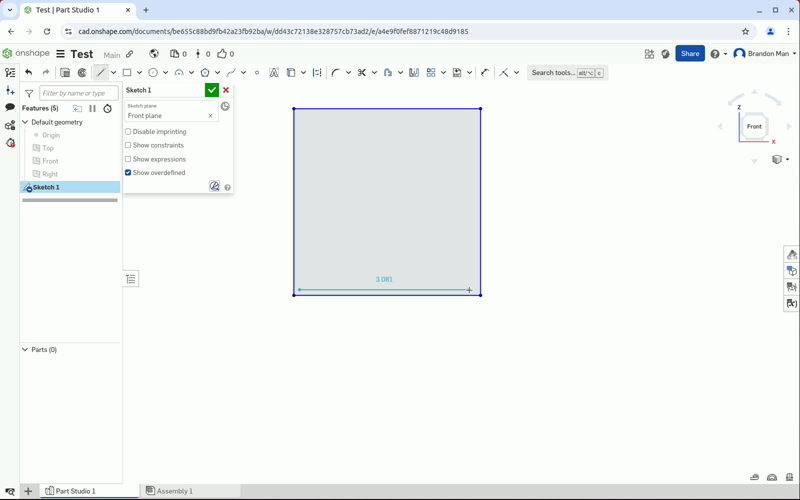
click(469, 289)
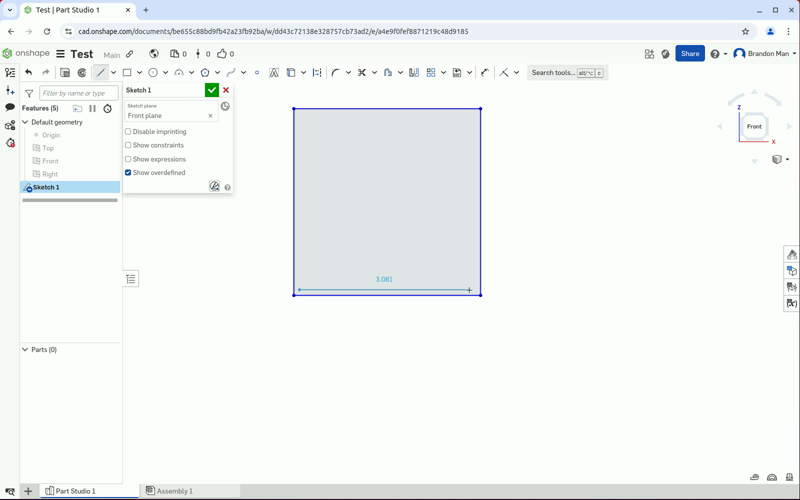
scroll(-6)
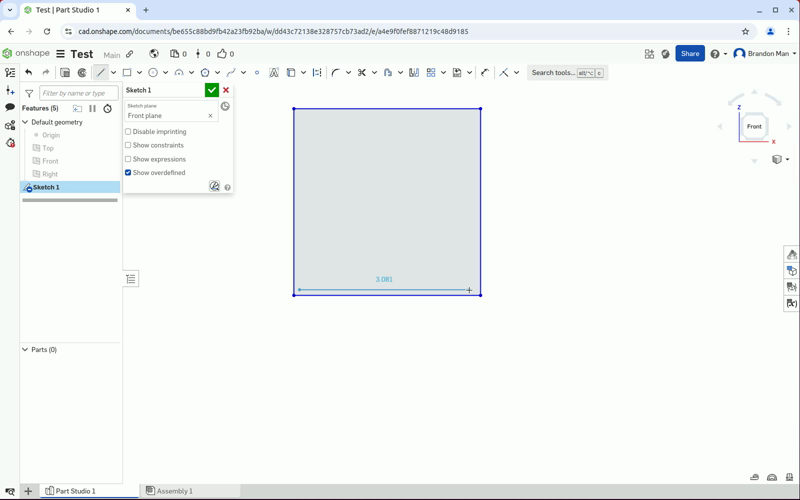
scroll(-6)
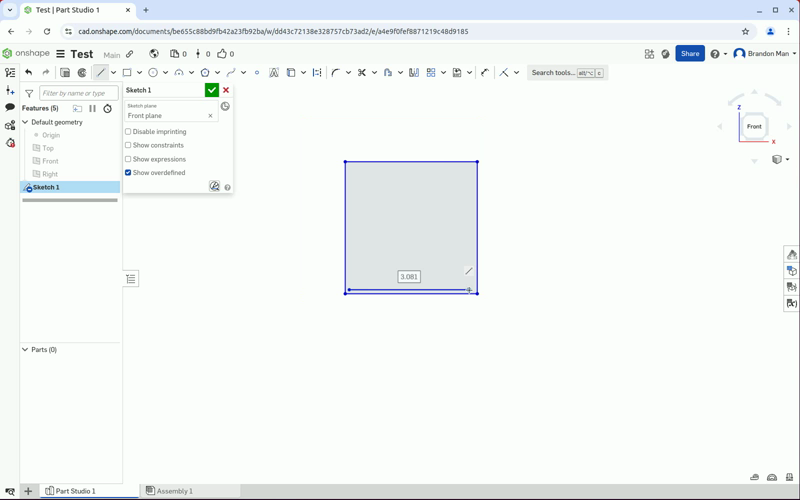
scroll(-6)
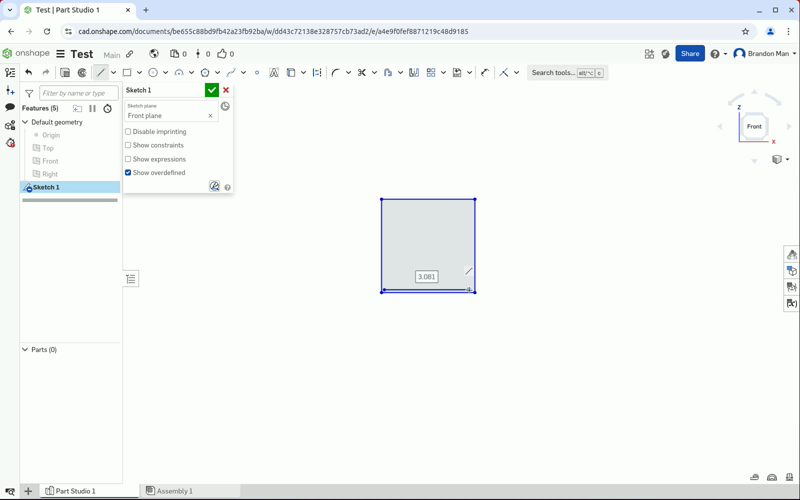
scroll(-6)
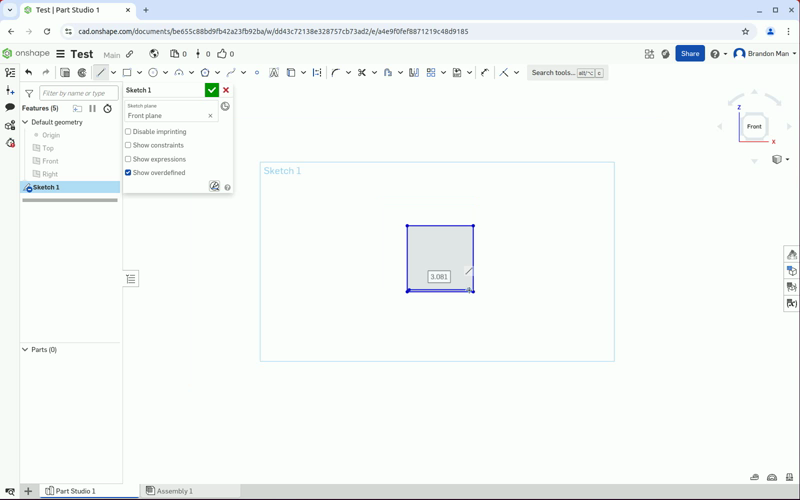
scroll(-6)
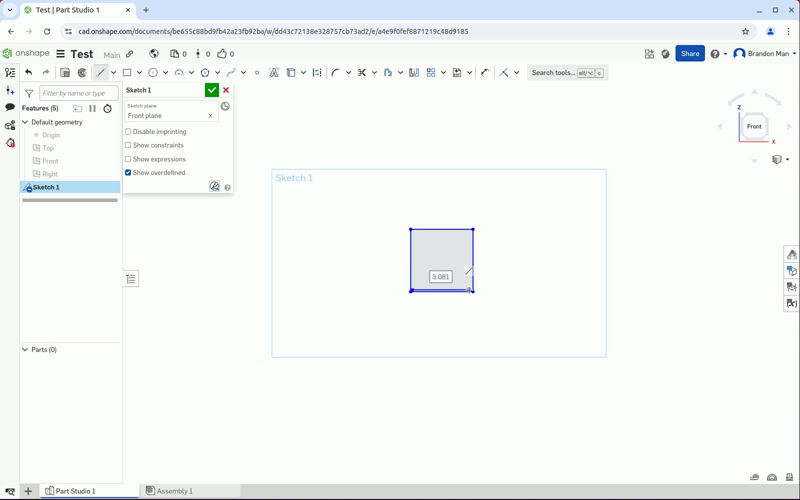
scroll(-6)
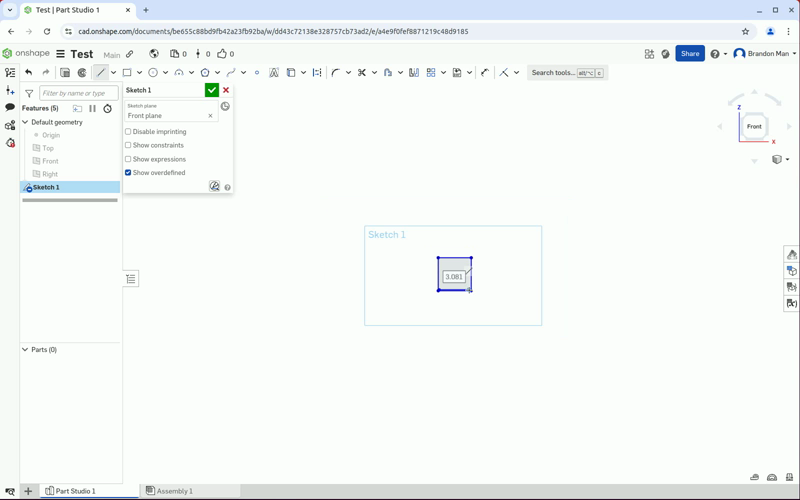
scroll(-6)
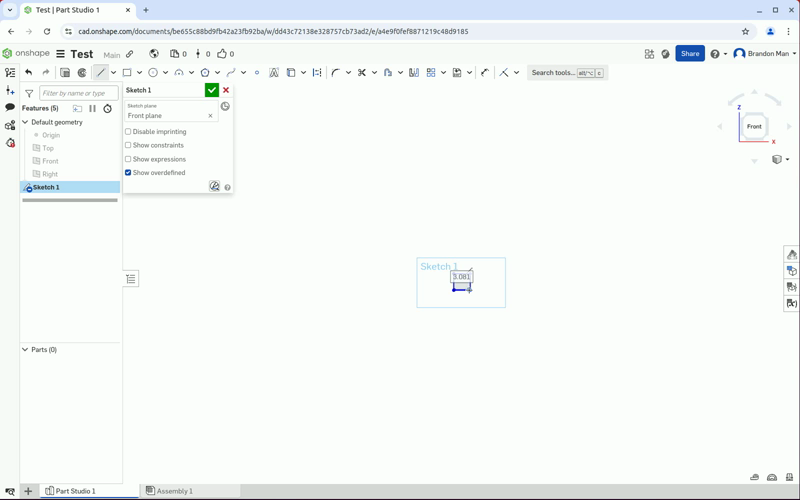
key_up(shift)
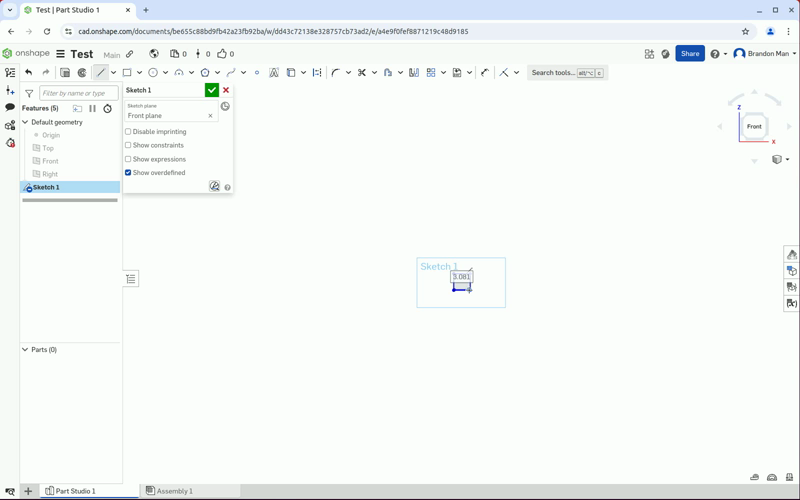
key_down(shift)
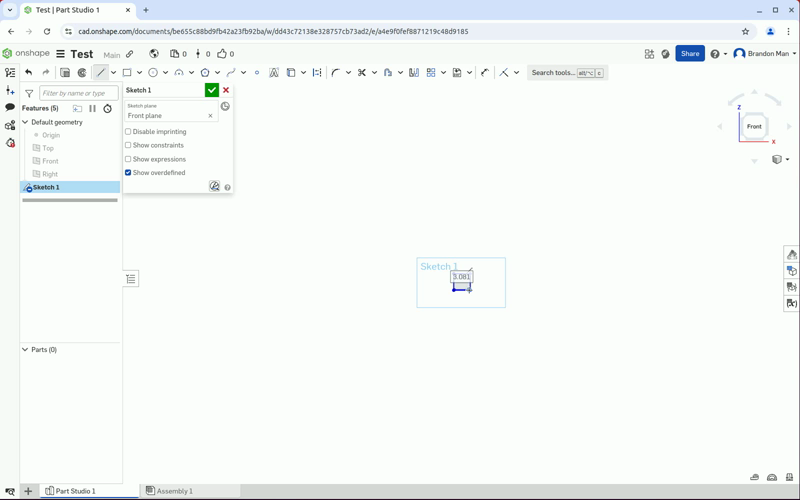
mouse_move(499, 289)
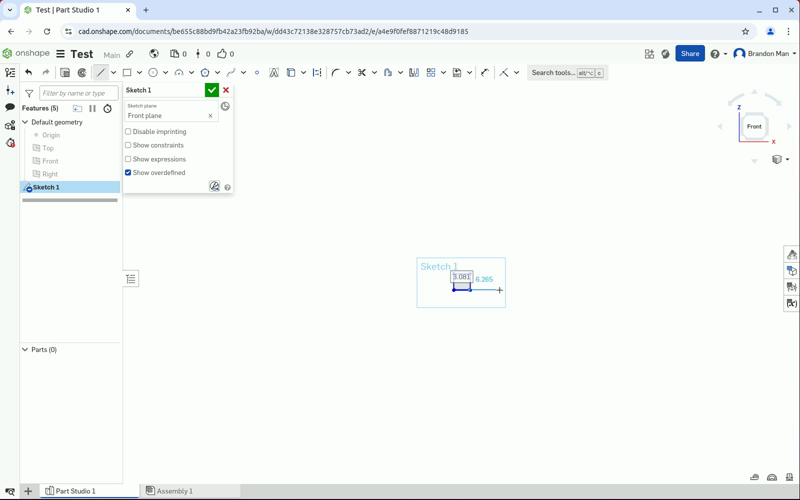
mouse_move(469, 274)
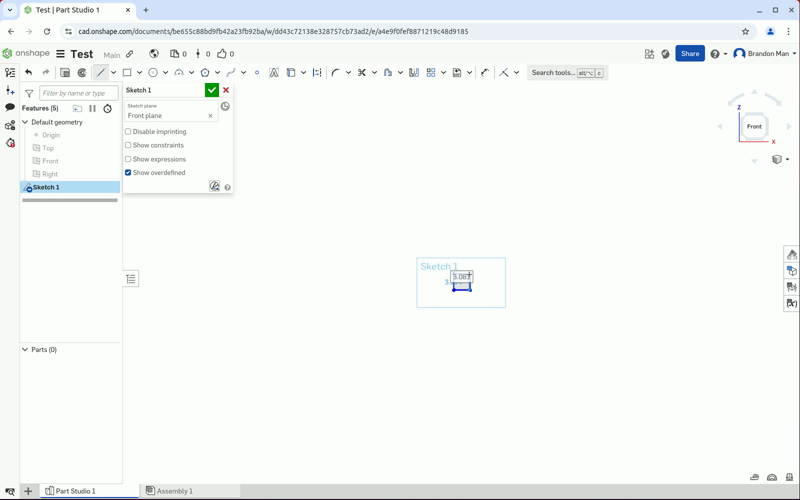
scroll(6)
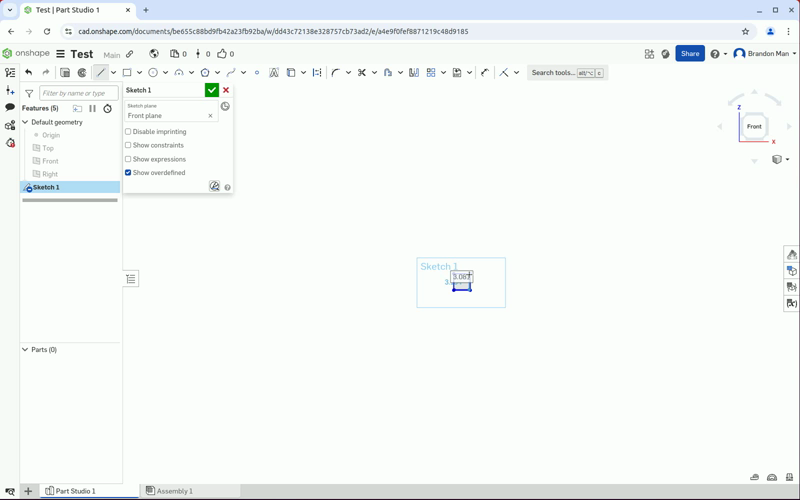
scroll(6)
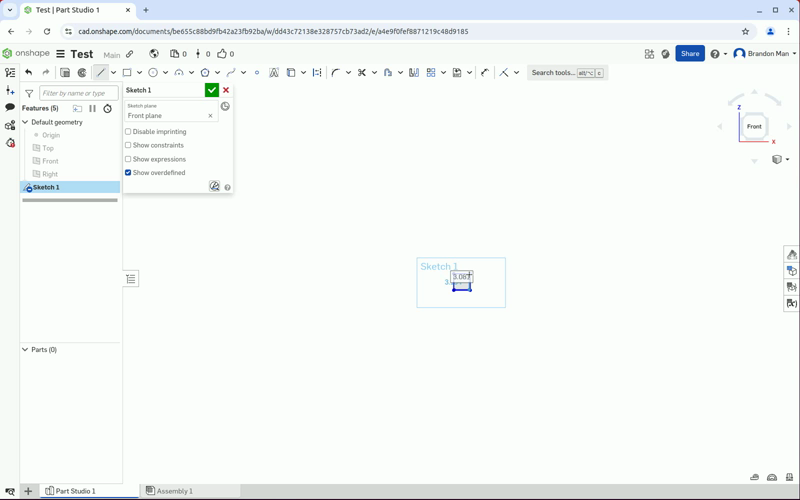
scroll(6)
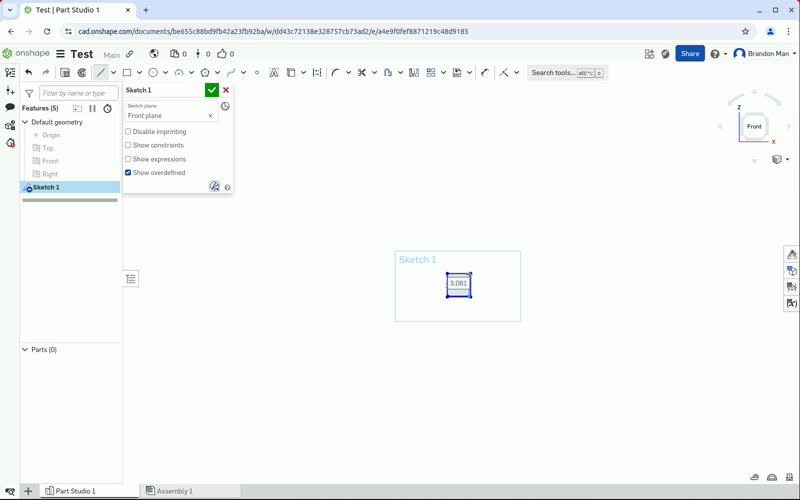
scroll(6)
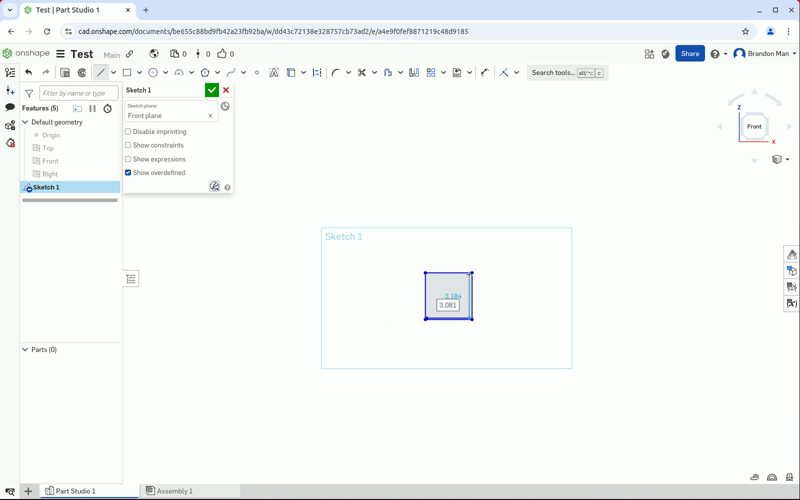
scroll(6)
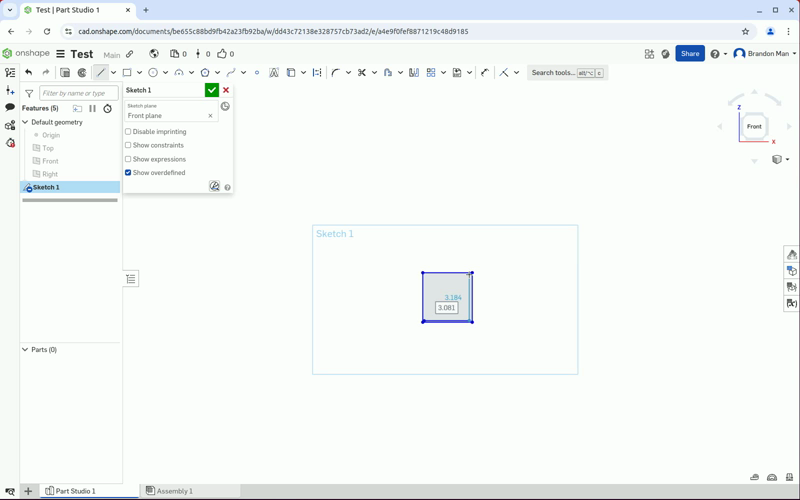
scroll(6)
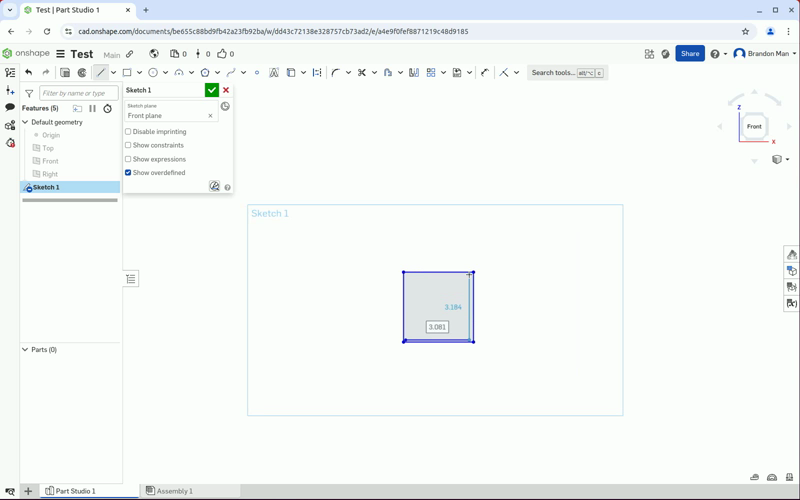
scroll(6)
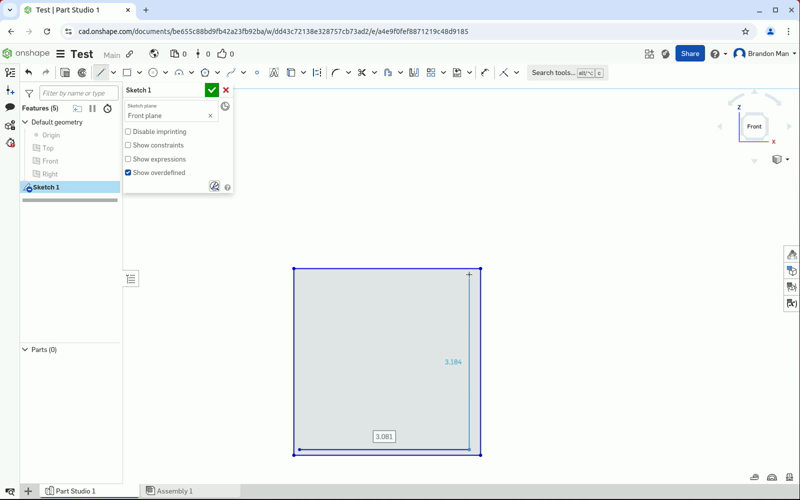
click(469, 274)
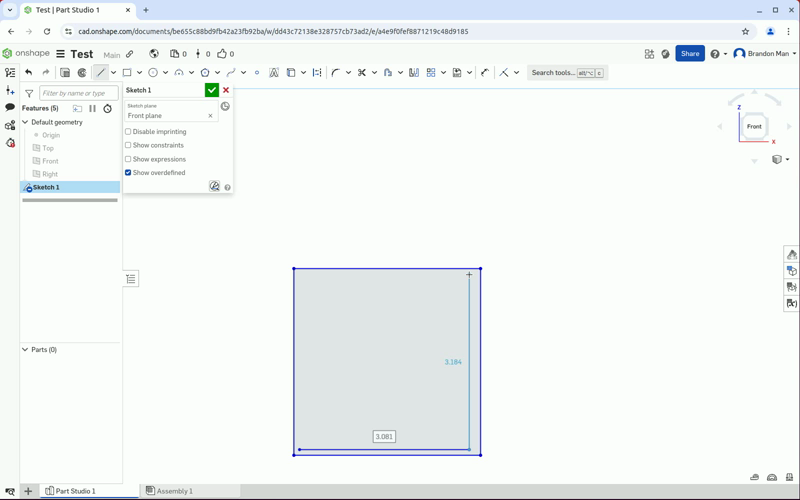
scroll(-6)
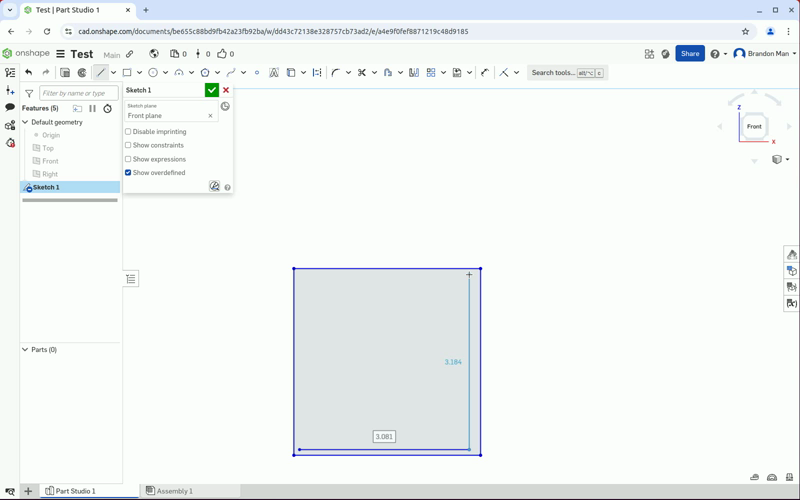
scroll(-6)
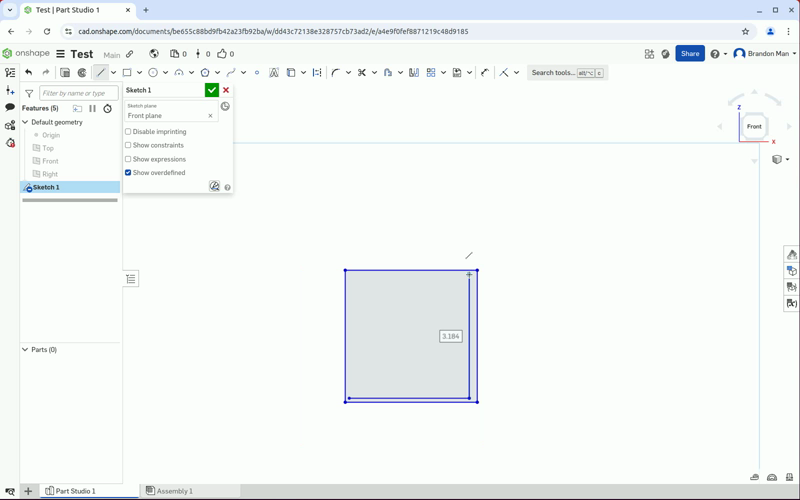
scroll(-6)
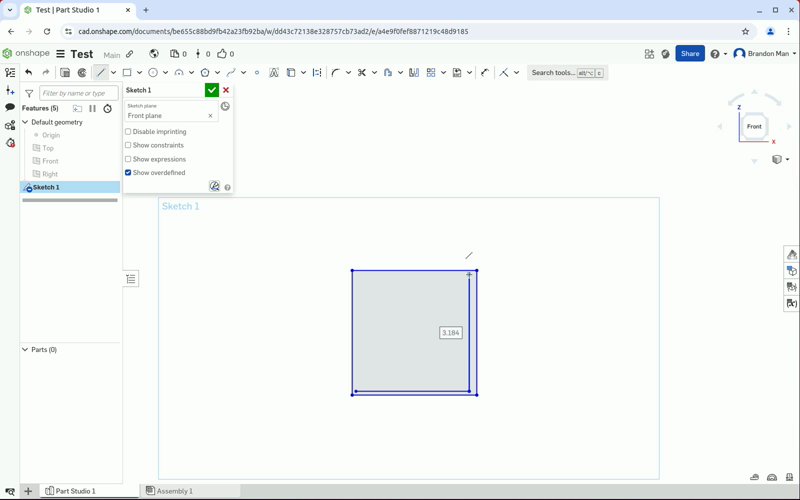
scroll(-6)
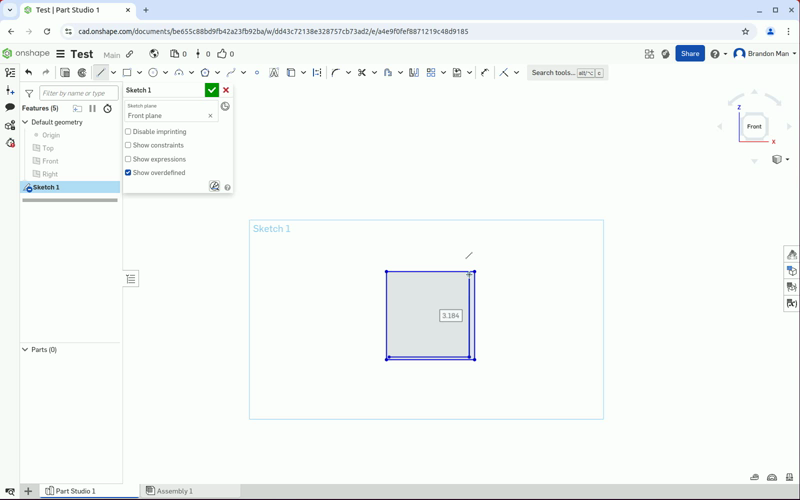
scroll(-6)
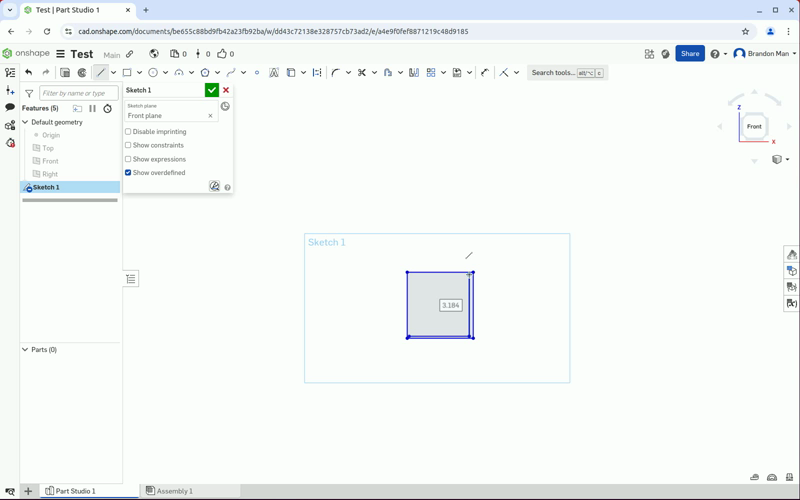
scroll(-6)
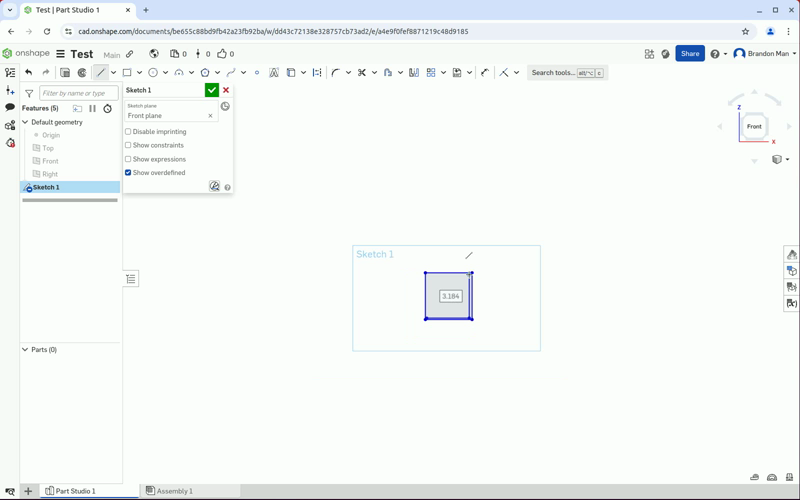
scroll(-6)
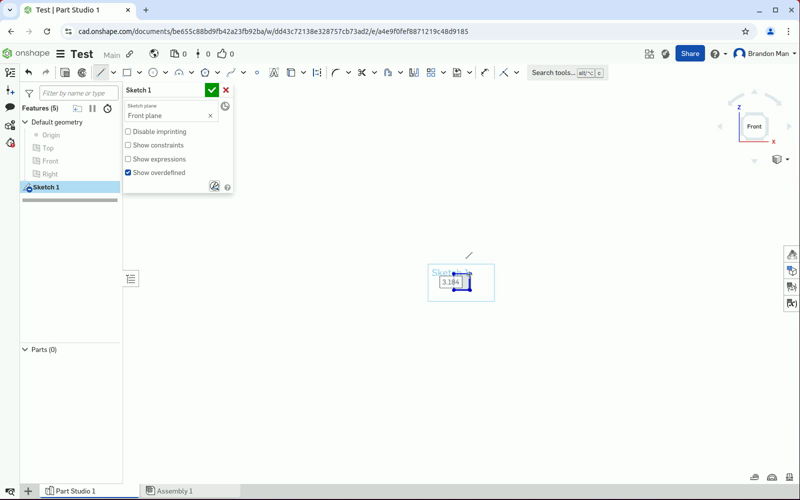
key_up(shift)
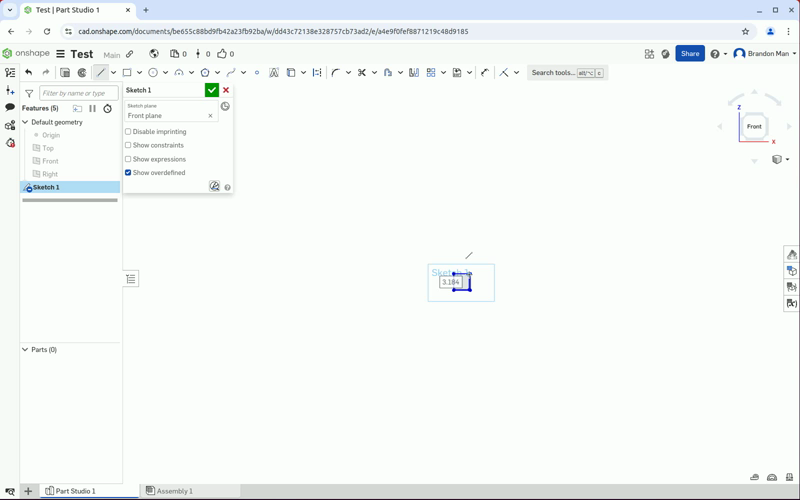
key_down(shift)
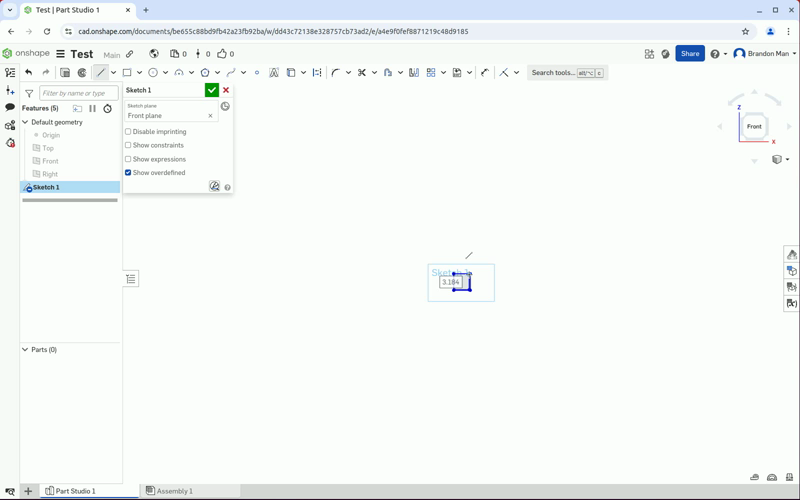
mouse_move(499, 274)
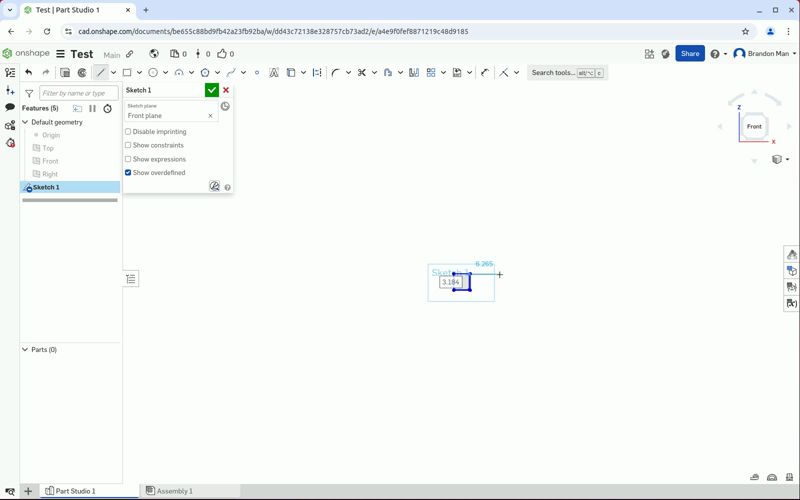
mouse_move(454, 274)
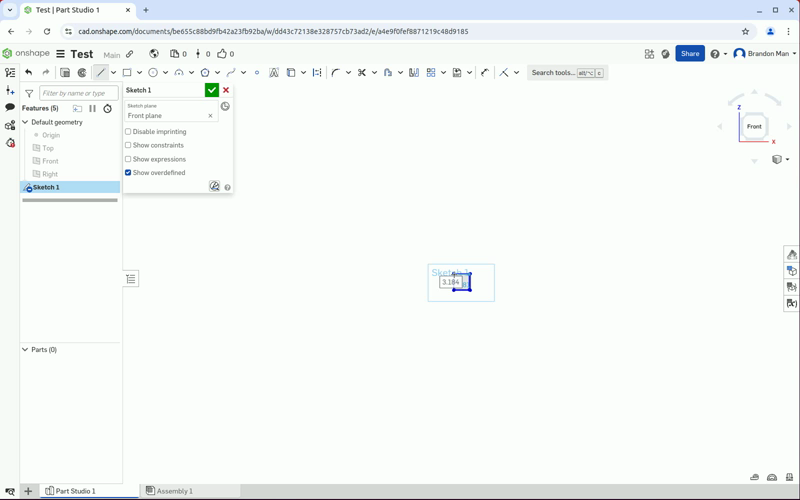
scroll(6)
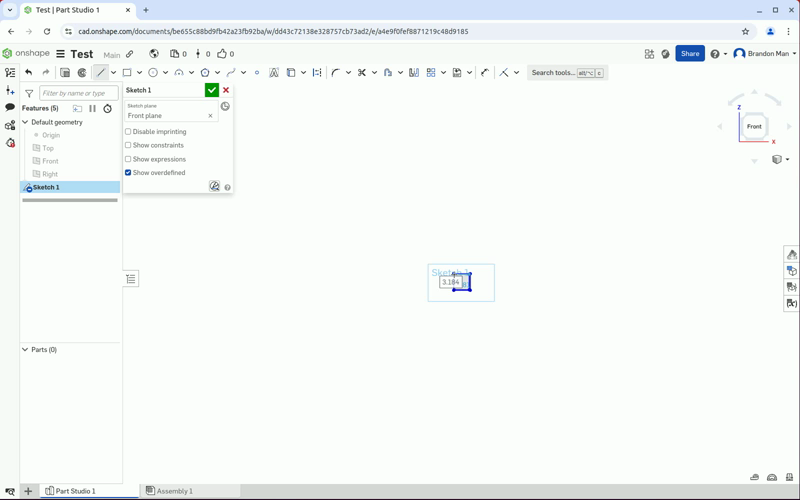
scroll(6)
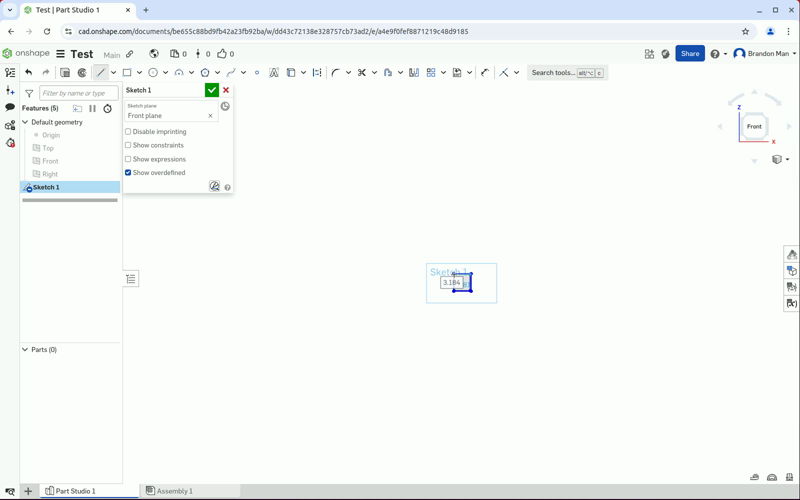
scroll(6)
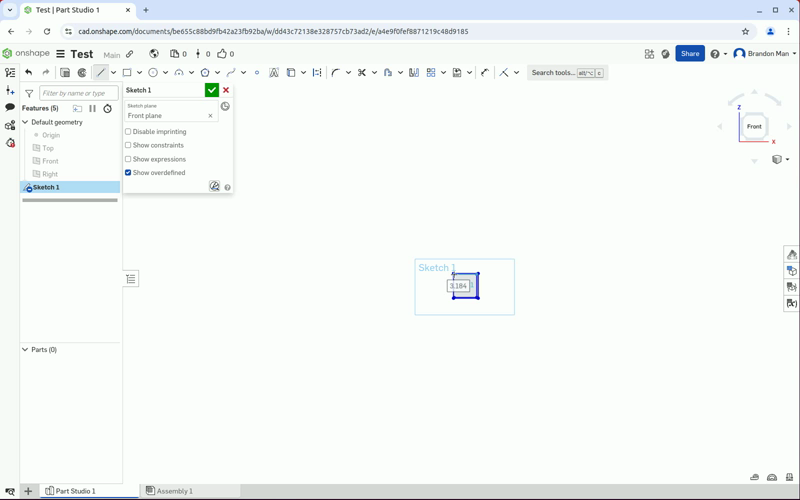
scroll(6)
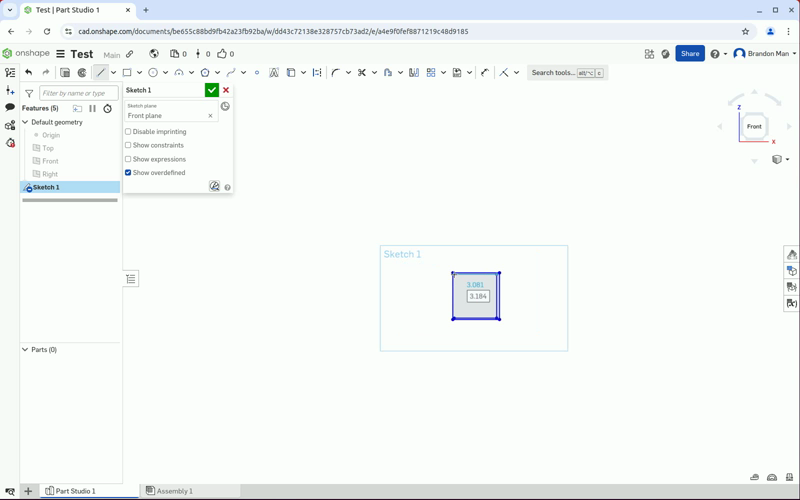
scroll(6)
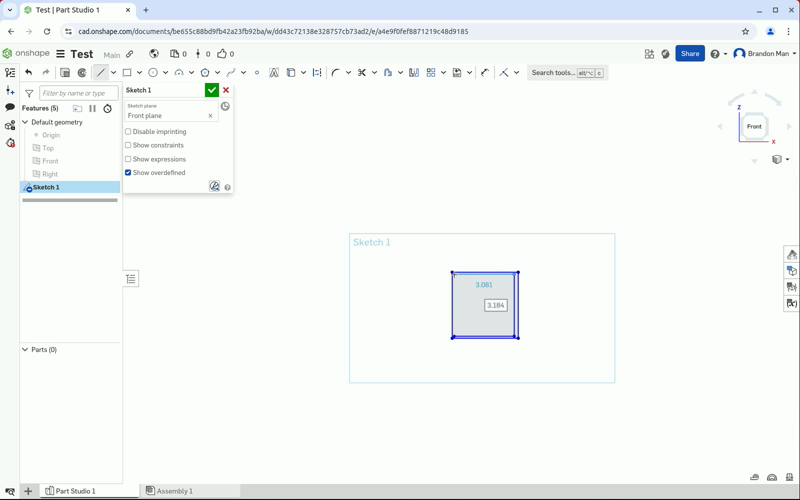
scroll(6)
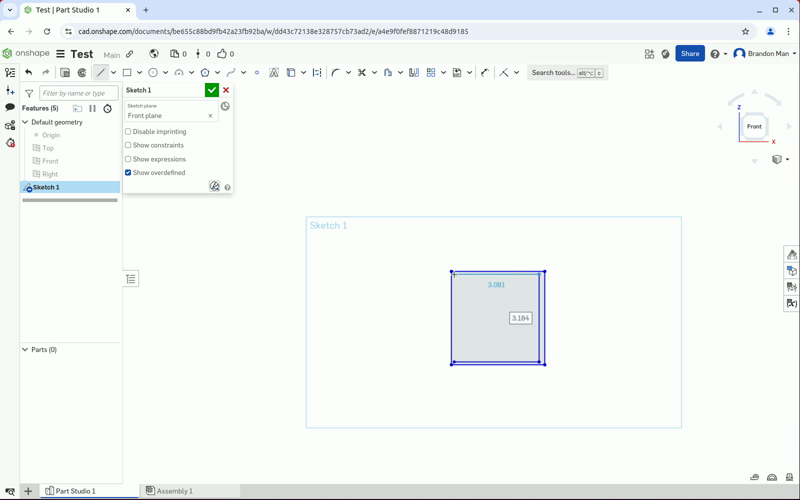
scroll(6)
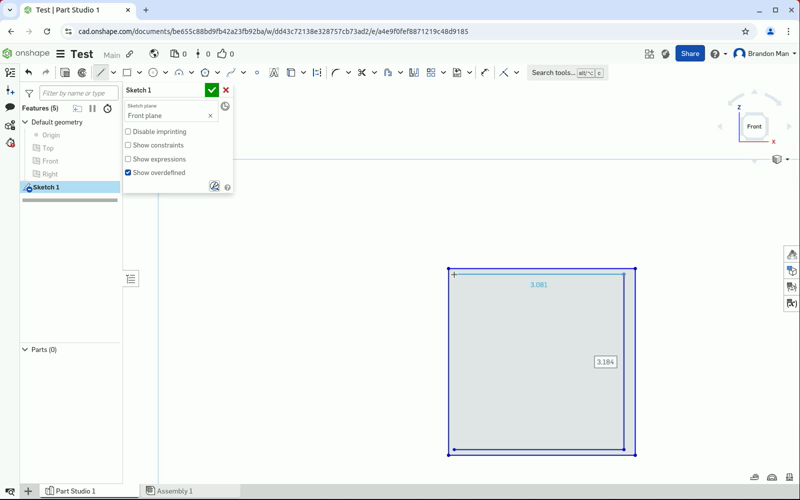
click(454, 274)
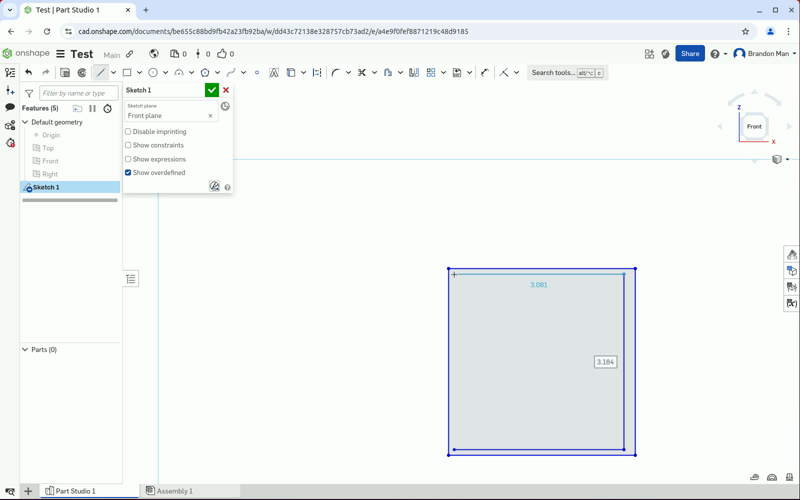
scroll(-6)
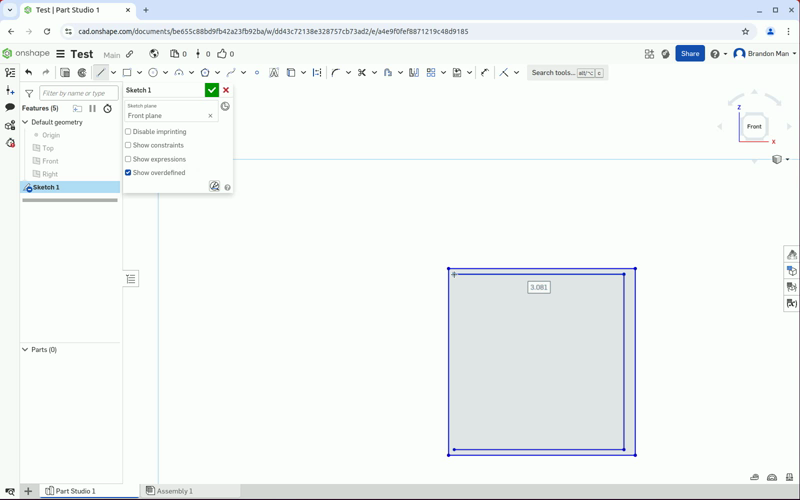
scroll(-6)
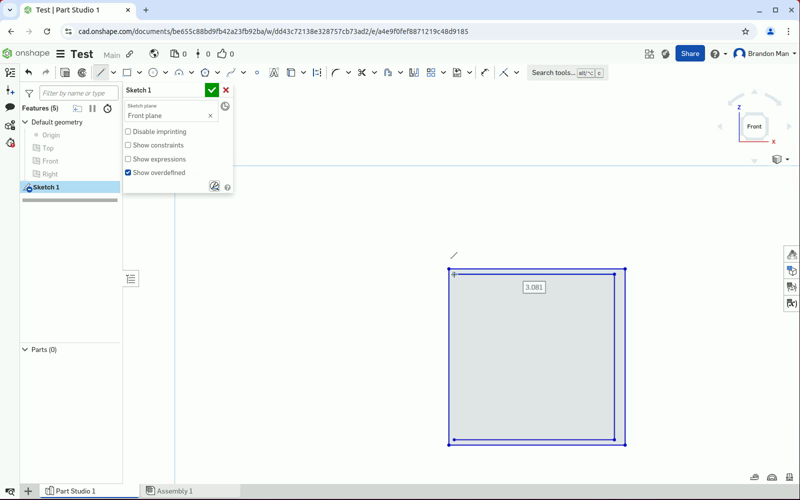
scroll(-6)
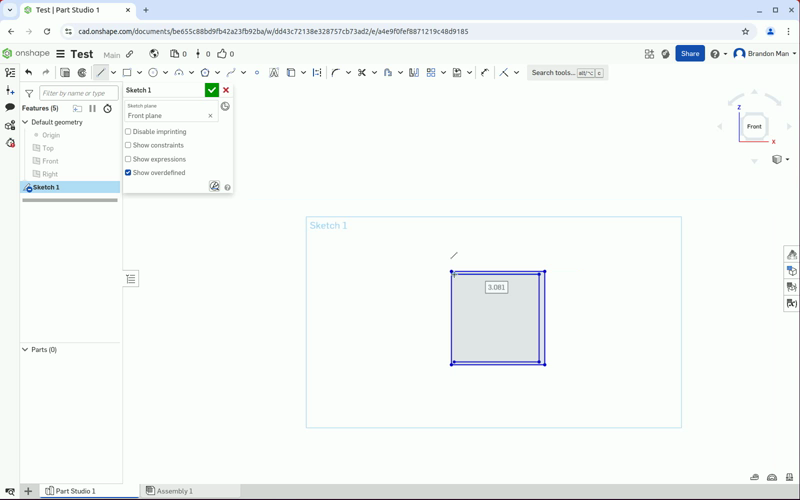
scroll(-6)
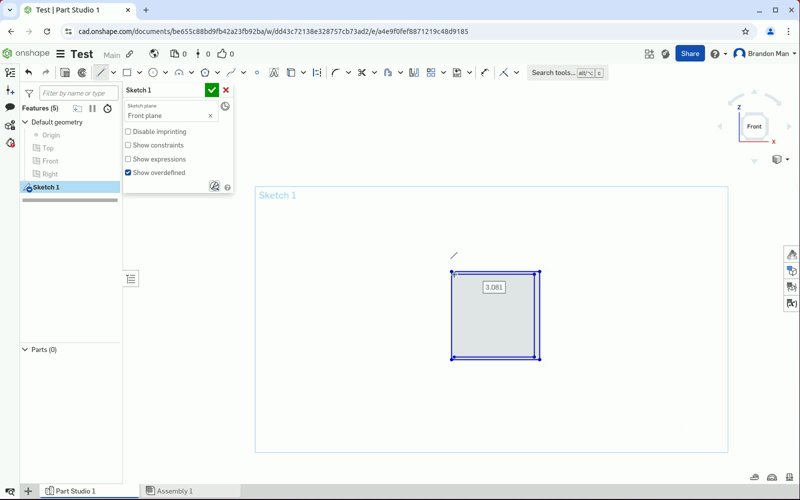
scroll(-6)
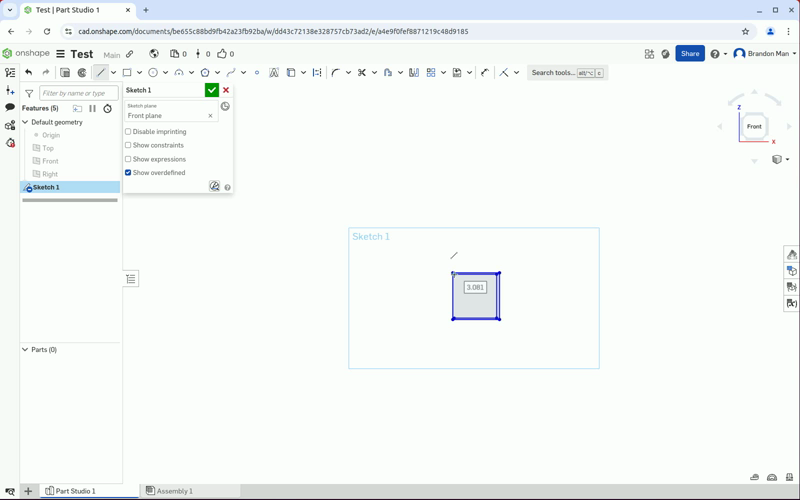
scroll(-6)
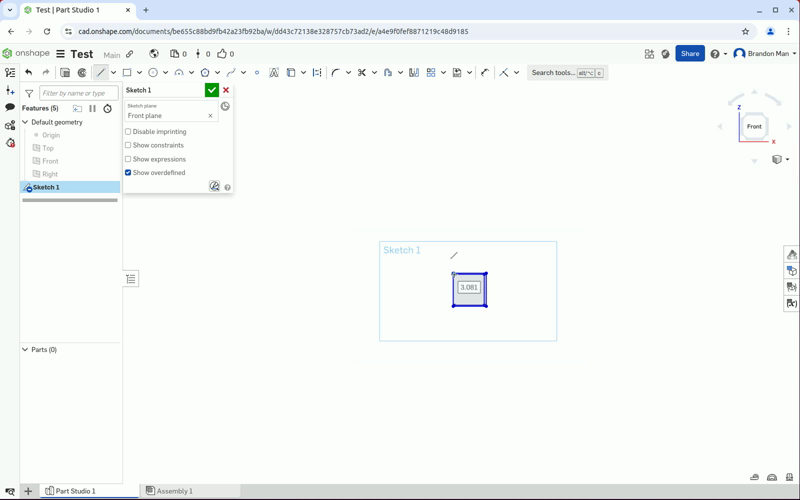
scroll(-6)
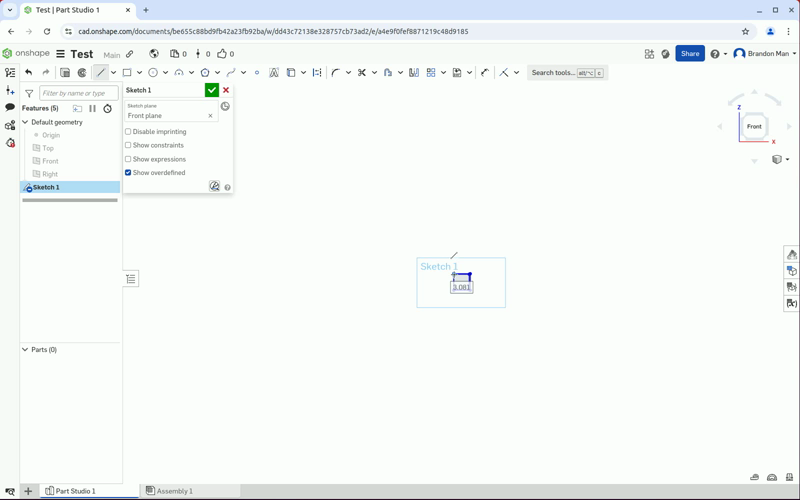
key_up(shift)
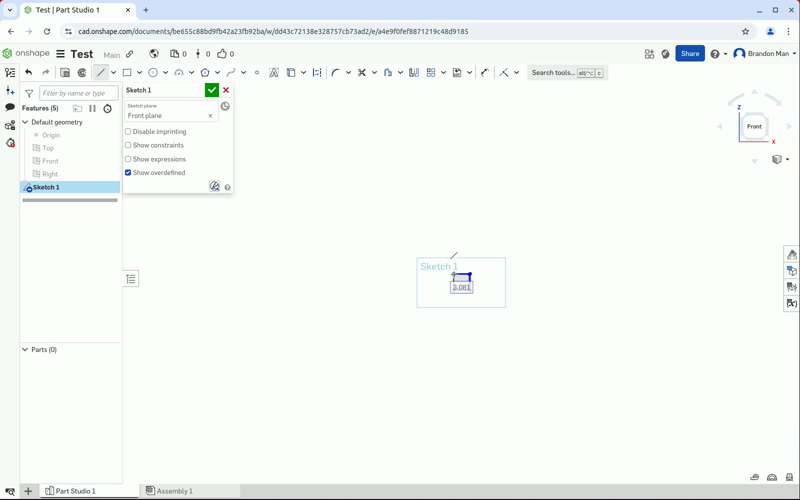
mouse_move(484, 274)
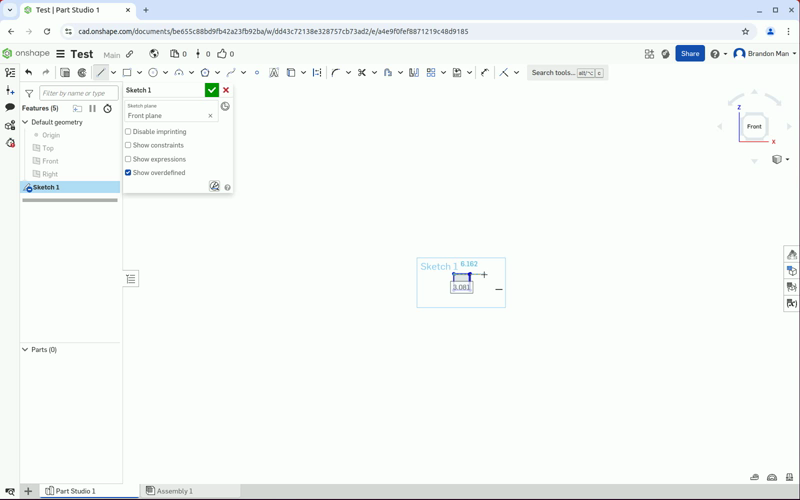
key_down(shift)
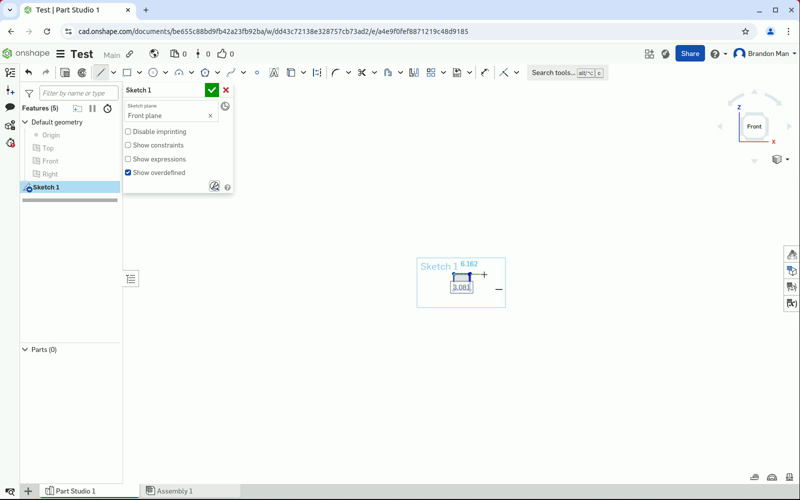
mouse_move(454, 289)
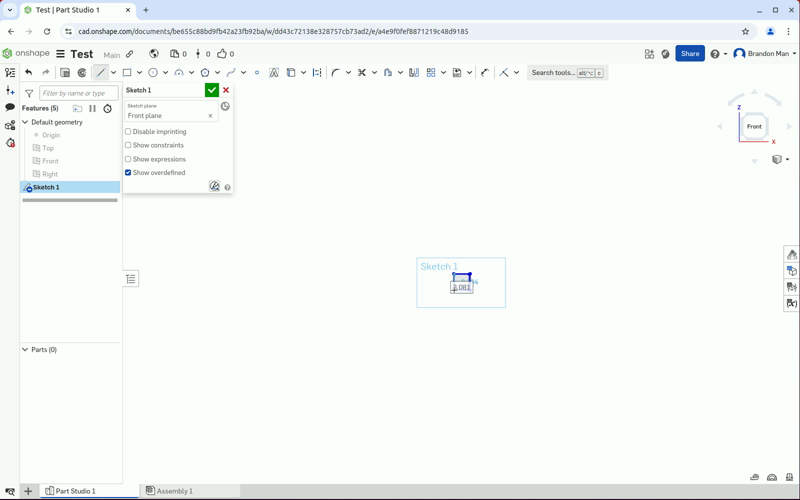
scroll(6)
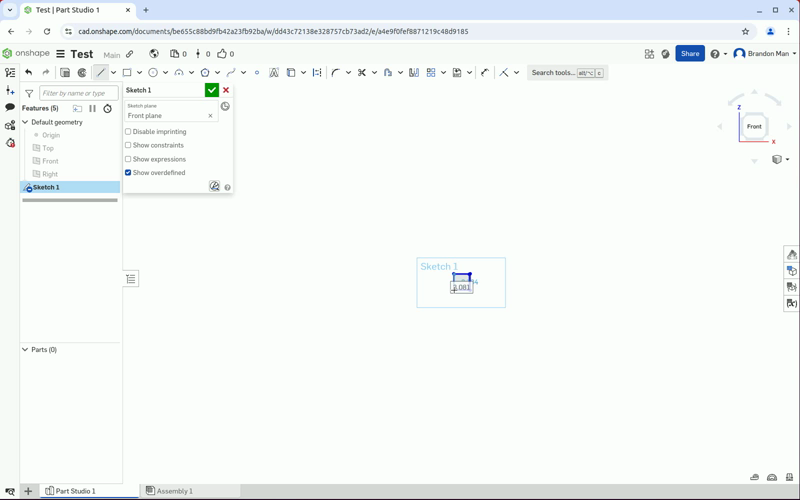
scroll(6)
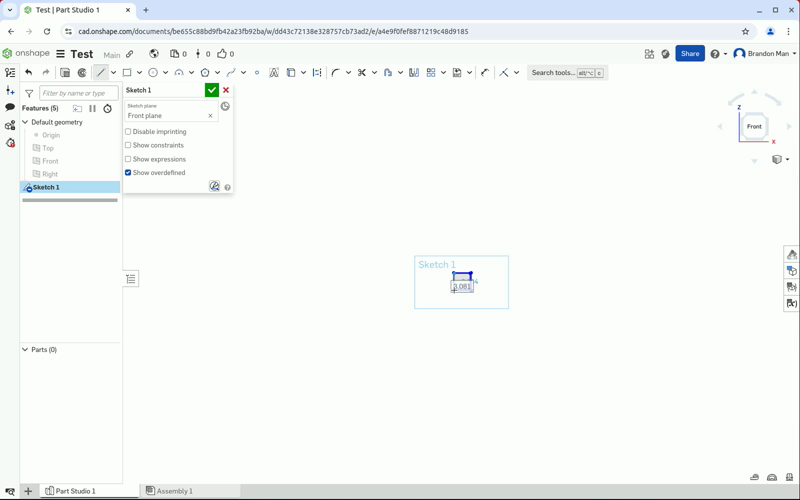
scroll(6)
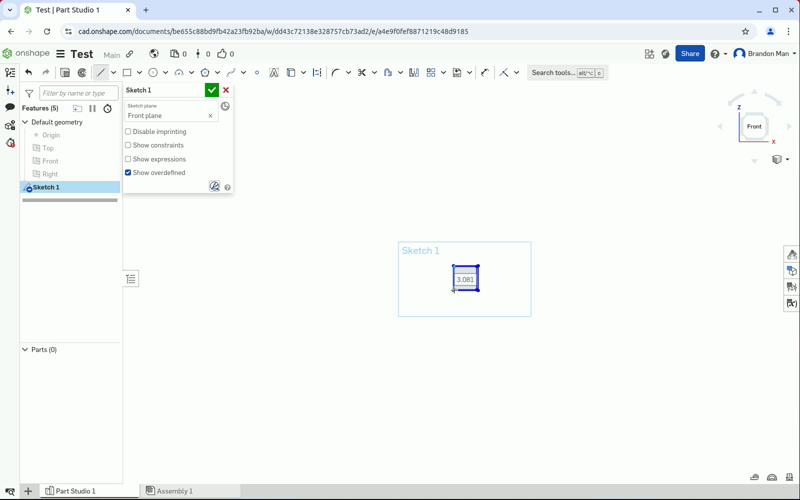
scroll(6)
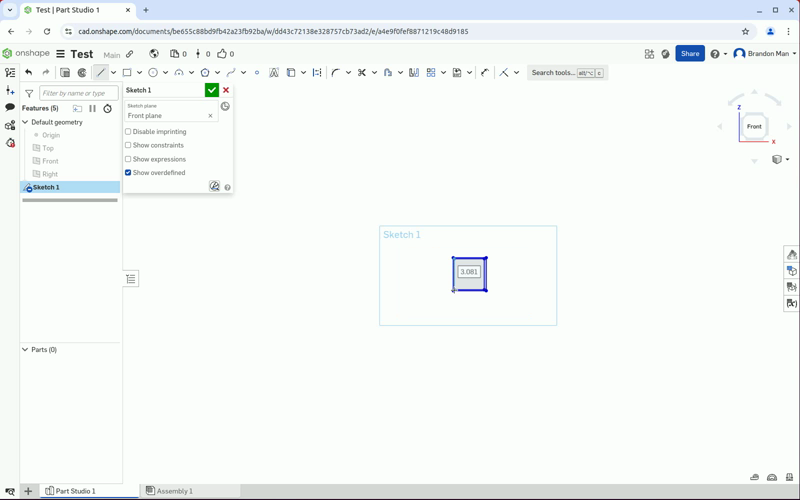
scroll(6)
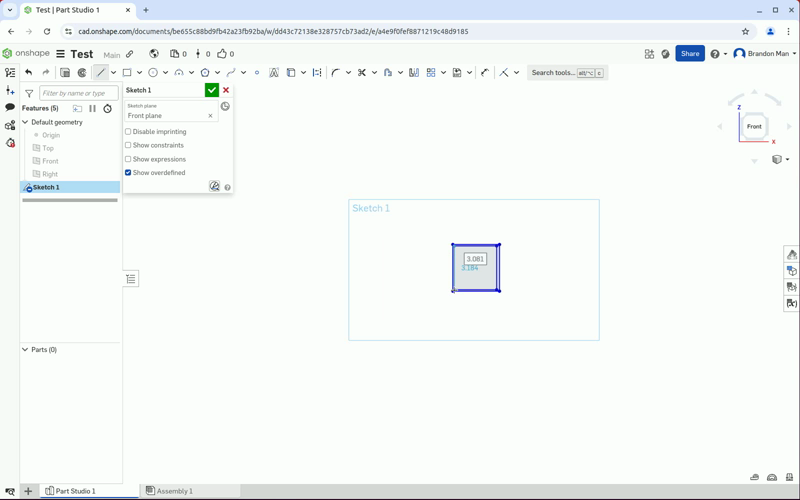
scroll(6)
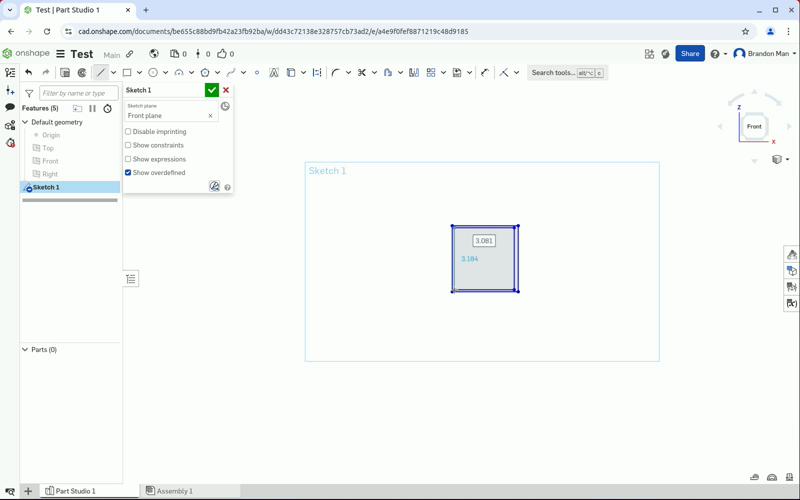
scroll(6)
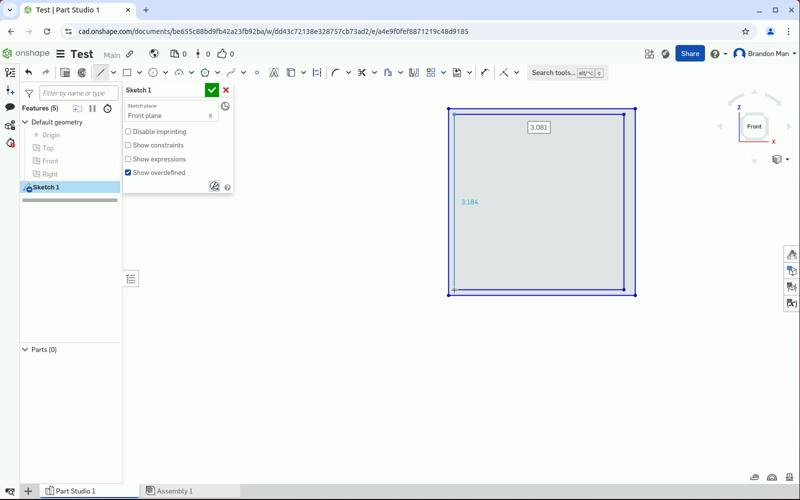
key_up(shift)
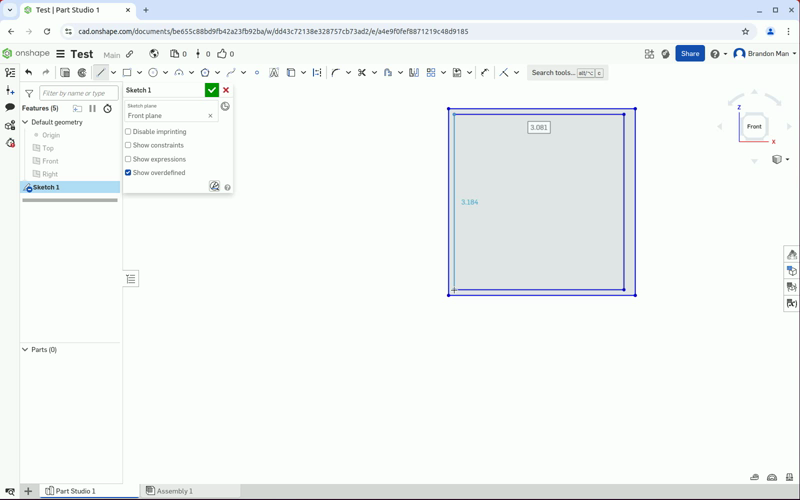
click(454, 289)
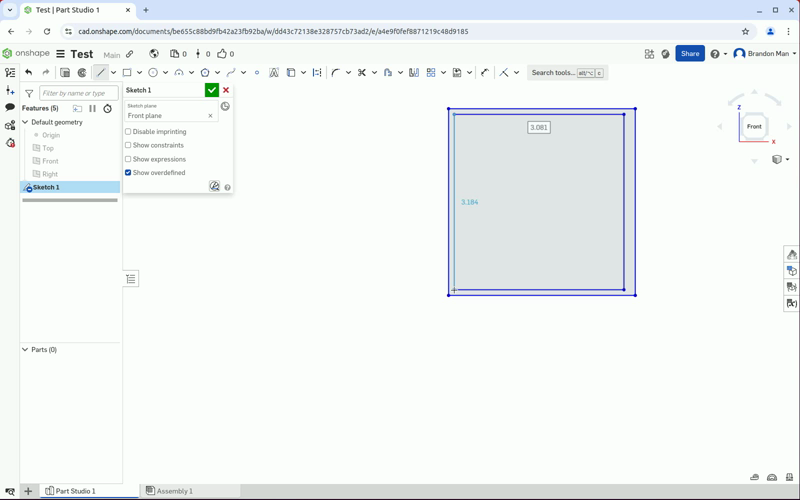
scroll(-6)
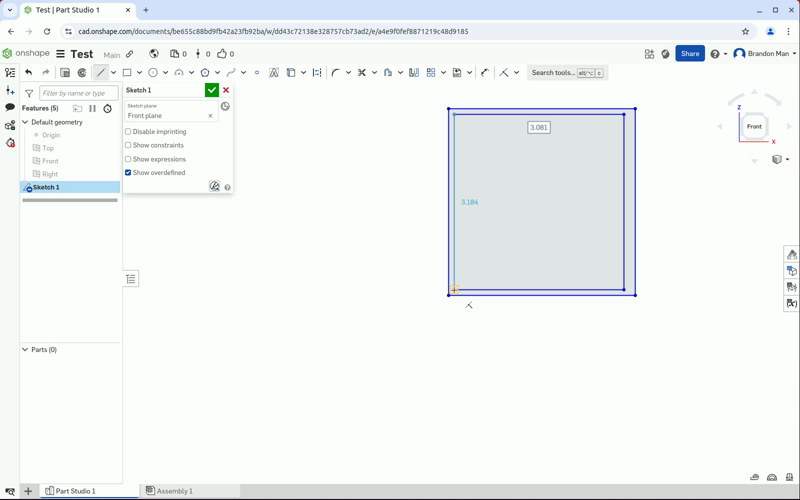
scroll(-6)
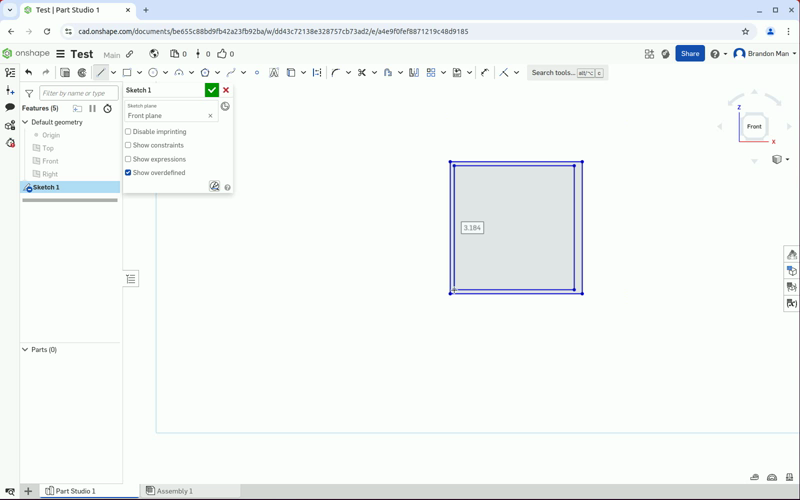
scroll(-6)
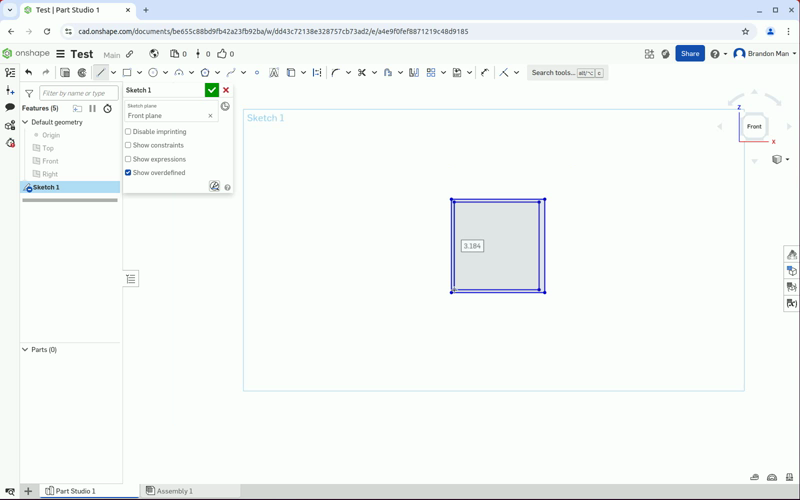
scroll(-6)
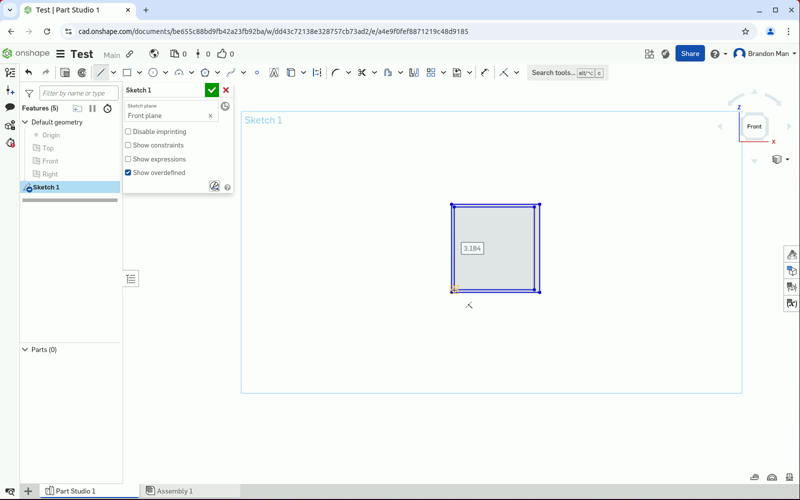
scroll(-6)
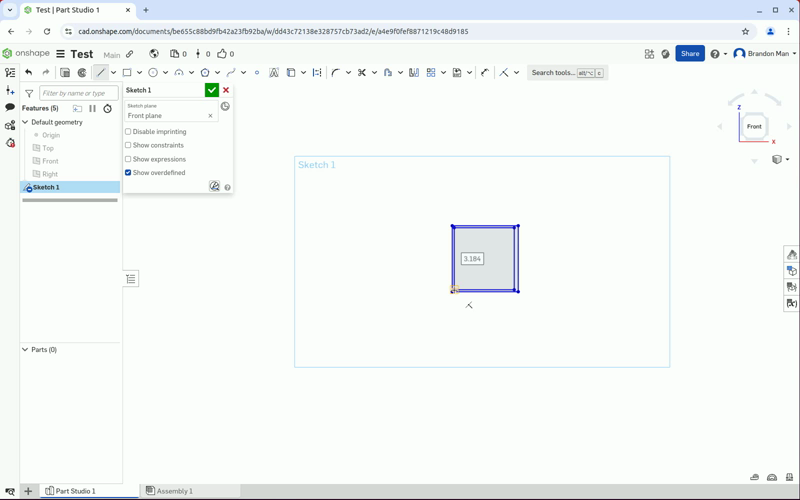
scroll(-6)
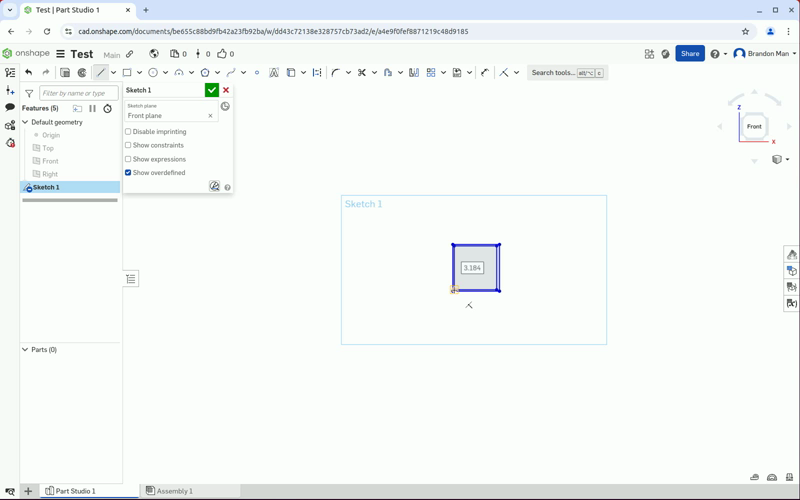
scroll(-6)
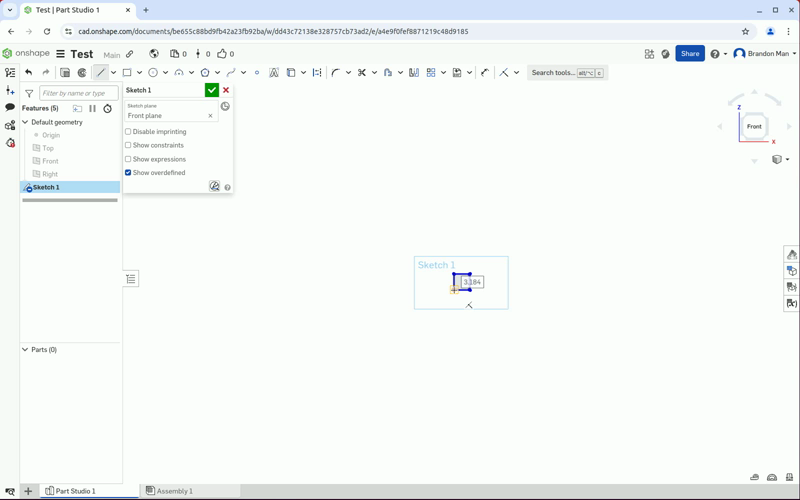
key(esc)
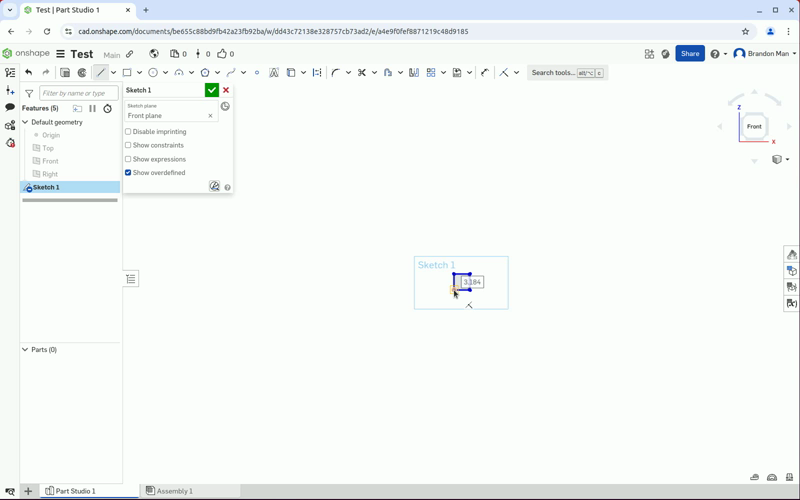
mouse_move(456, 273)
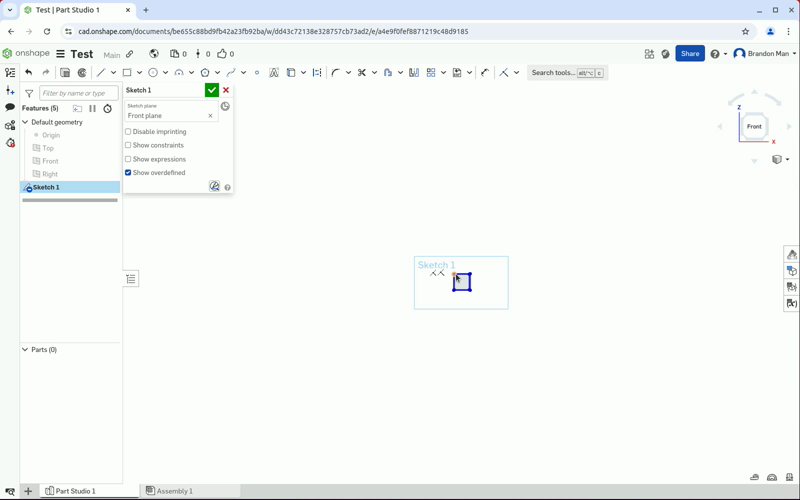
scroll(6)
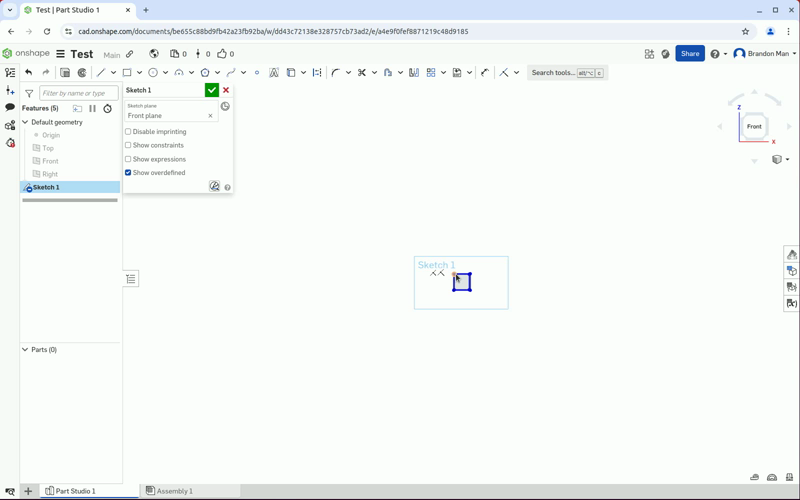
scroll(6)
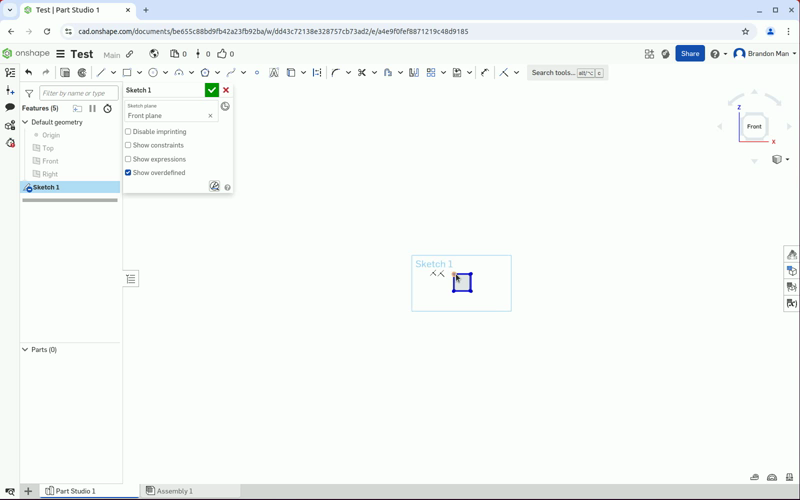
scroll(6)
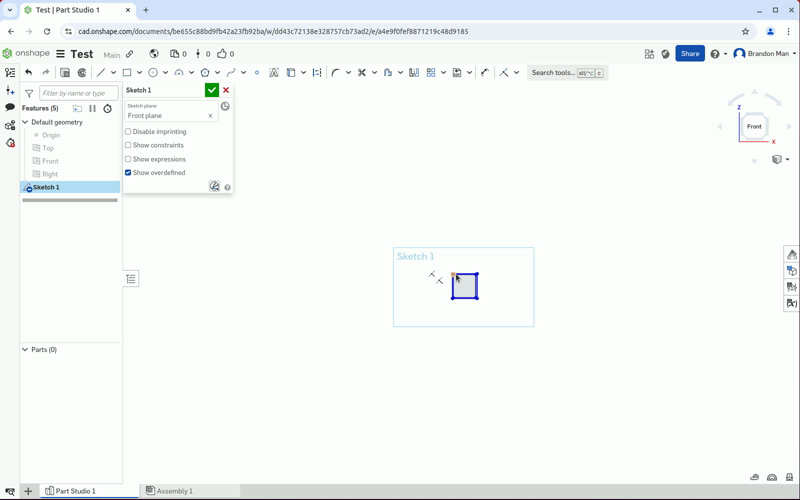
scroll(6)
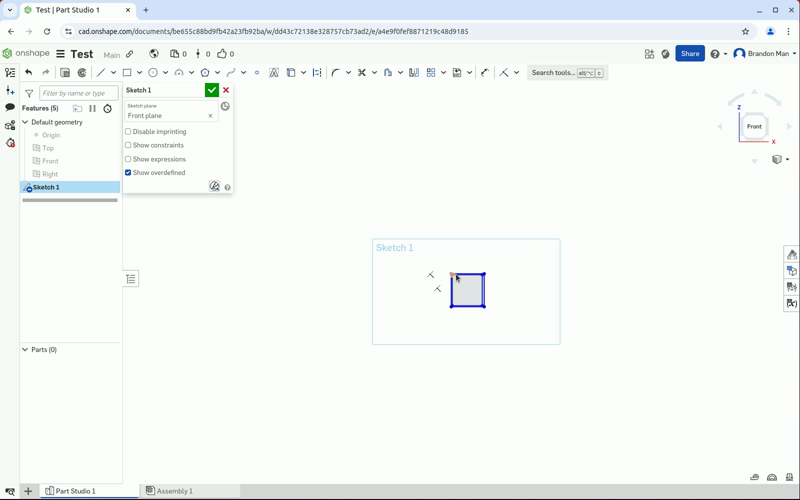
scroll(6)
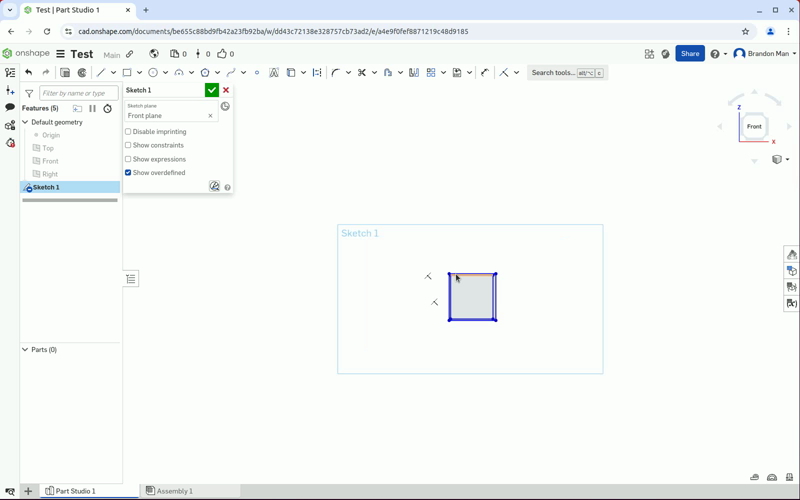
scroll(6)
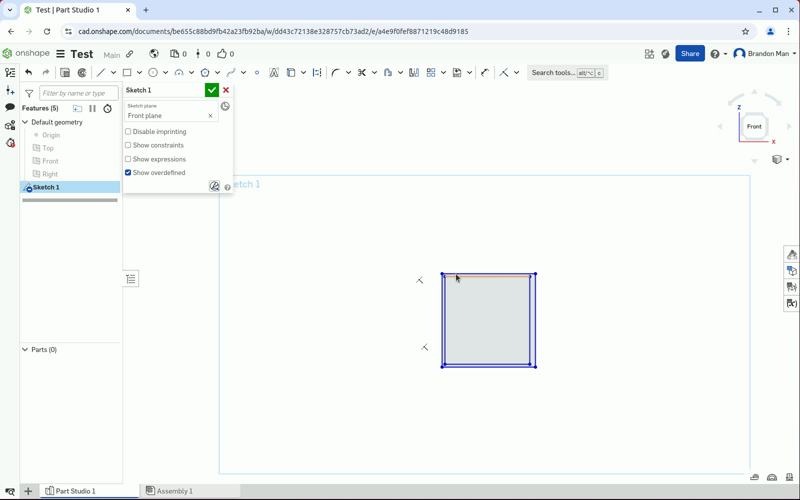
scroll(6)
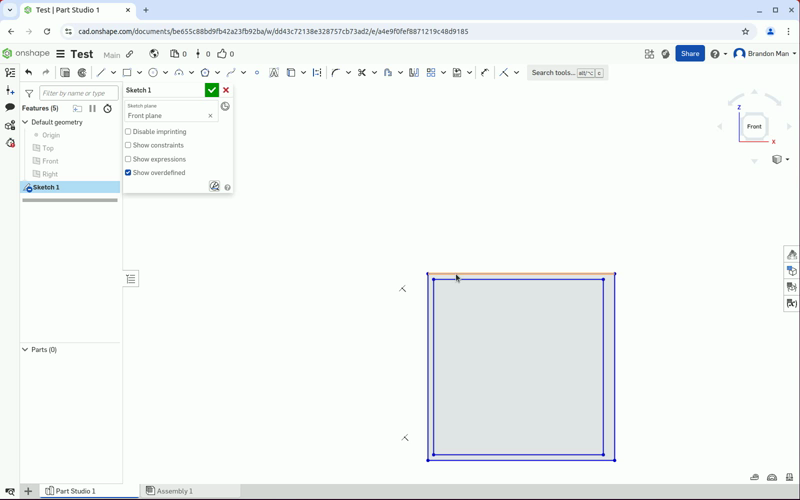
click(456, 273)
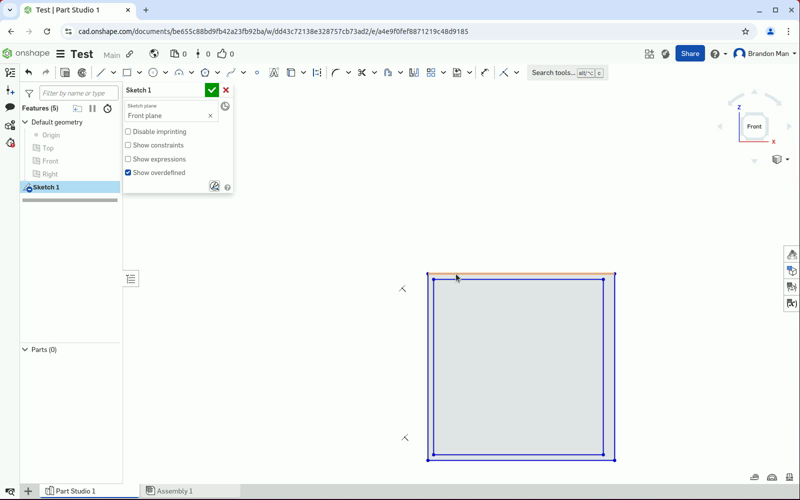
scroll(-6)
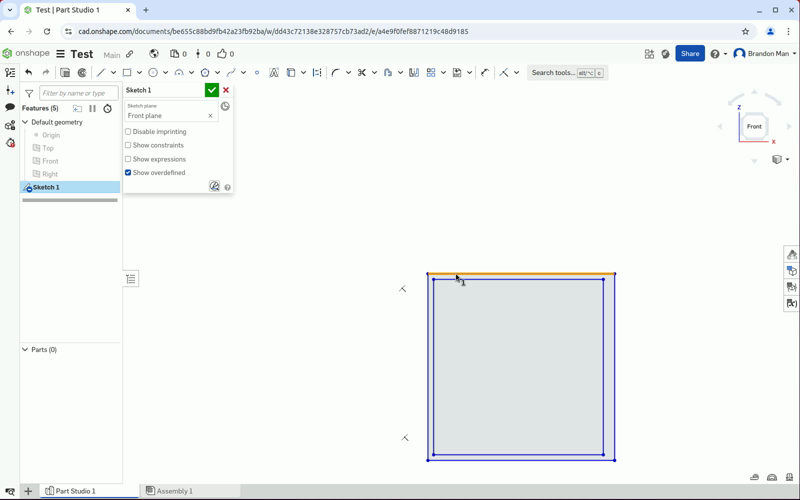
scroll(-6)
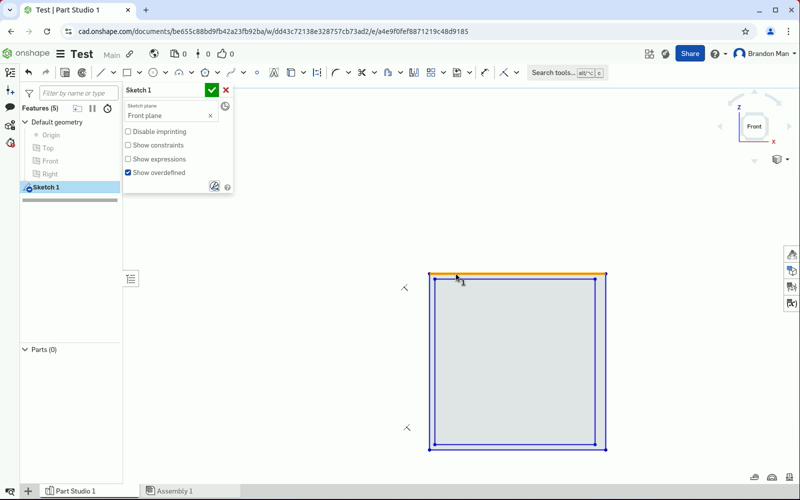
scroll(-6)
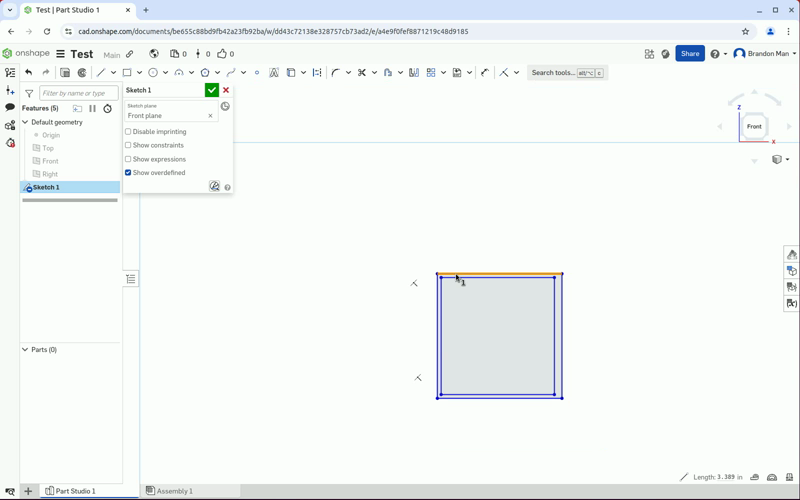
scroll(-6)
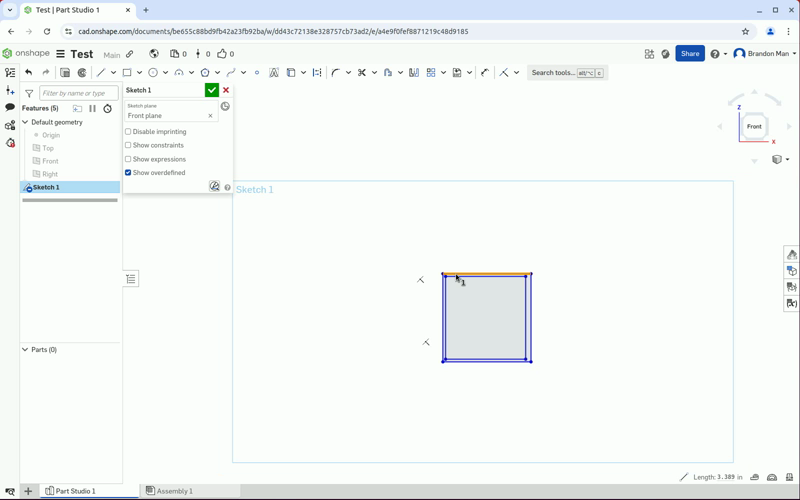
scroll(-6)
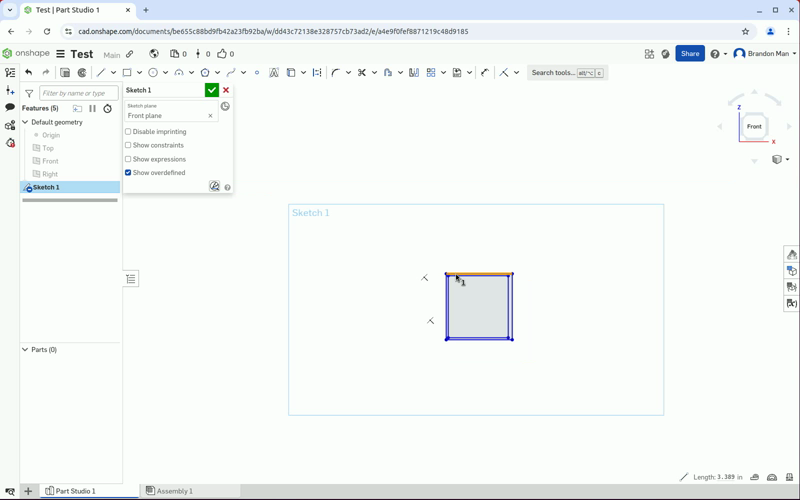
scroll(-6)
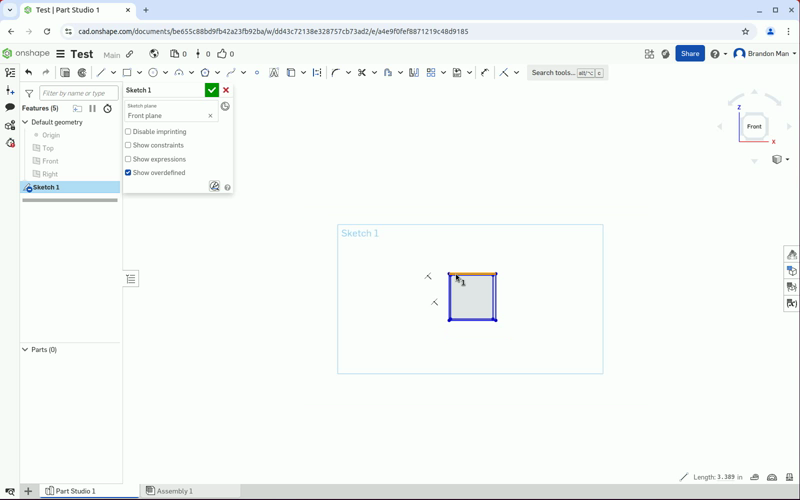
scroll(-6)
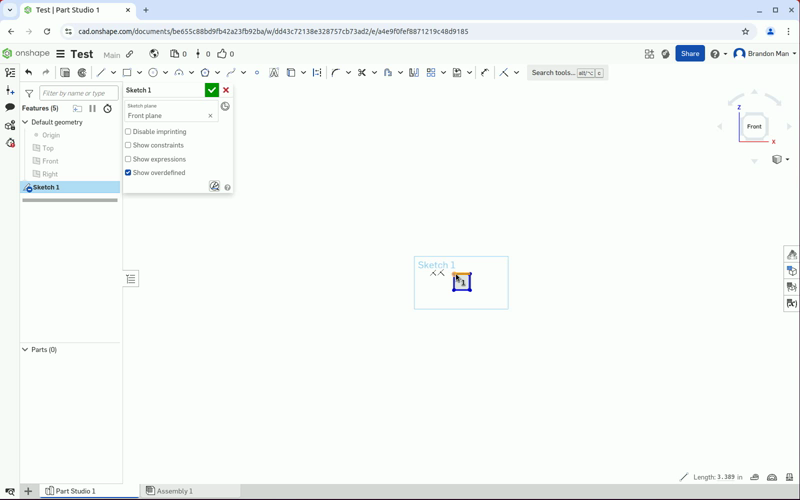
mouse_move(73, 352)
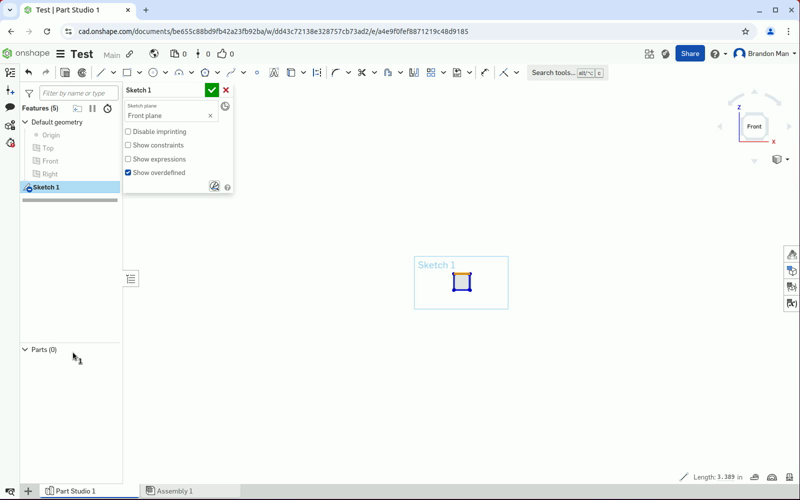
key(shift+y)
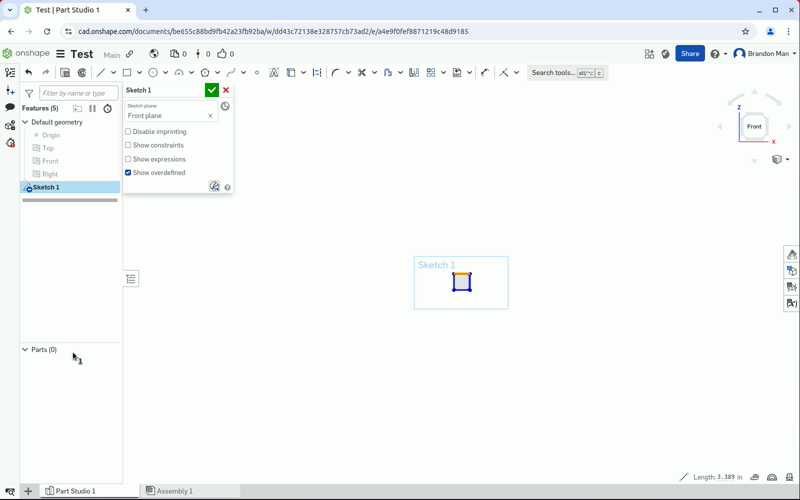
key(shift+e)
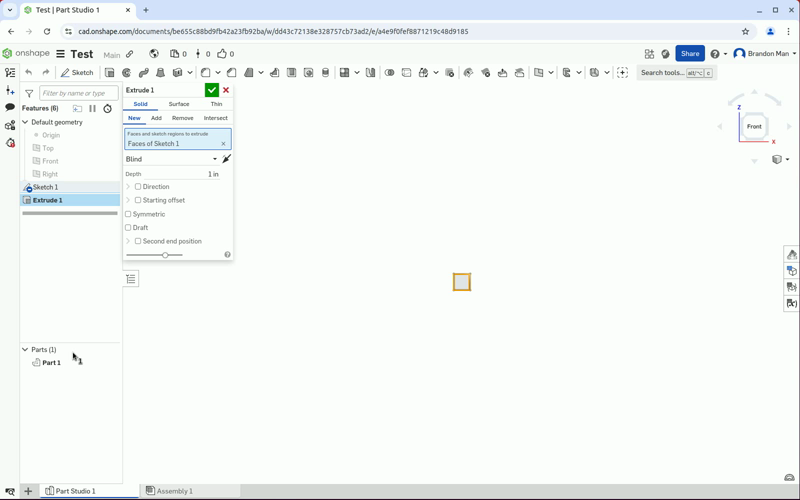
mouse_move(143, 106)
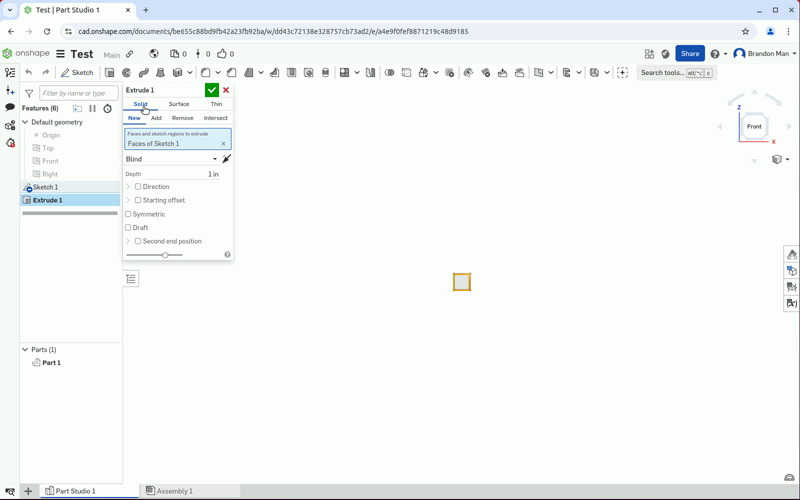
click(143, 106)
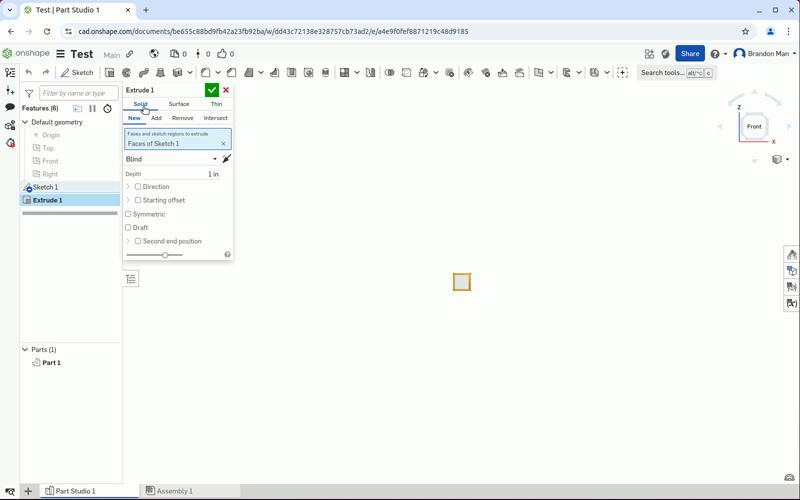
mouse_move(137, 120)
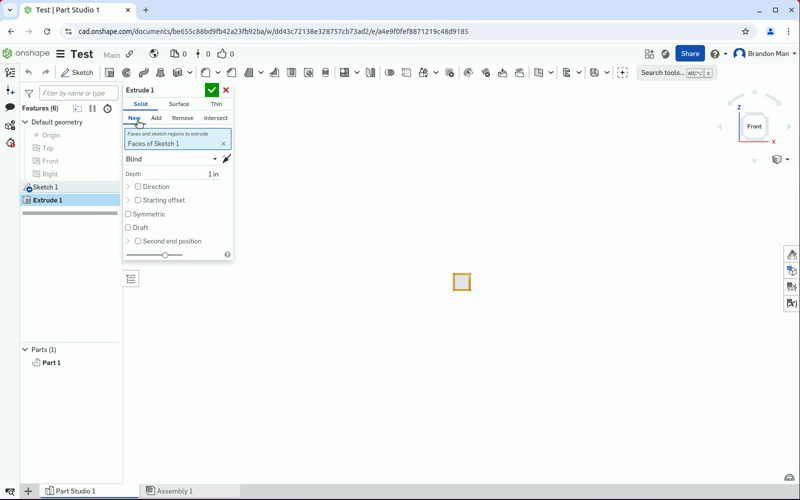
click(137, 120)
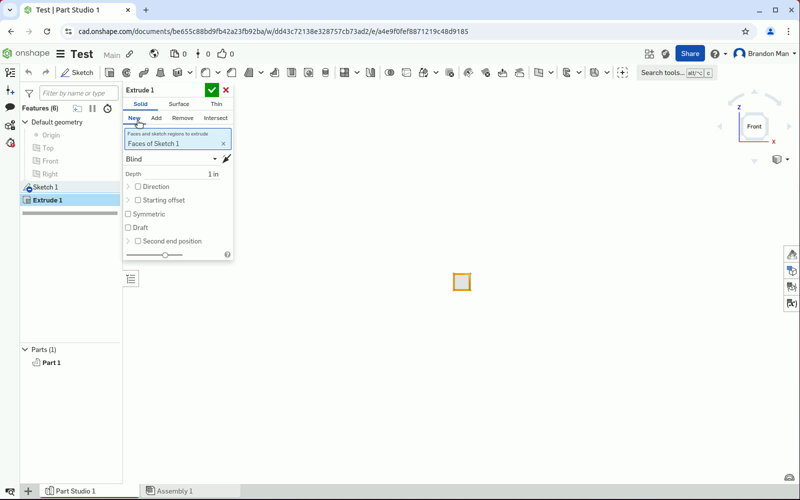
key(tab, 4)
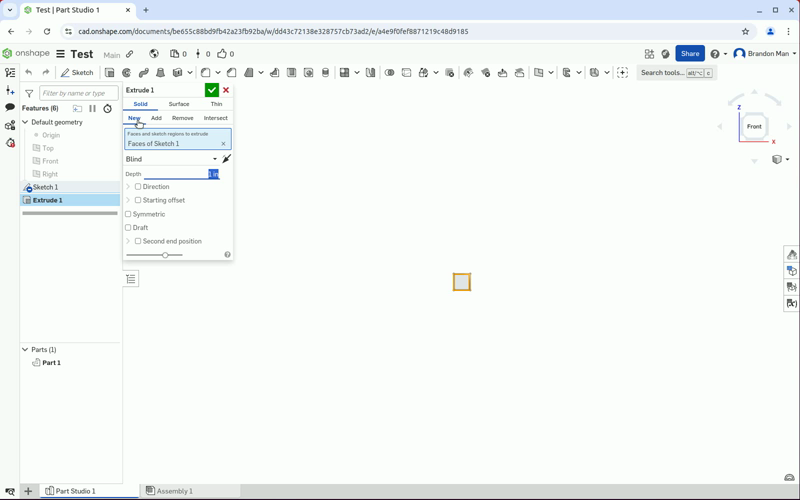
text(46.216)
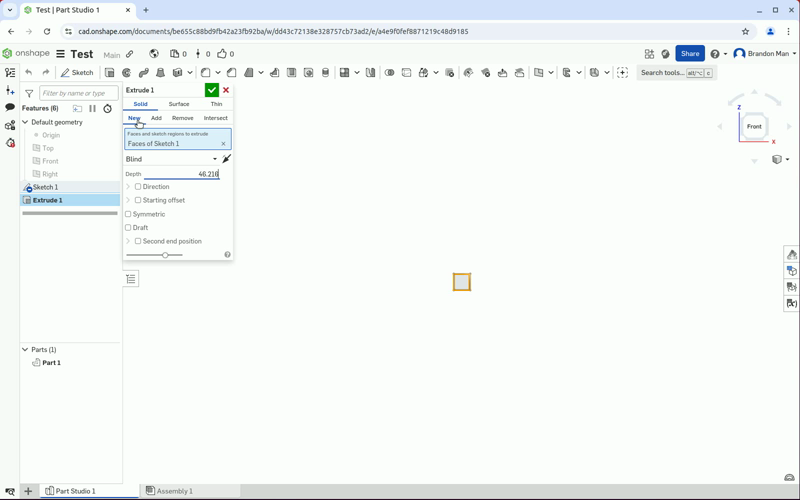
key(tab, 3)
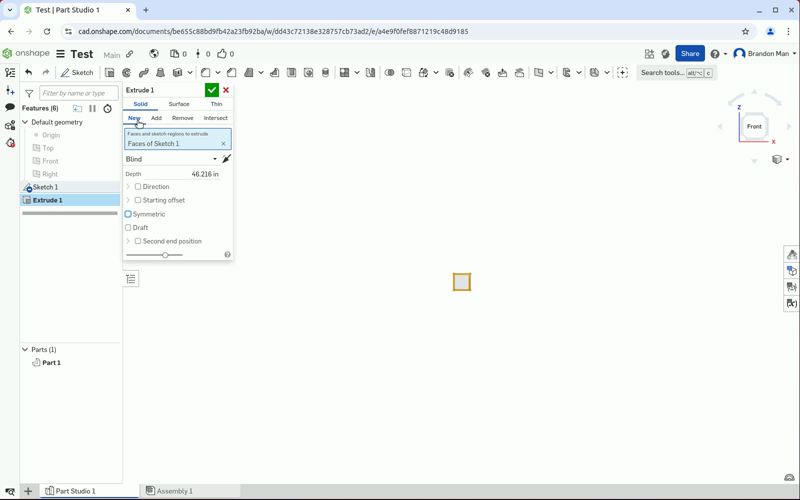
key(space)
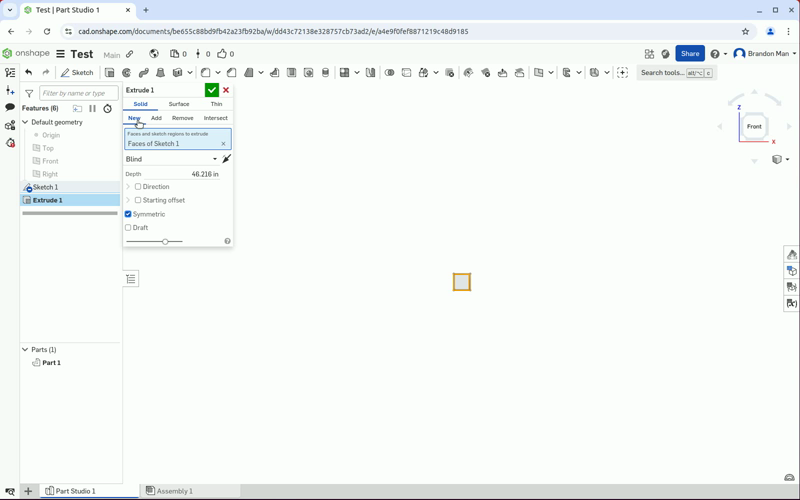
key(enter)
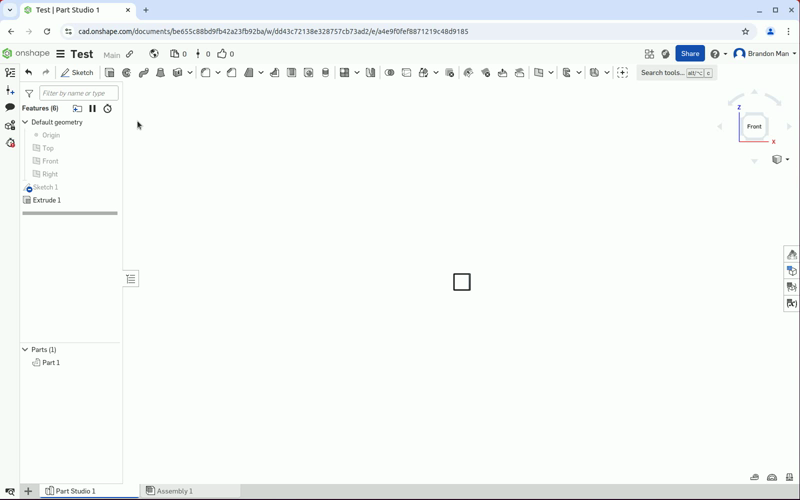
key(shift+h)
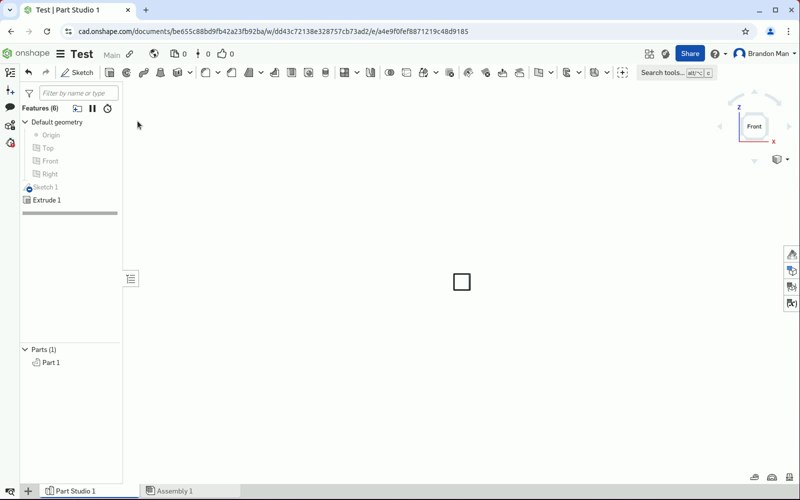
key(shift+h)
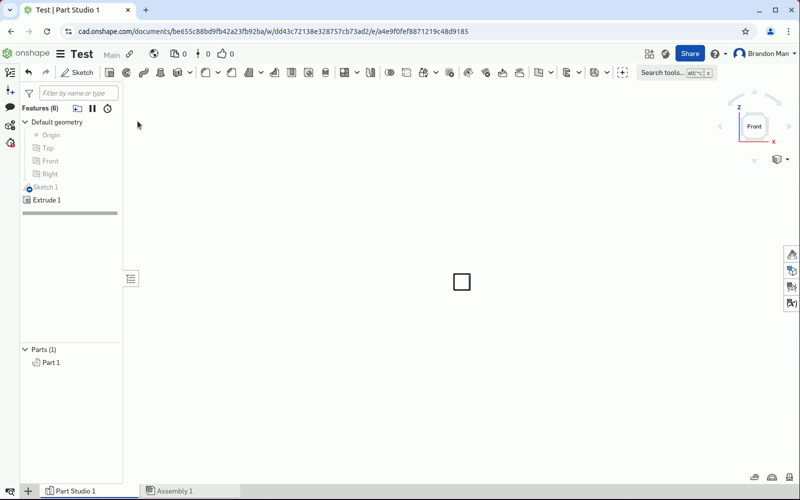
mouse_move(73, 189)
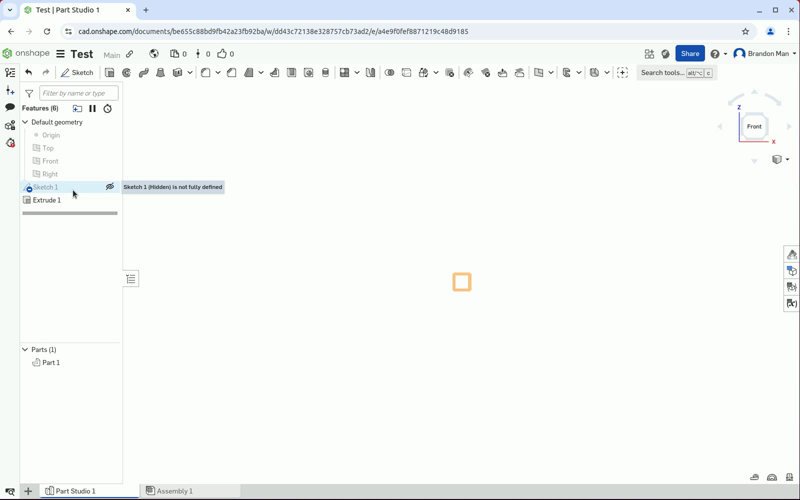
click(73, 189)
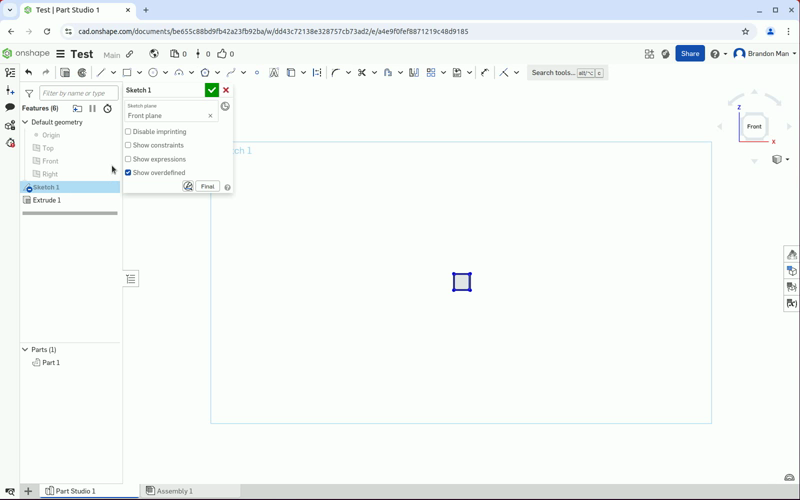
mouse_move(229, 92)
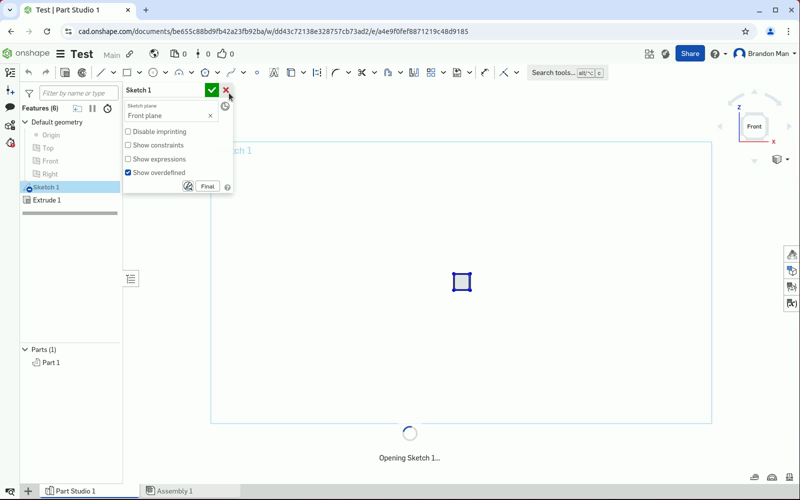
click(229, 92)
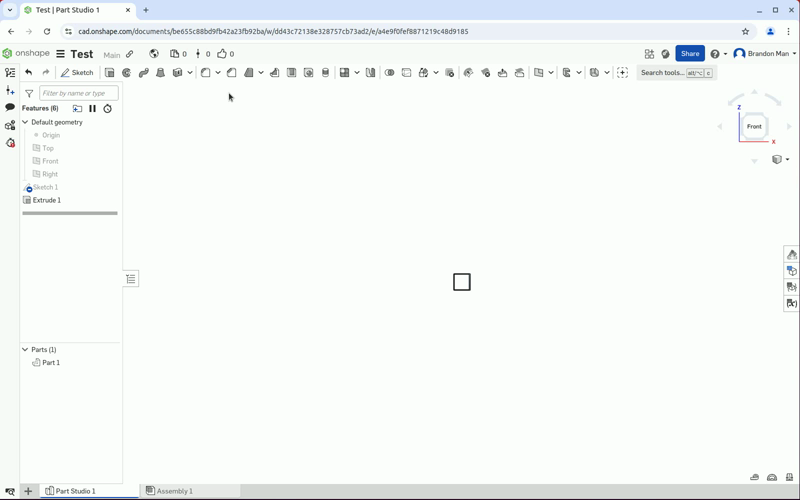
mouse_move(73, 352)
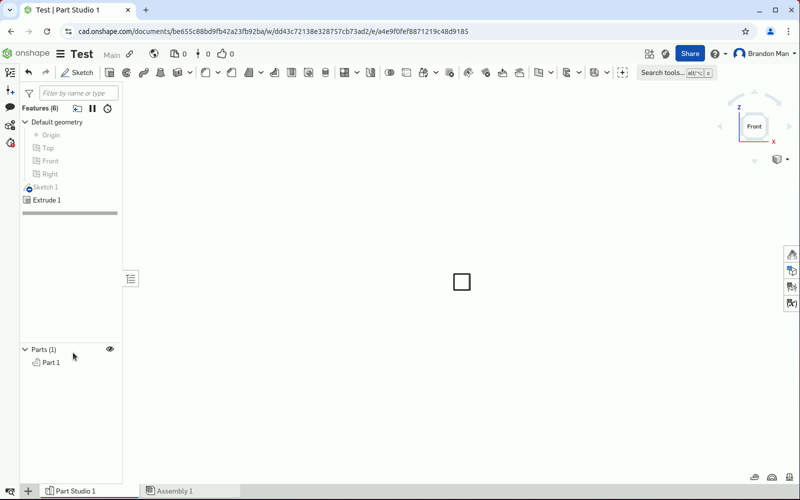
key(y)
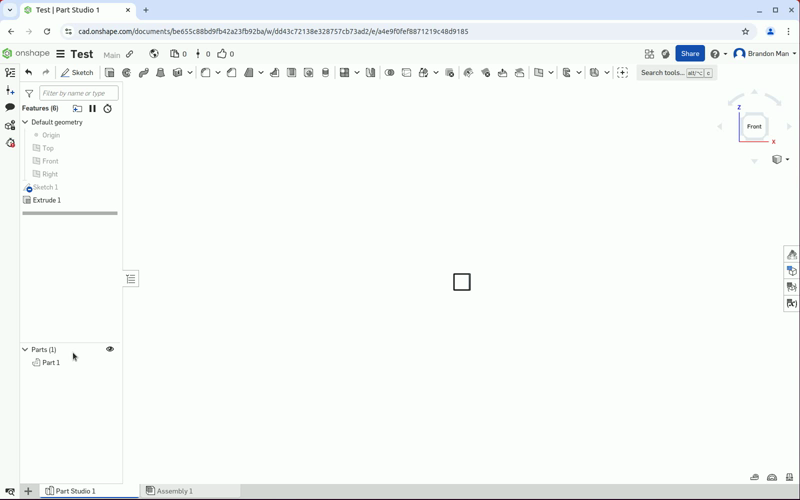
key(shift+p)
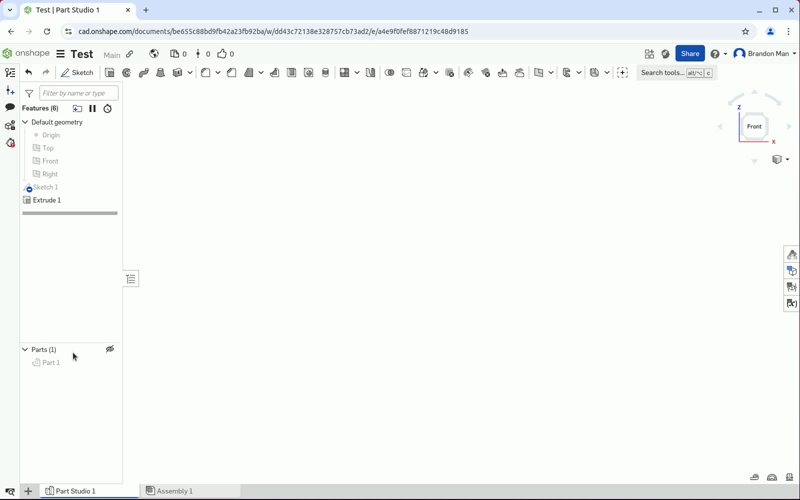
key(space)
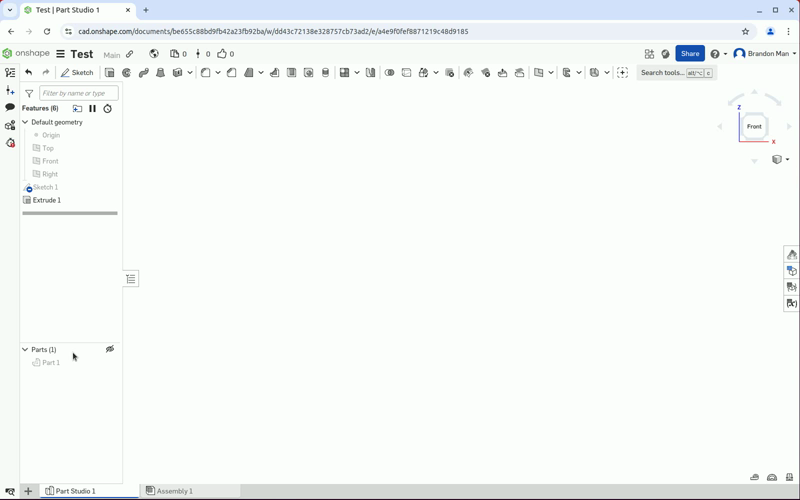
key_down(shift)
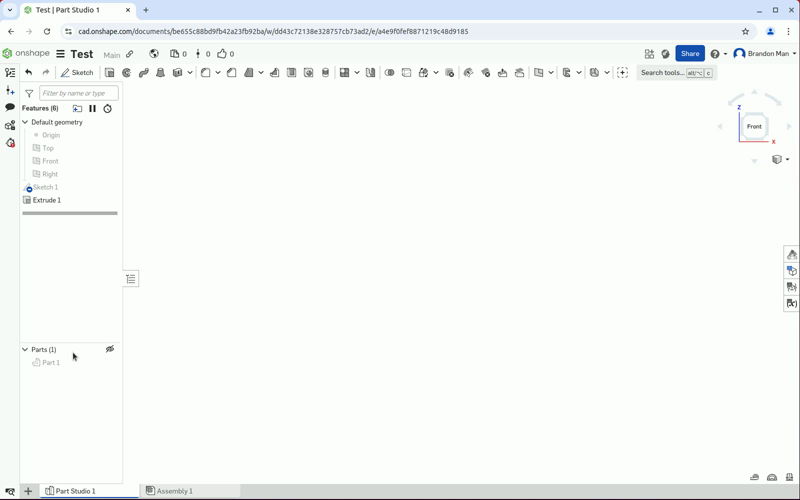
key(left)
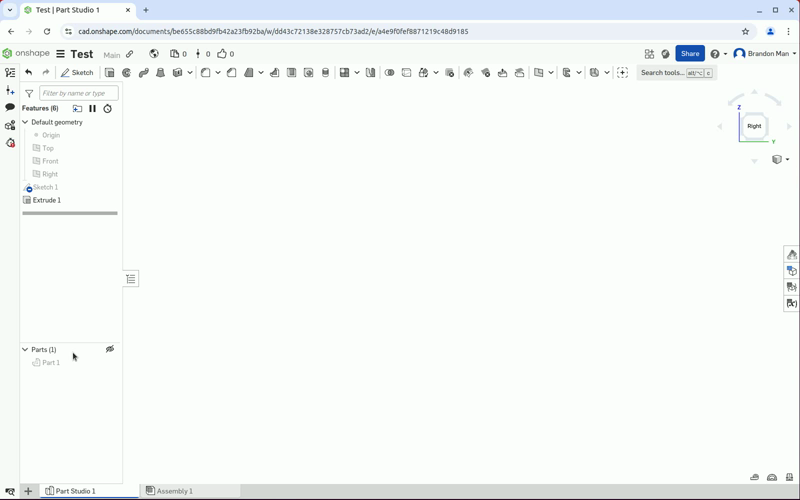
key_up(shift)
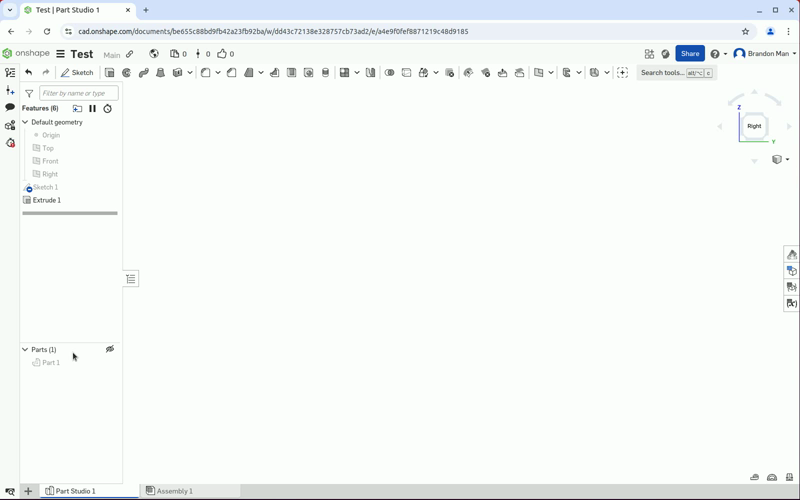
mouse_move(73, 352)
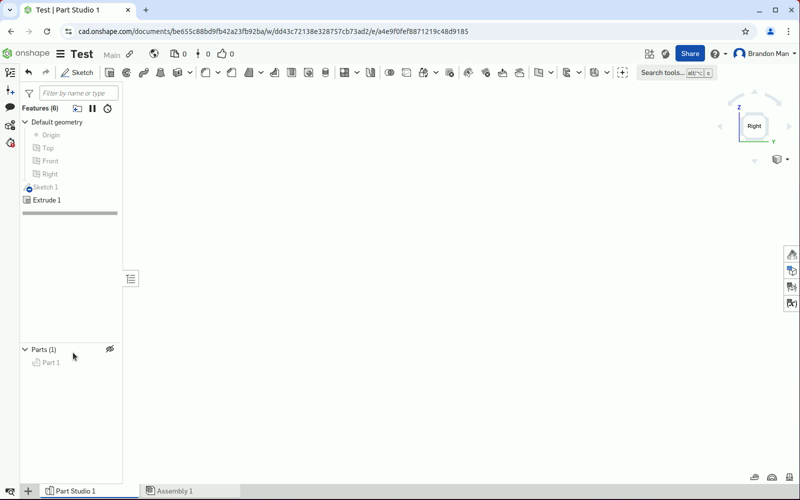
key(shift+y)
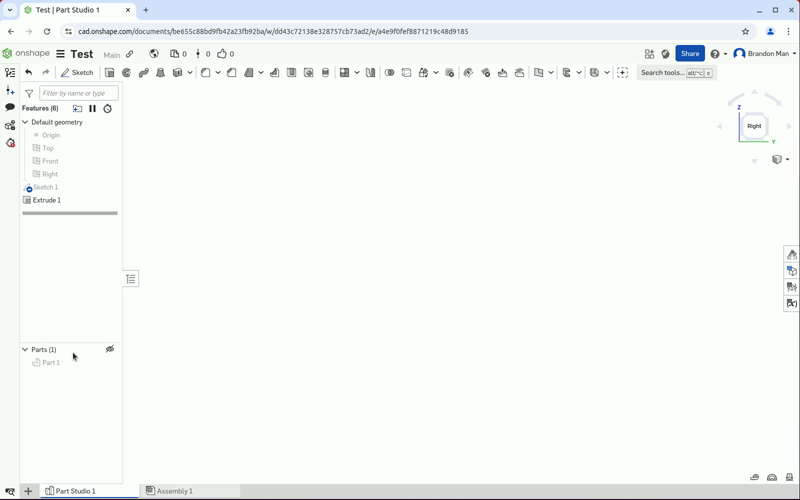
key(shift+s)
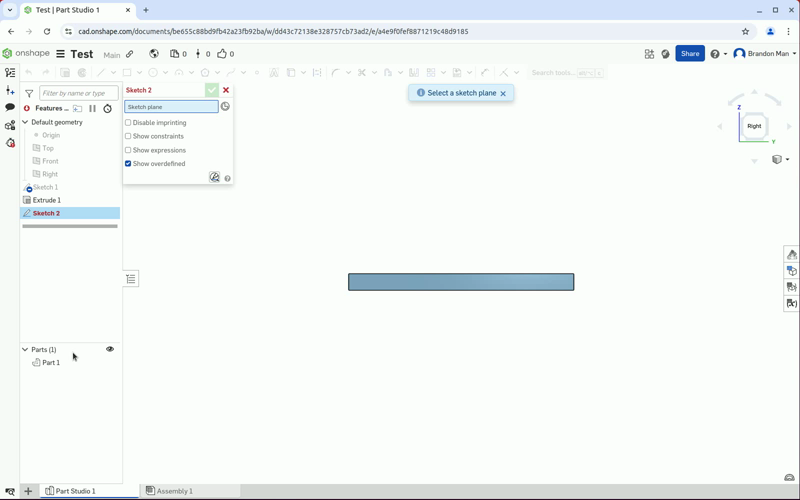
mouse_move(73, 176)
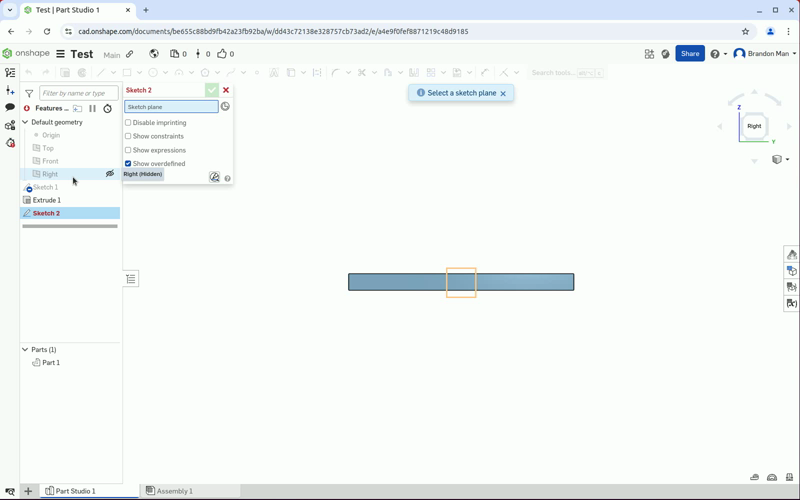
click(73, 176)
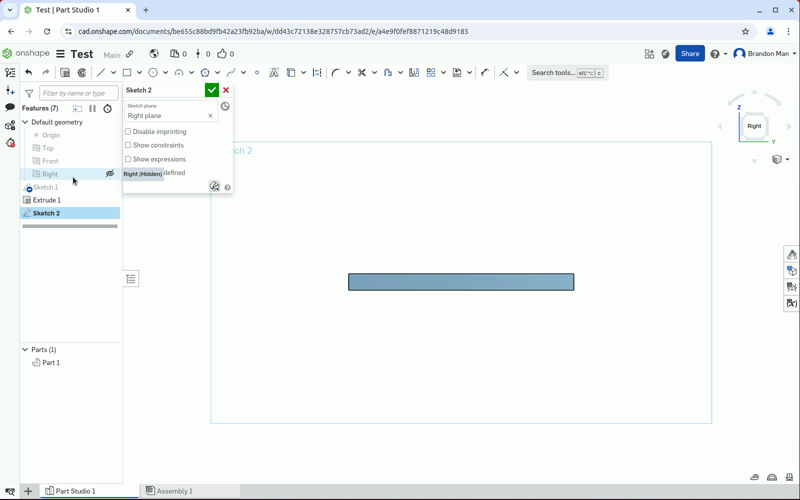
mouse_move(73, 352)
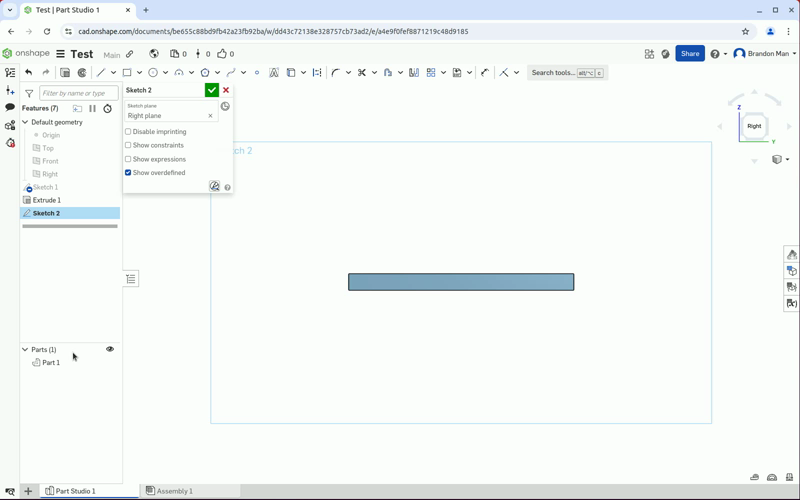
key(y)
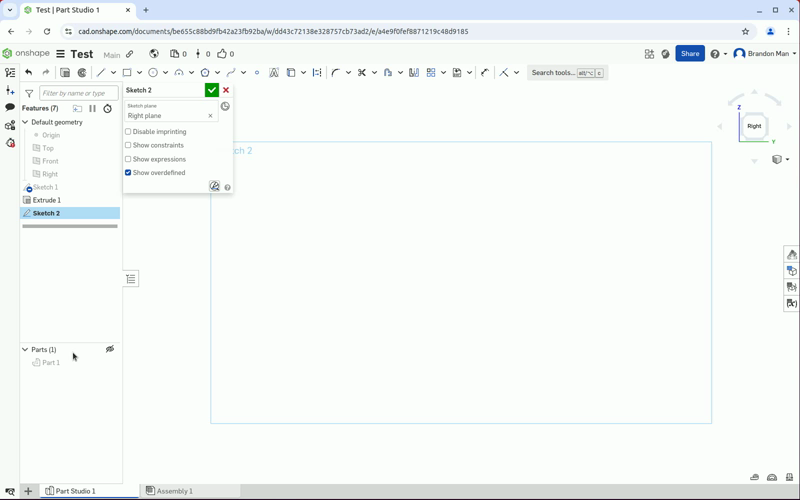
key(l)
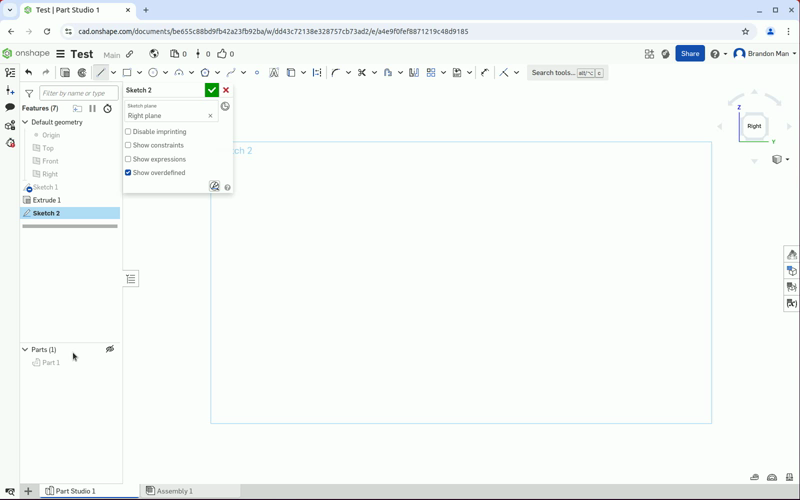
key_down(shift)
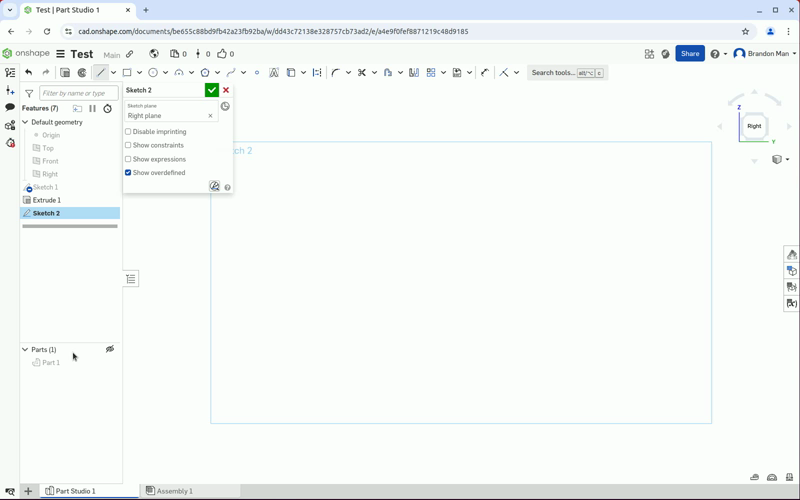
mouse_move(558, 290)
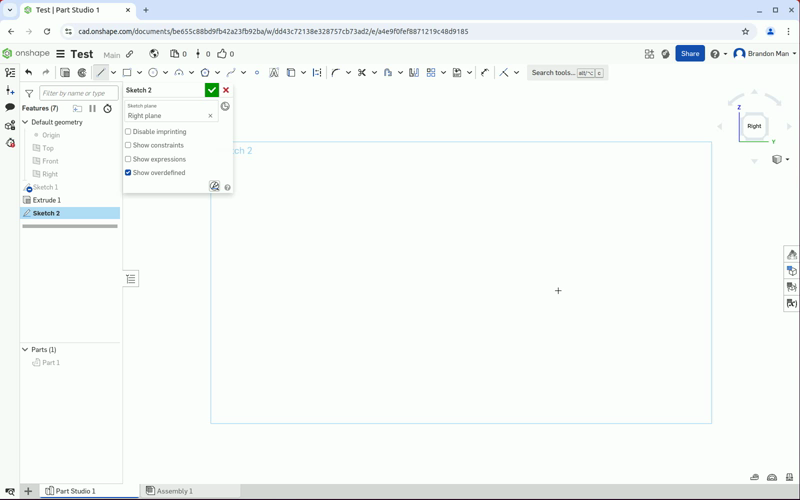
click(558, 290)
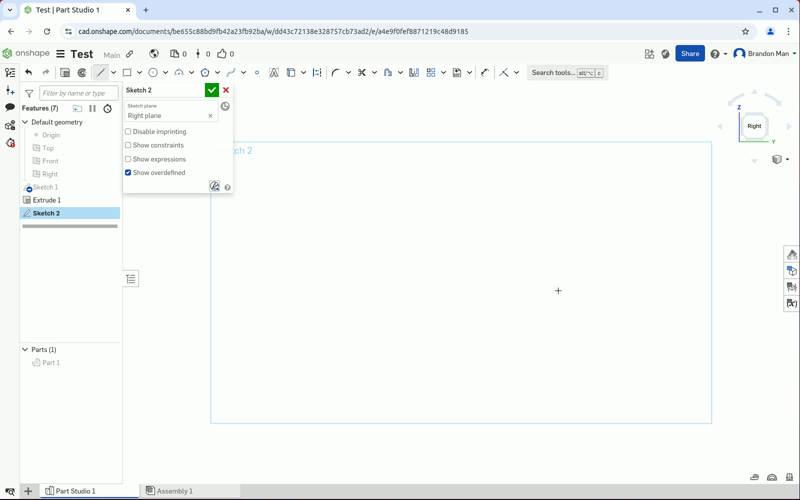
key_up(shift)
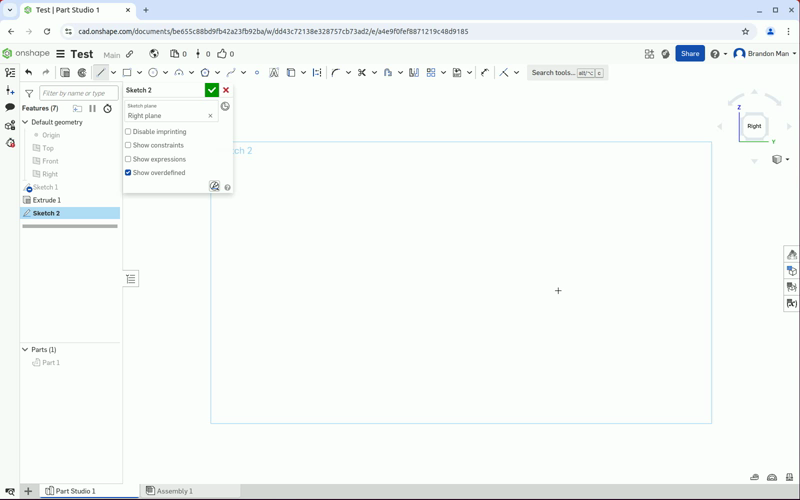
key_down(shift)
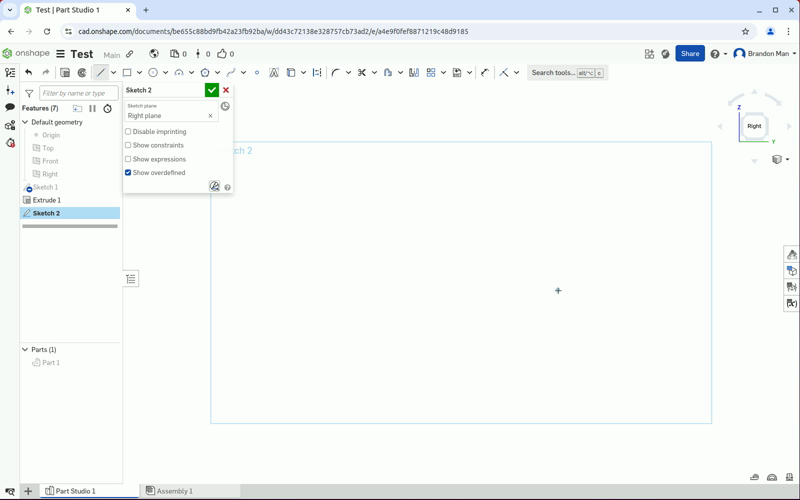
mouse_move(588, 290)
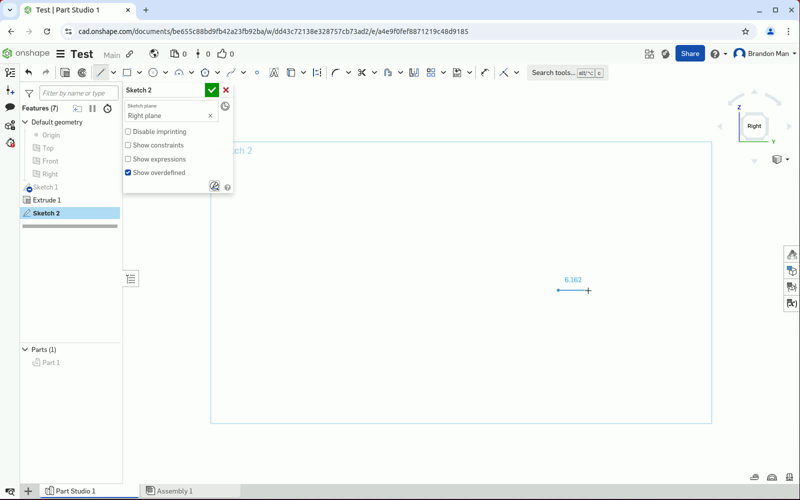
mouse_move(574, 290)
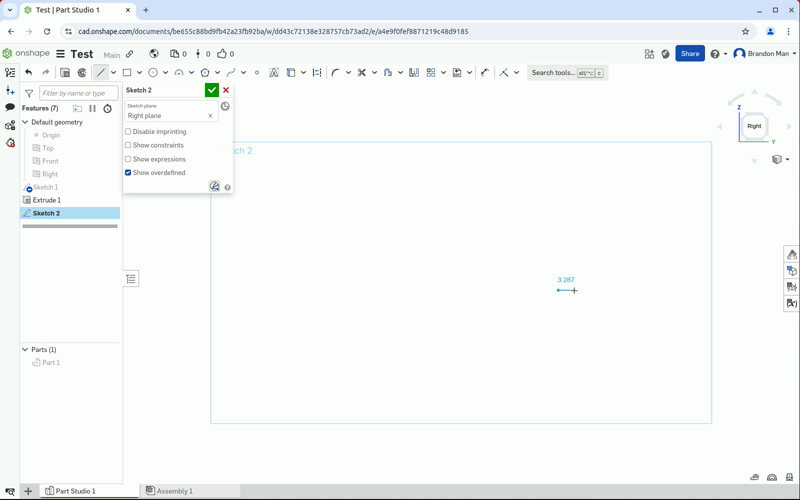
click(574, 290)
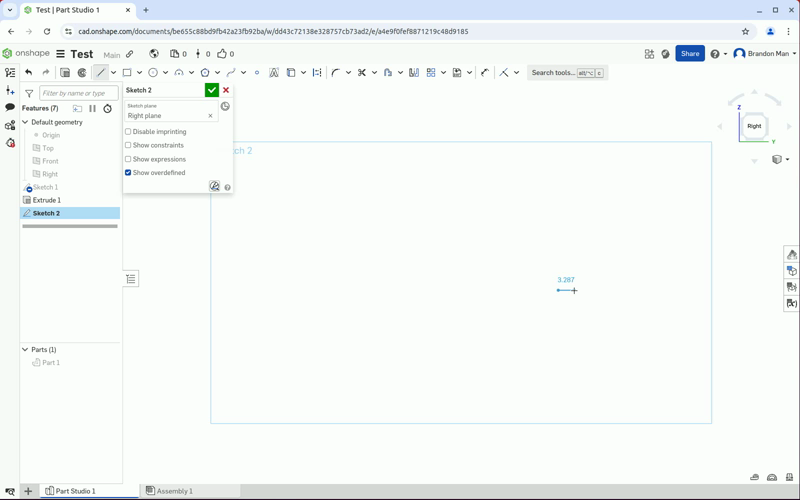
key_up(shift)
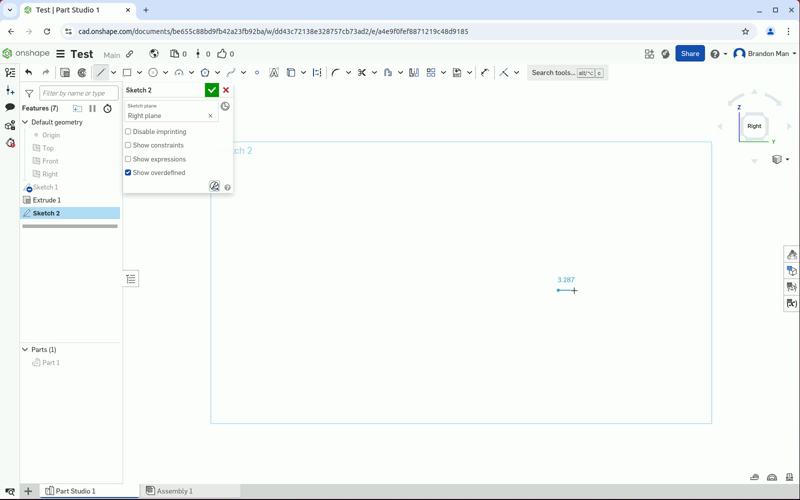
key_down(shift)
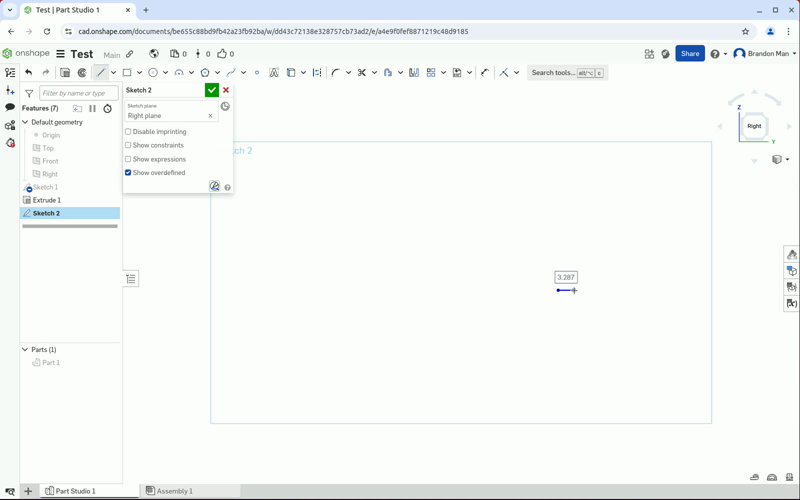
mouse_move(589, 290)
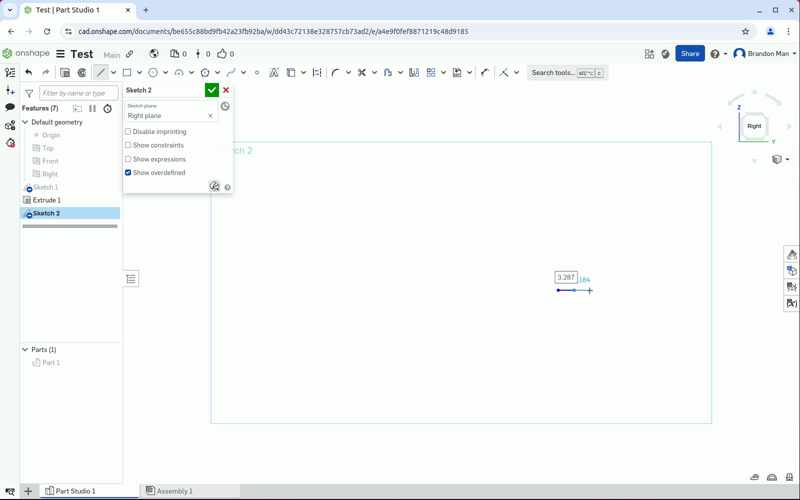
mouse_move(574, 273)
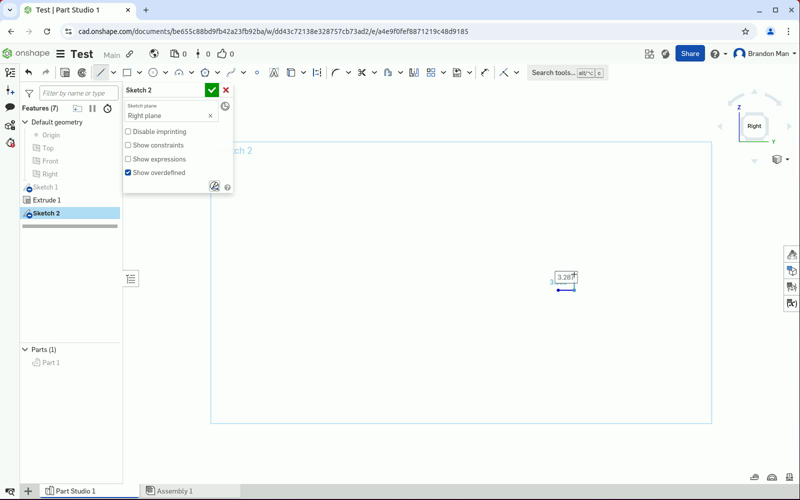
click(574, 273)
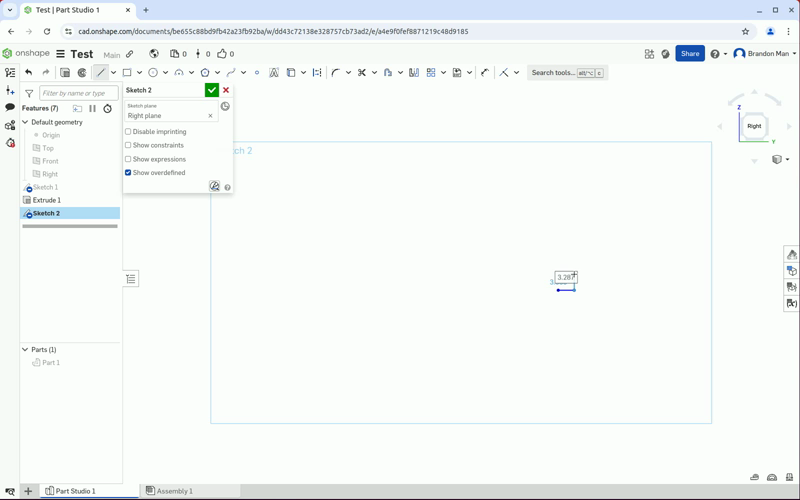
key_up(shift)
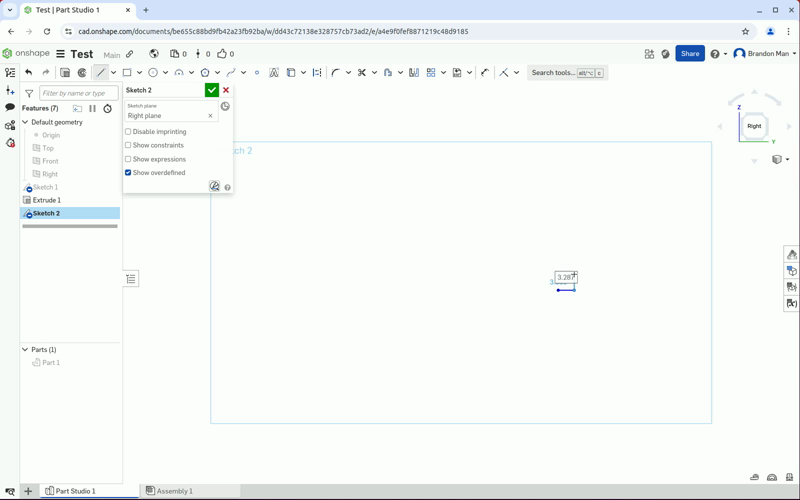
mouse_move(589, 273)
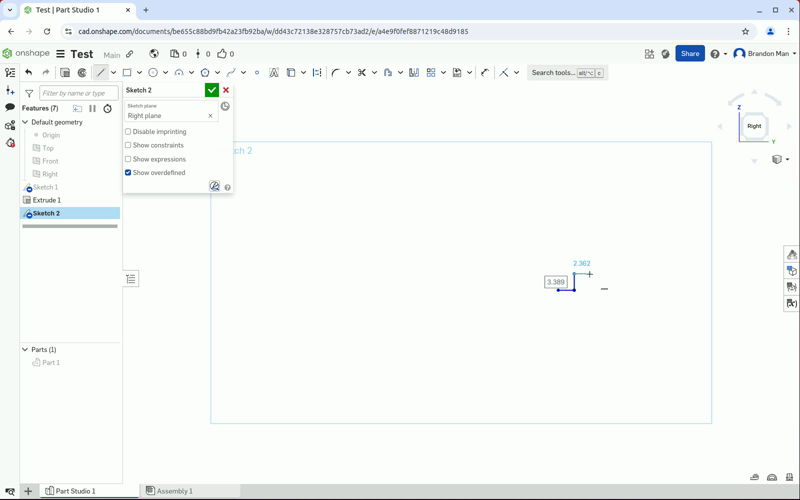
key_down(shift)
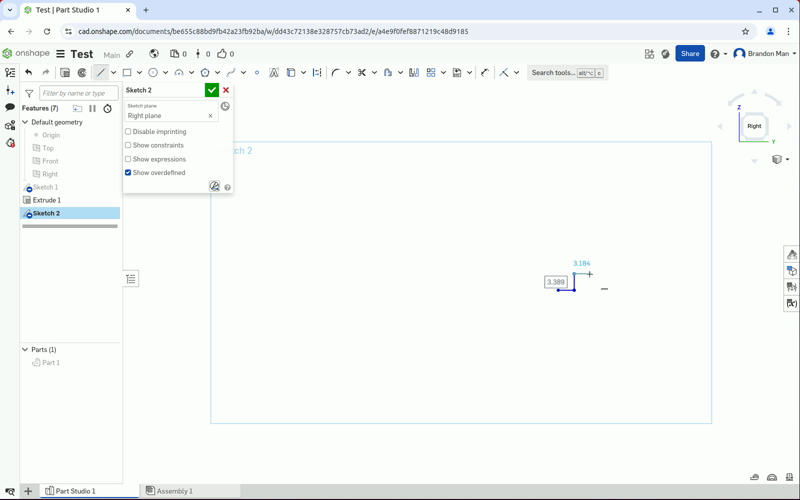
mouse_move(558, 290)
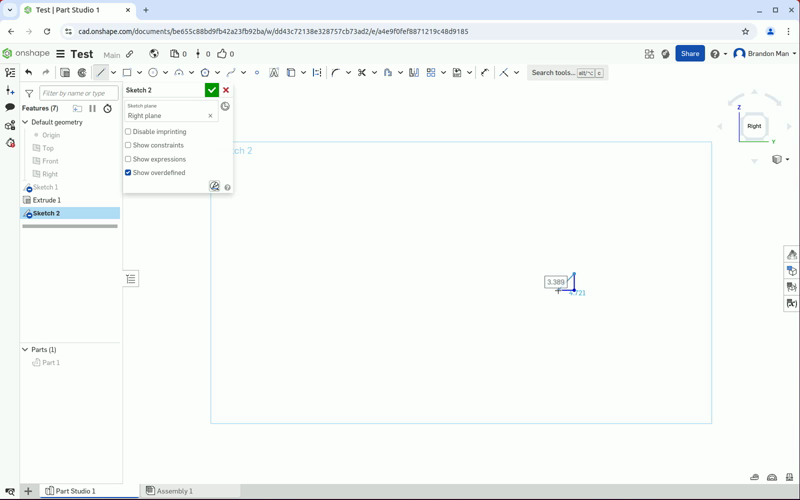
key_up(shift)
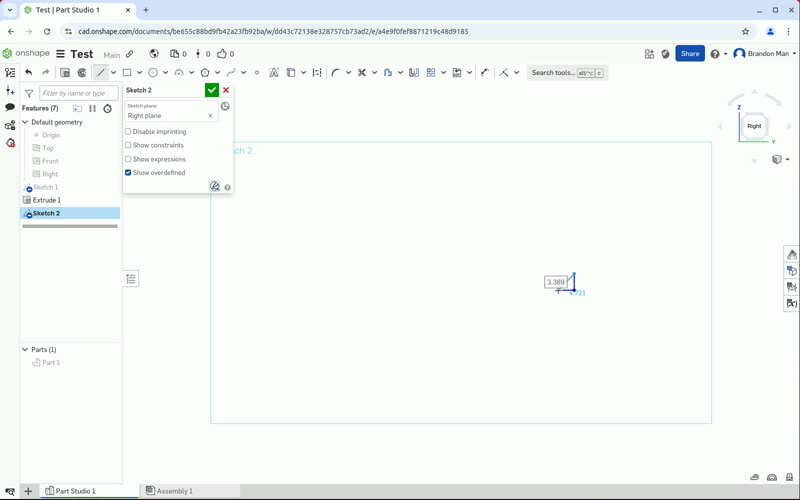
click(558, 290)
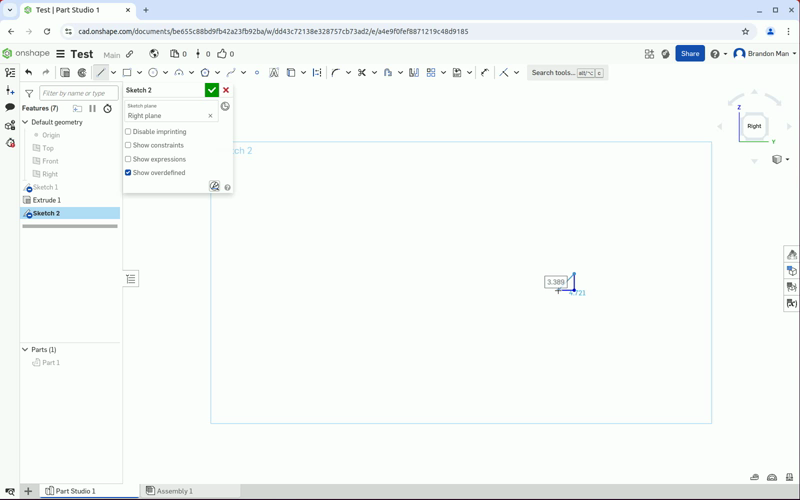
key(esc)
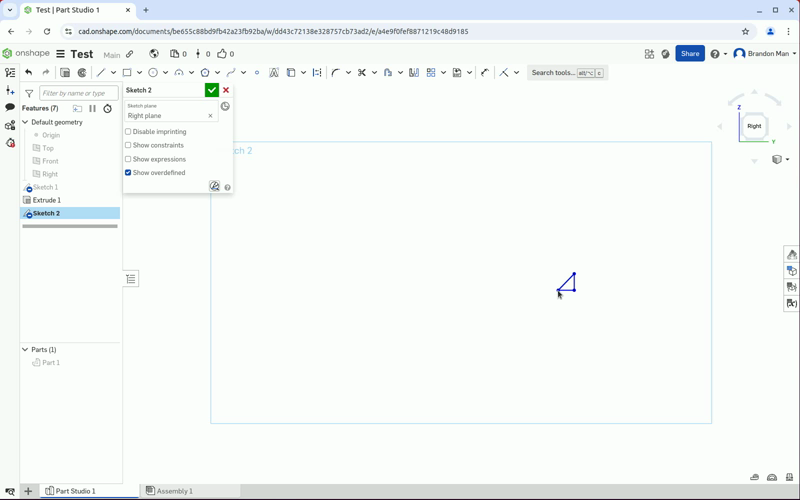
mouse_move(569, 282)
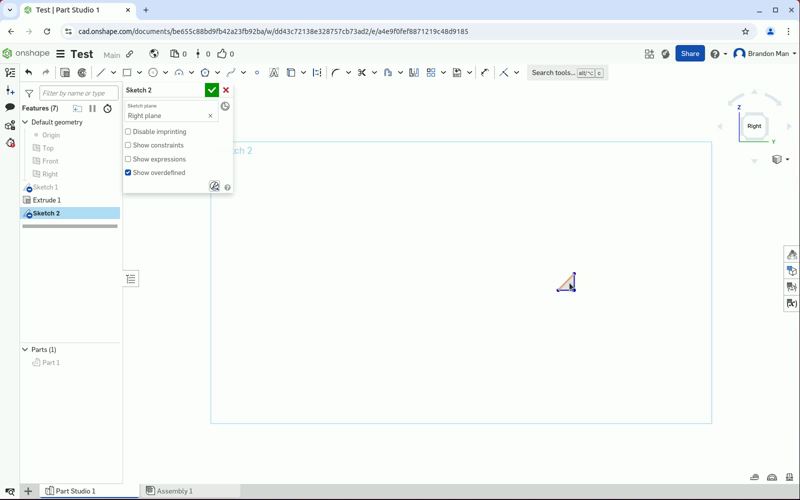
scroll(6)
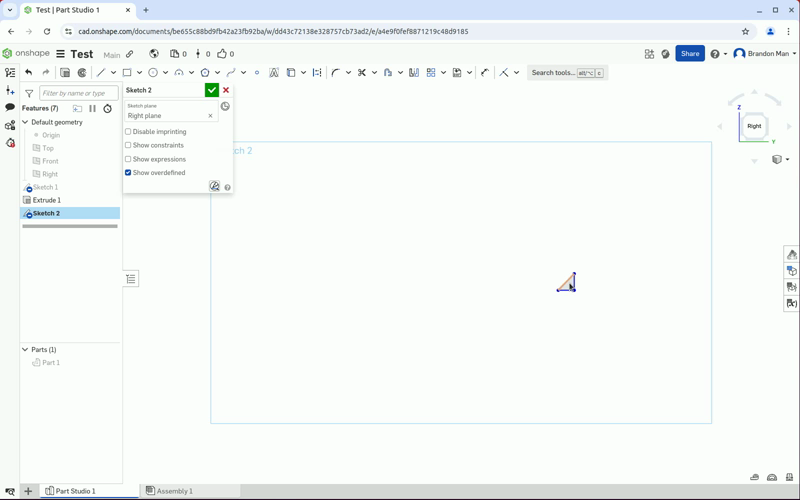
scroll(6)
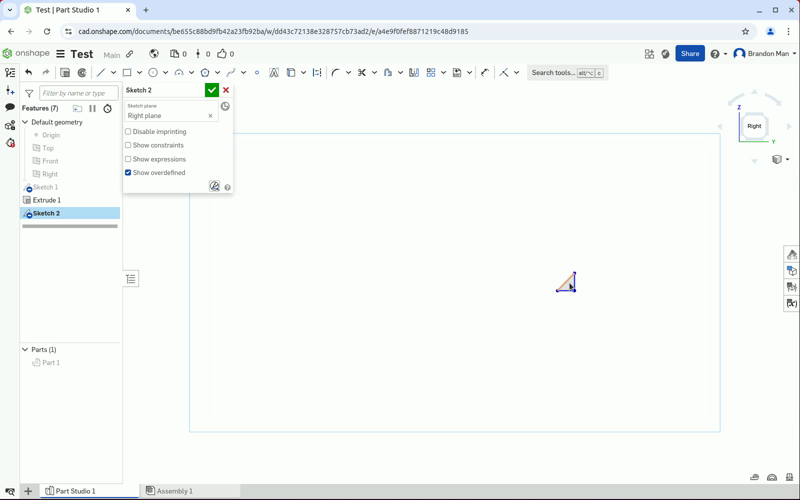
scroll(6)
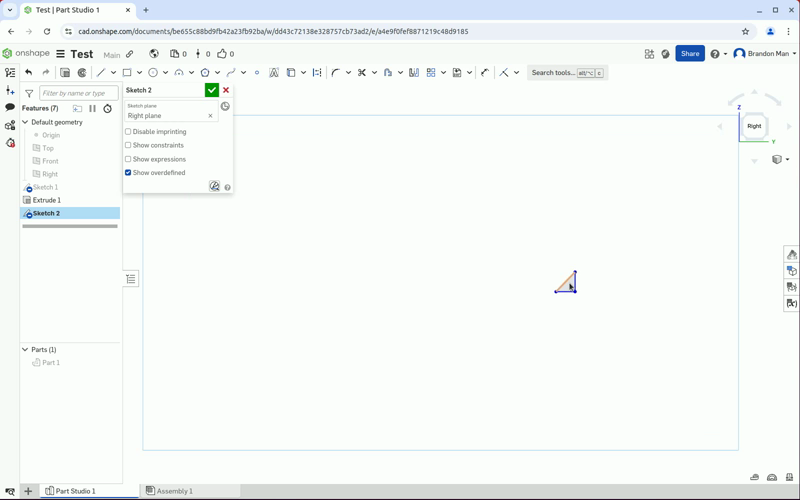
scroll(6)
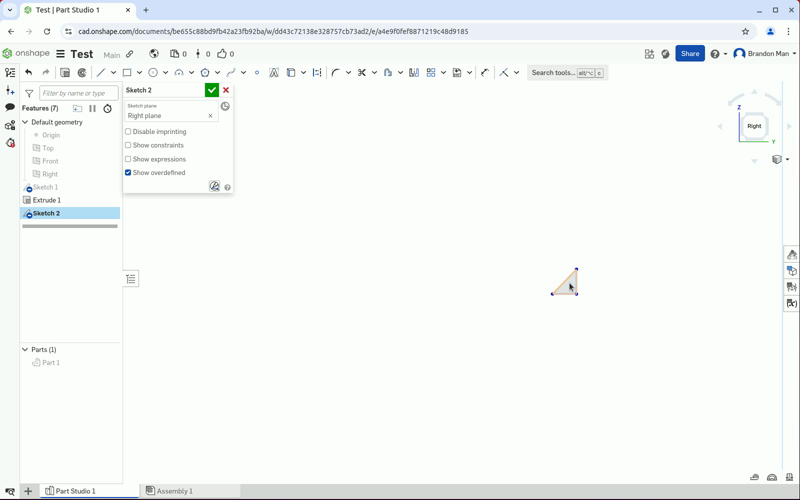
scroll(6)
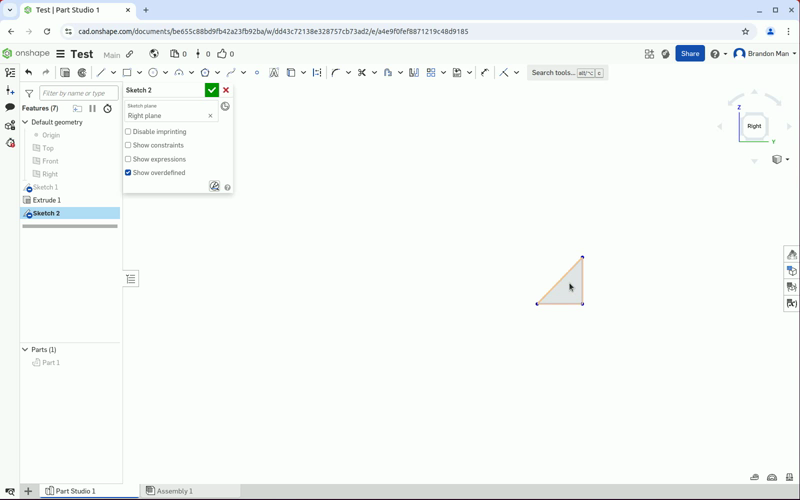
scroll(6)
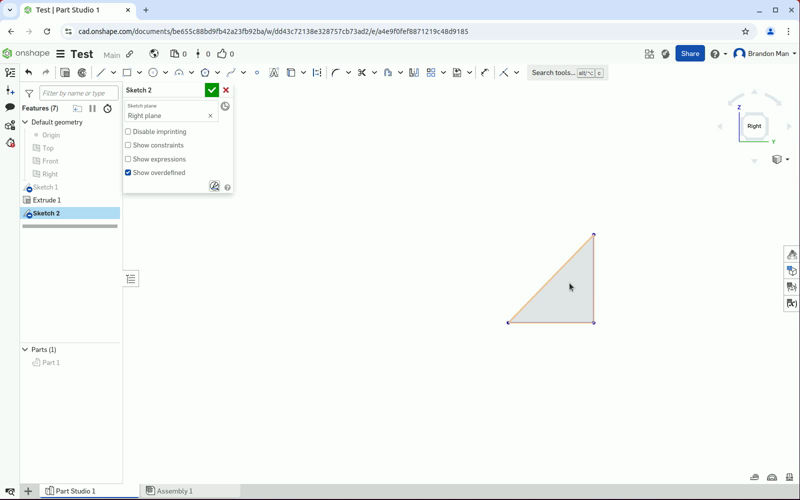
scroll(6)
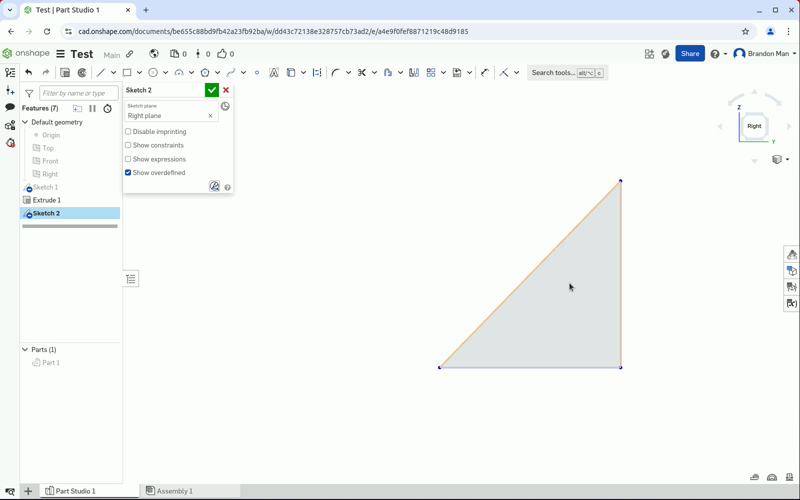
click(569, 282)
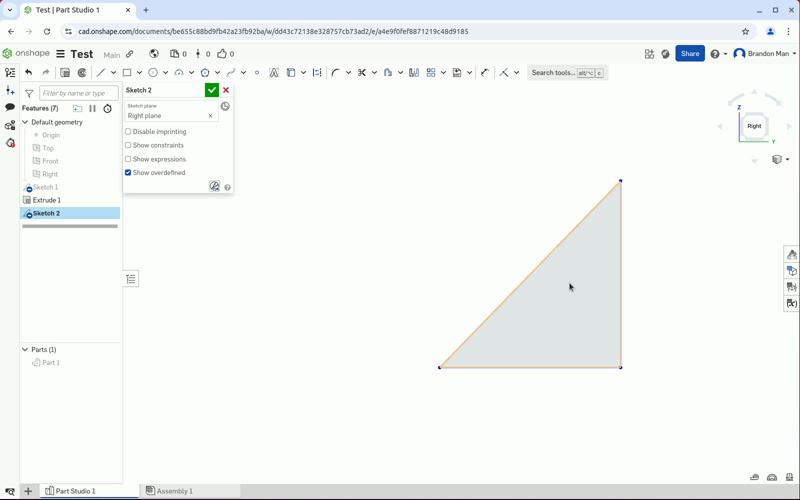
scroll(-6)
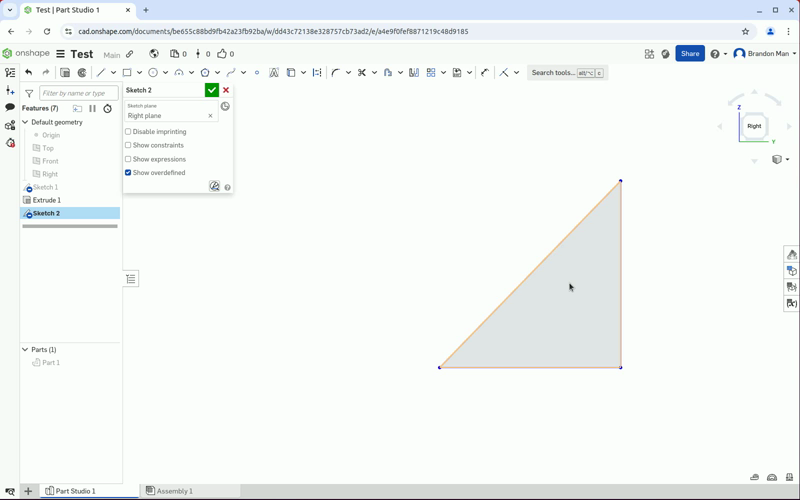
scroll(-6)
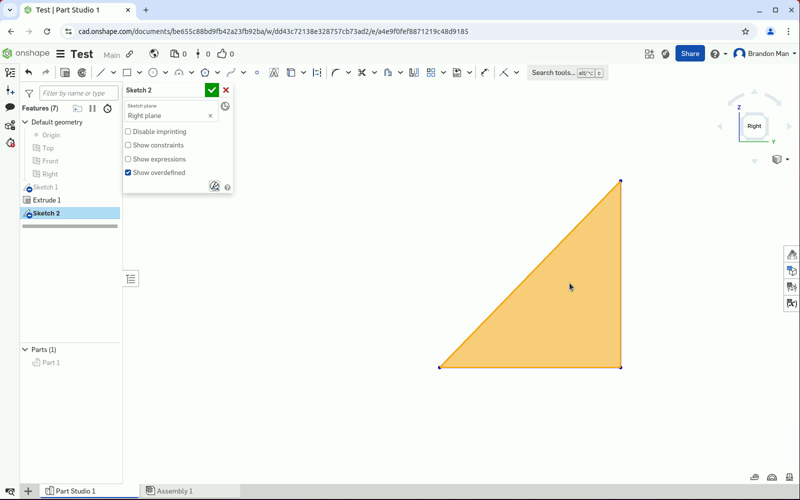
scroll(-6)
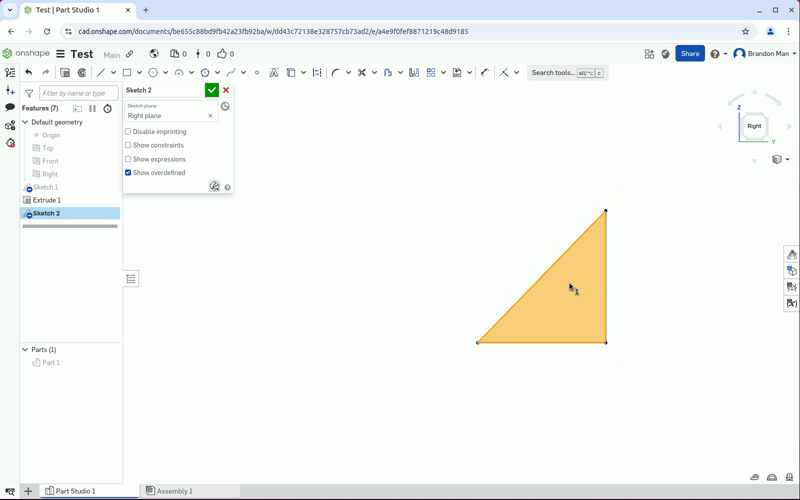
scroll(-6)
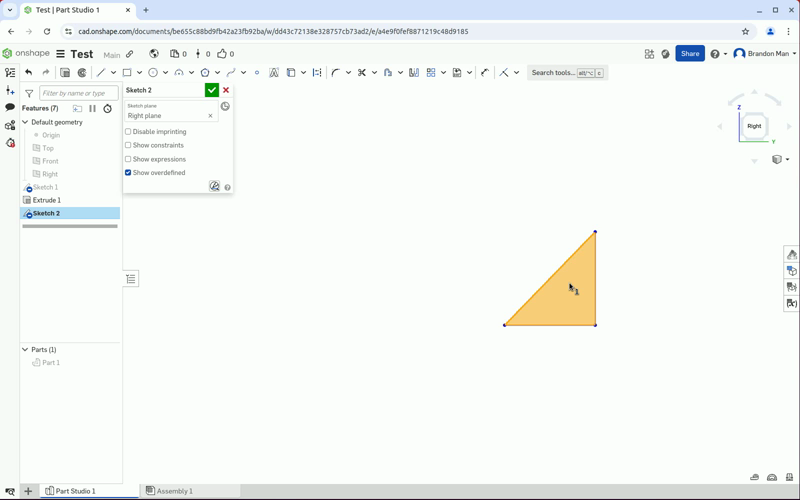
scroll(-6)
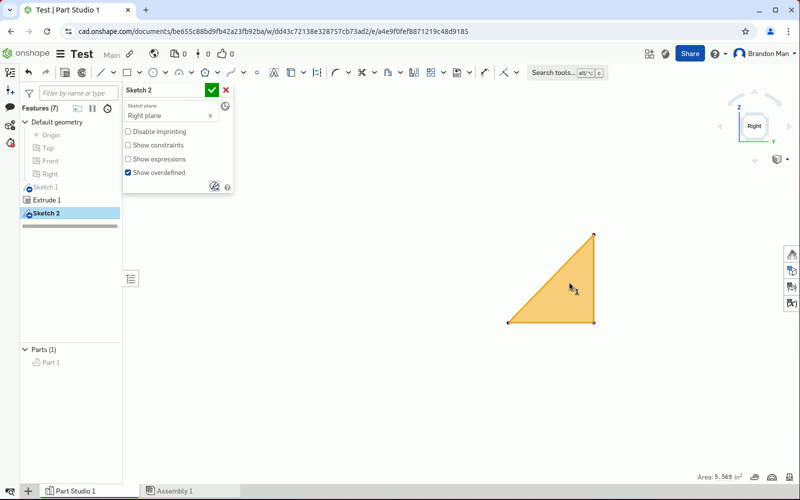
scroll(-6)
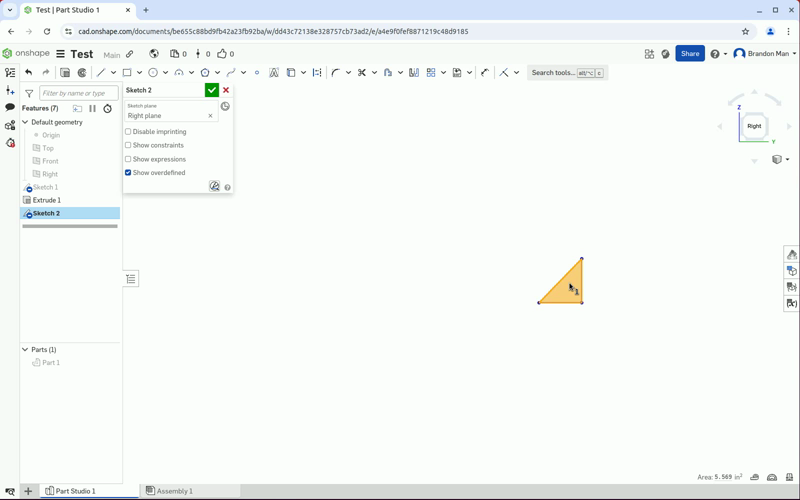
scroll(-6)
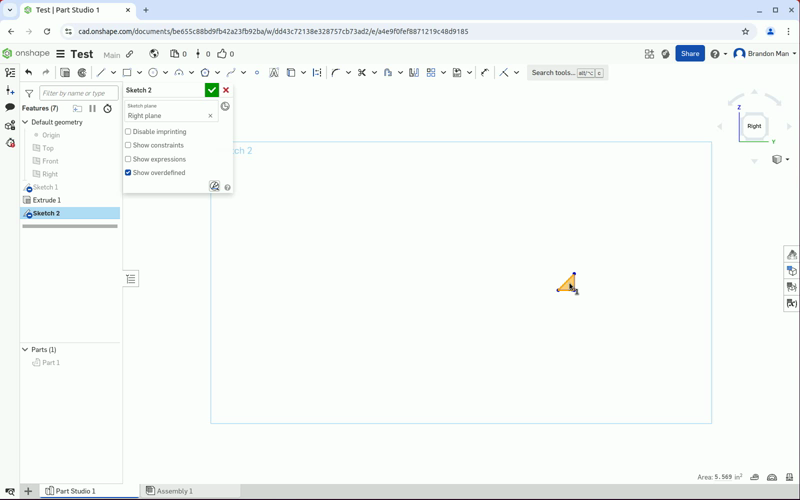
mouse_move(73, 352)
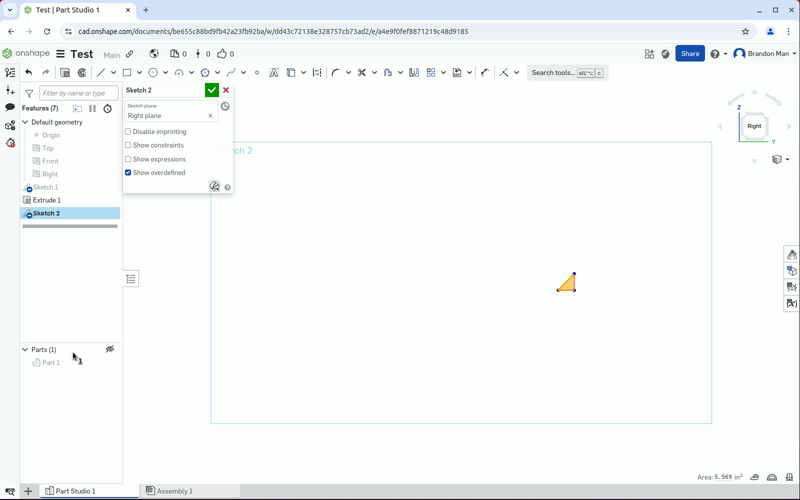
key(shift+y)
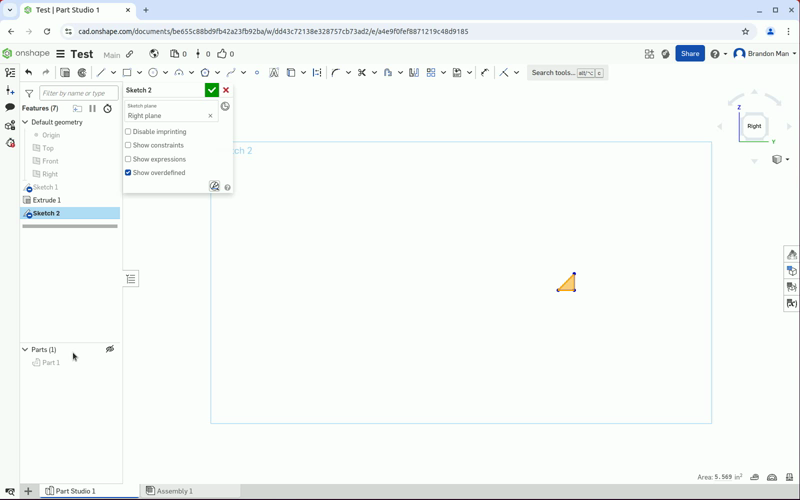
key(shift+e)
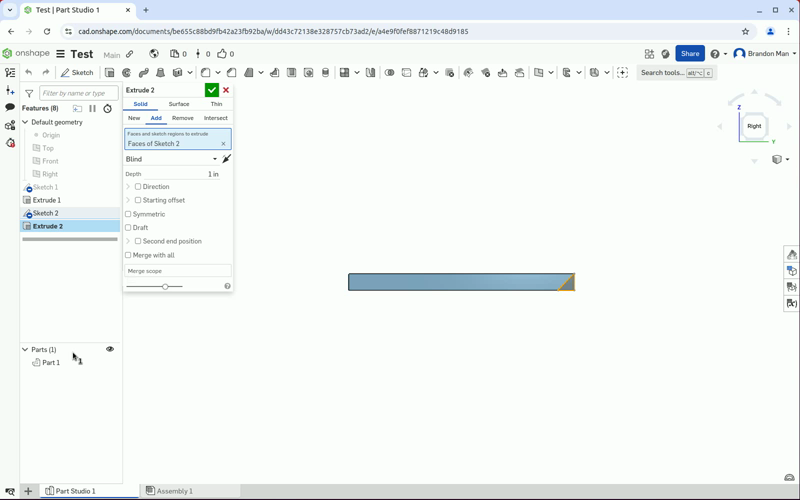
mouse_move(143, 106)
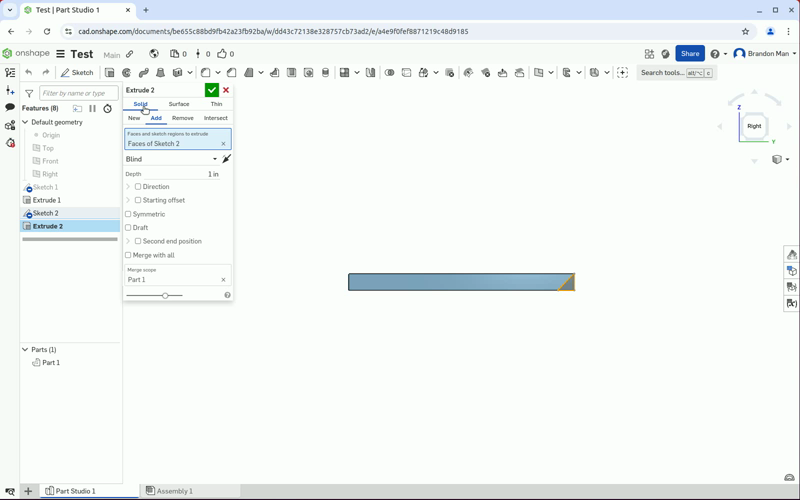
click(143, 106)
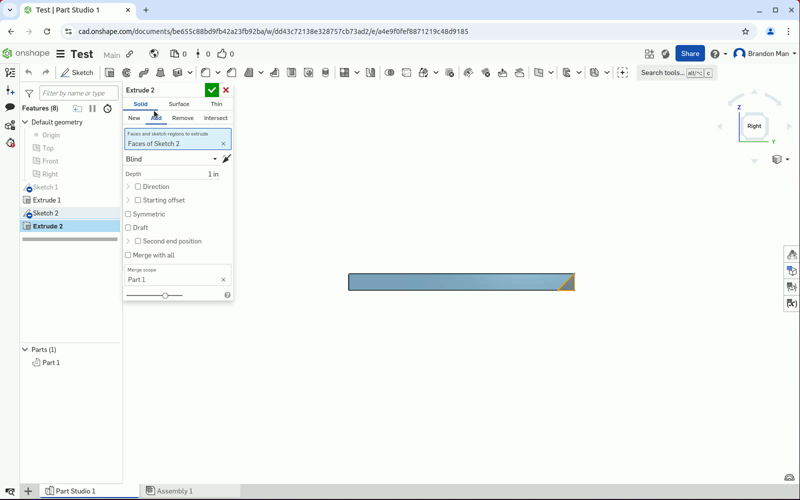
mouse_move(186, 120)
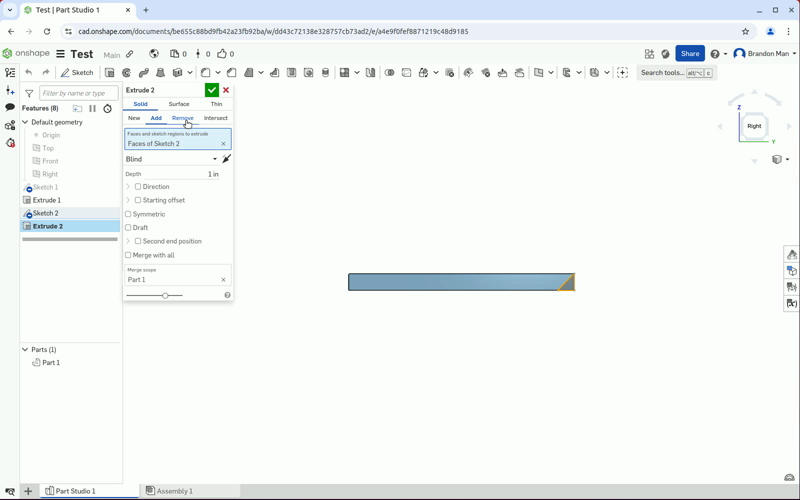
click(186, 120)
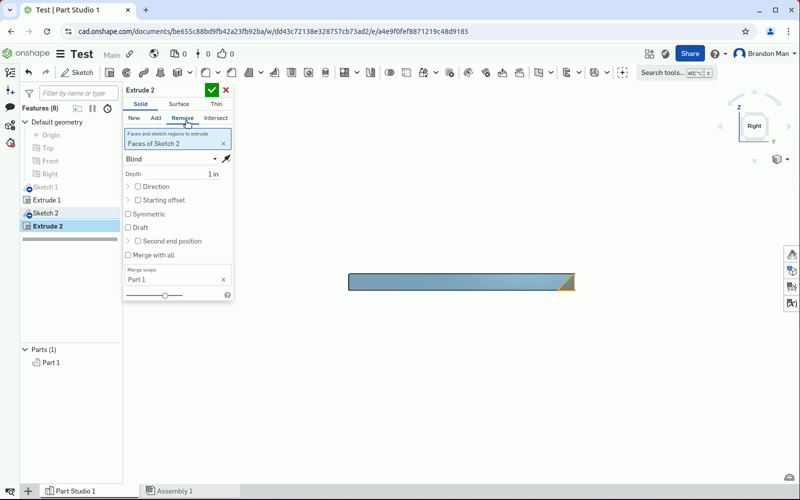
key(tab, 4)
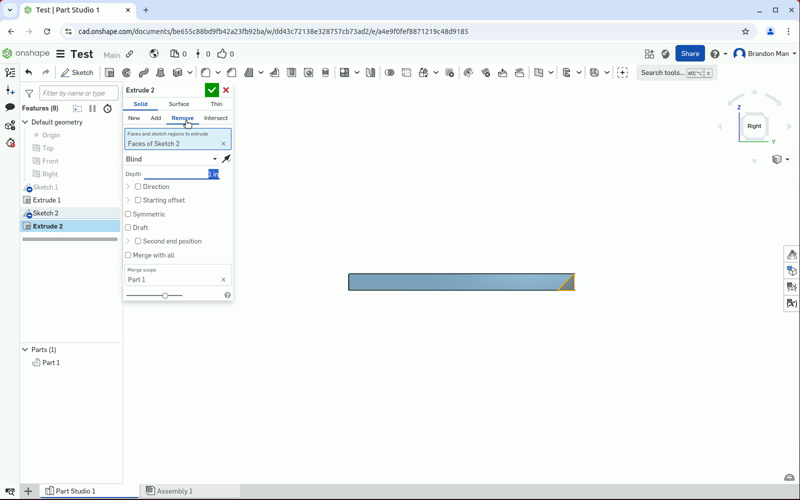
text(-3.852)
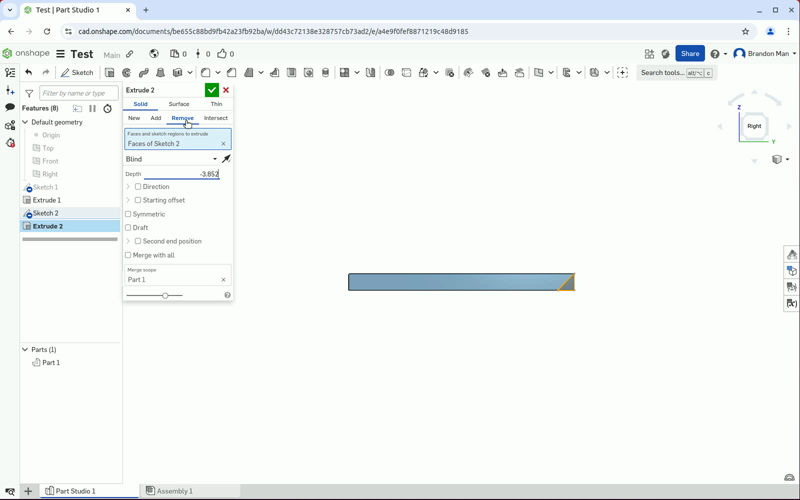
key(tab, 3)
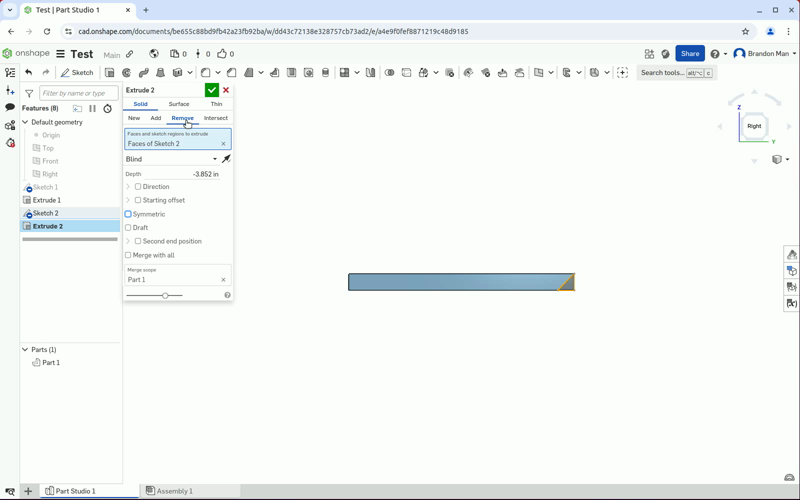
key(space)
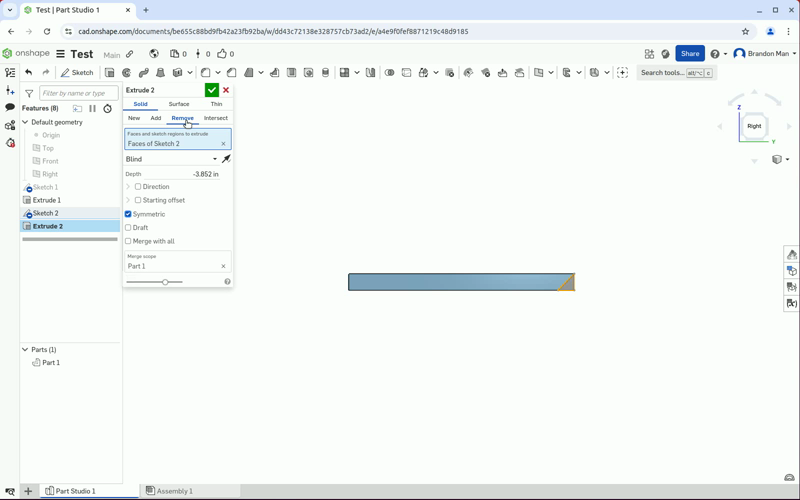
key(tab, 2)
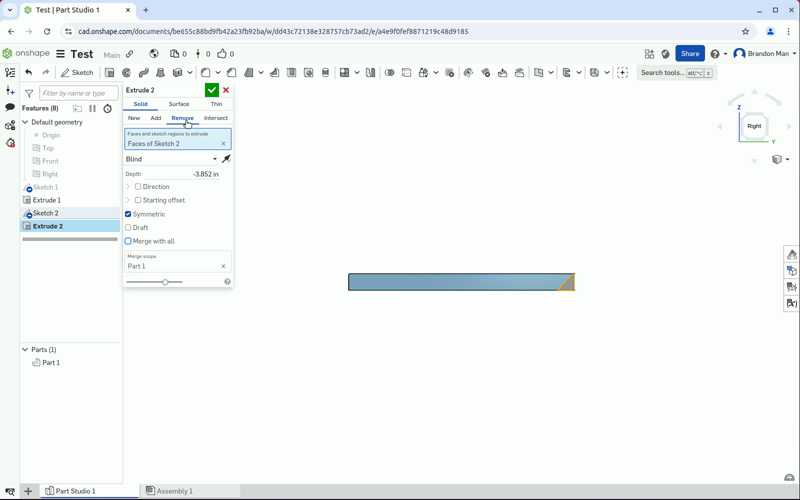
key(space)
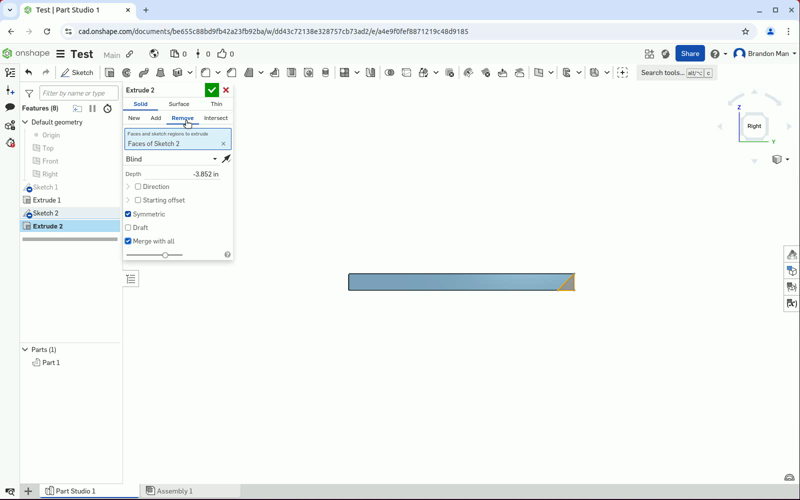
key(enter)
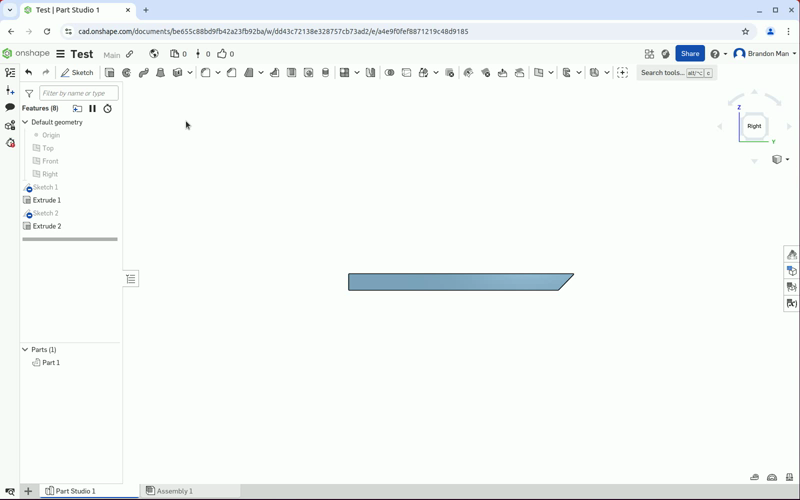
key(shift+h)
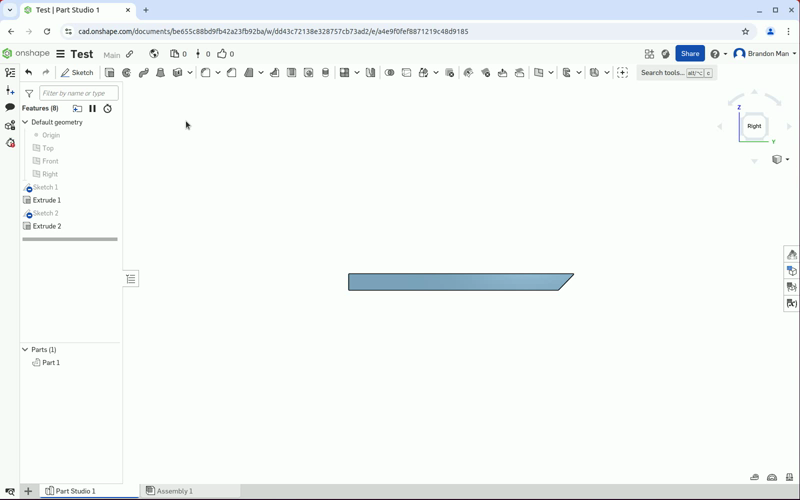
key(shift+h)
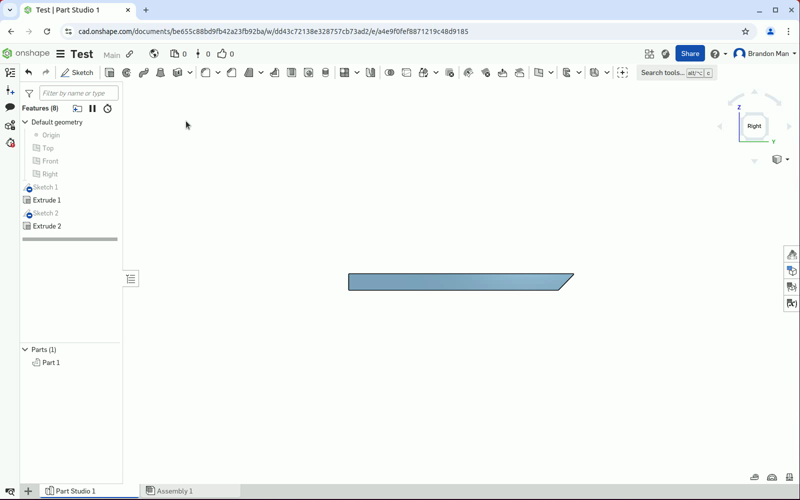
mouse_move(73, 189)
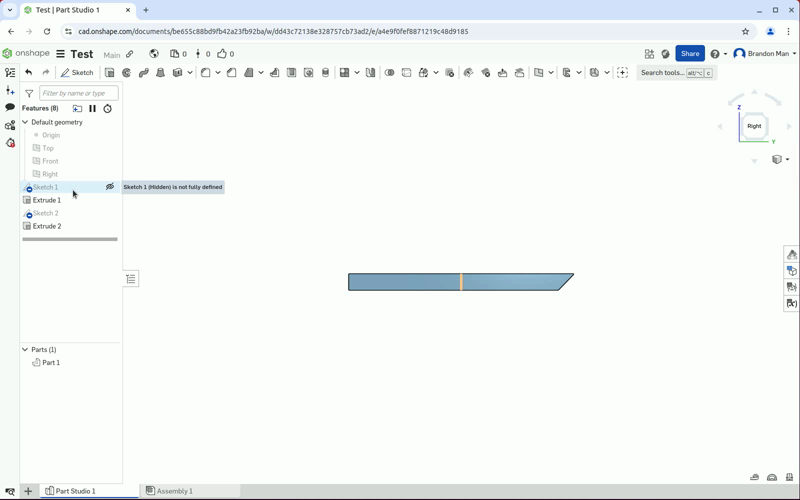
click(73, 189)
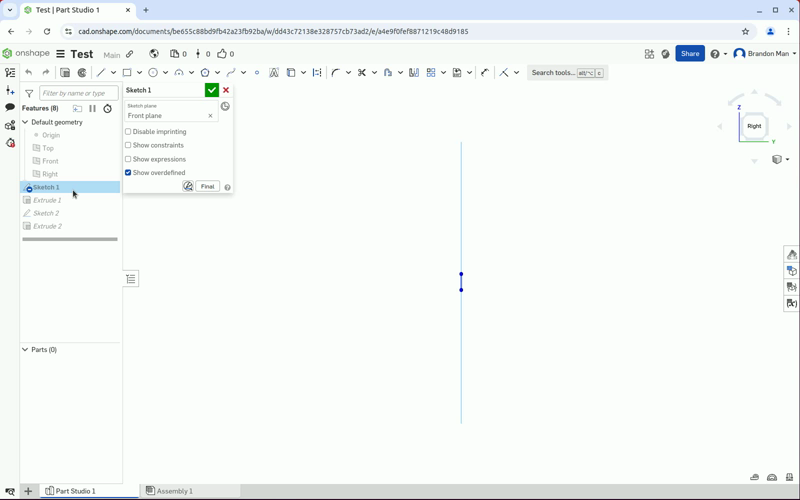
mouse_move(229, 92)
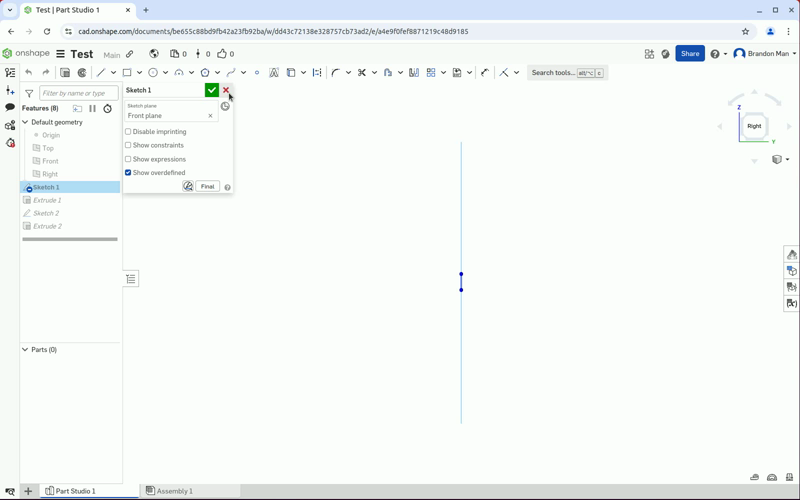
click(229, 92)
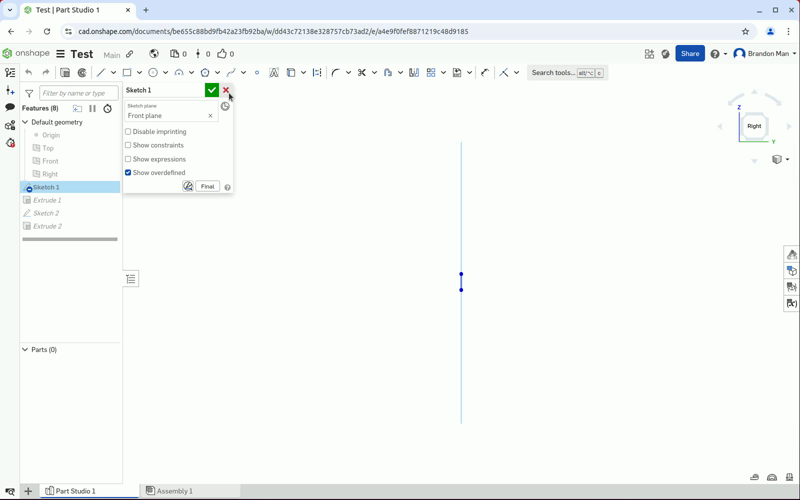
key(shift+s)
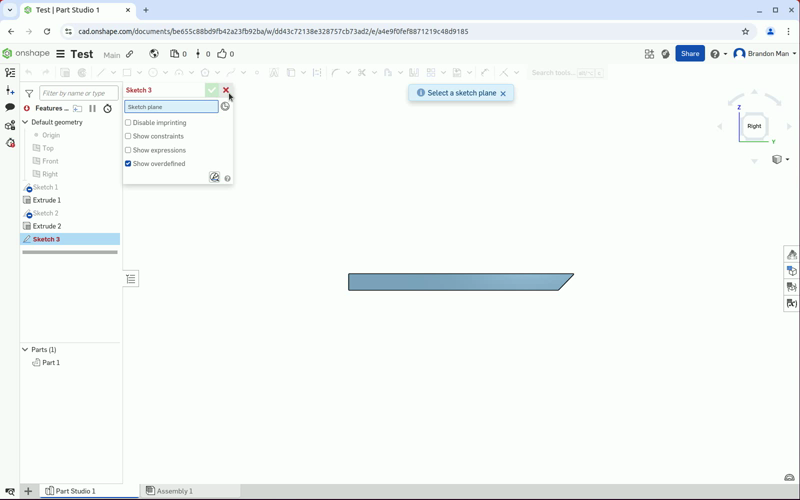
mouse_move(73, 176)
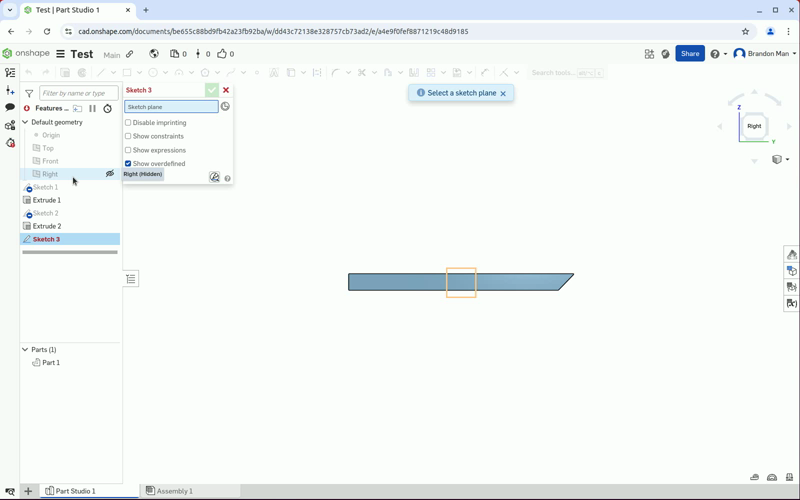
click(73, 176)
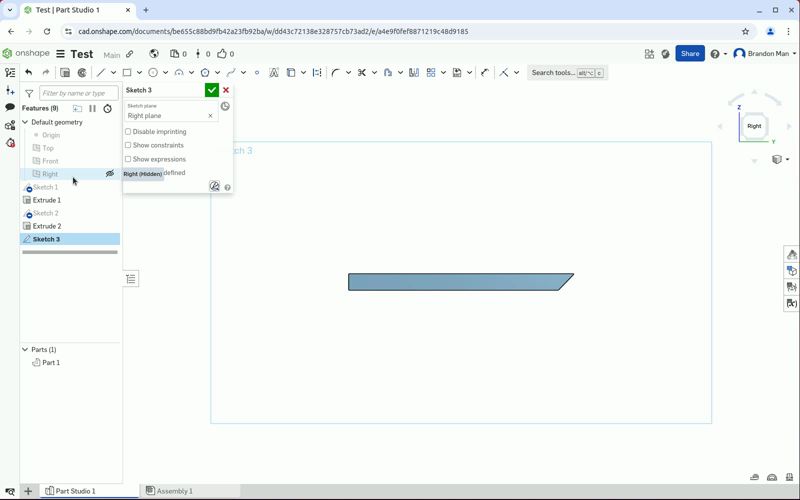
mouse_move(73, 352)
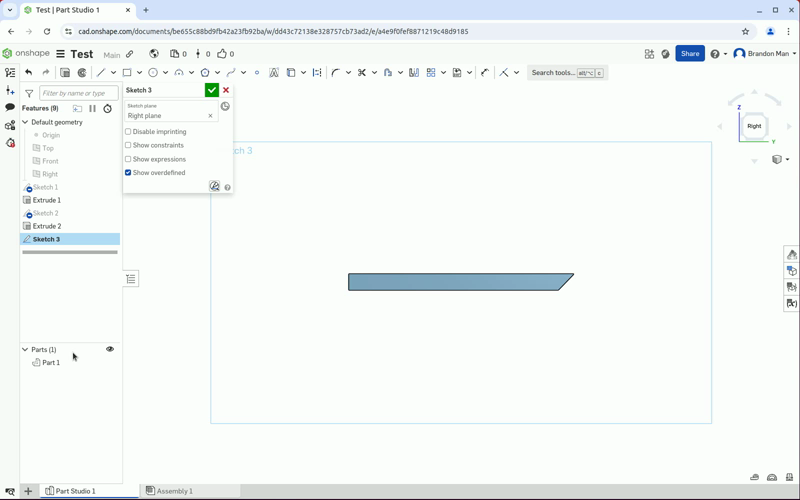
key(y)
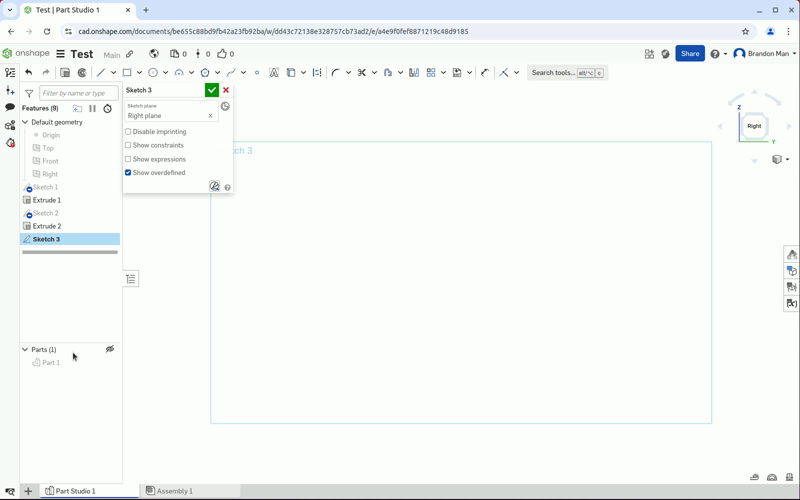
key(l)
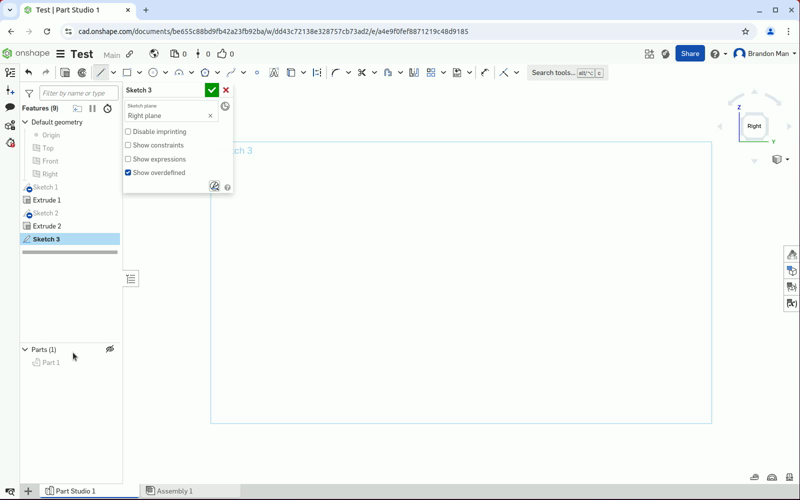
key_down(shift)
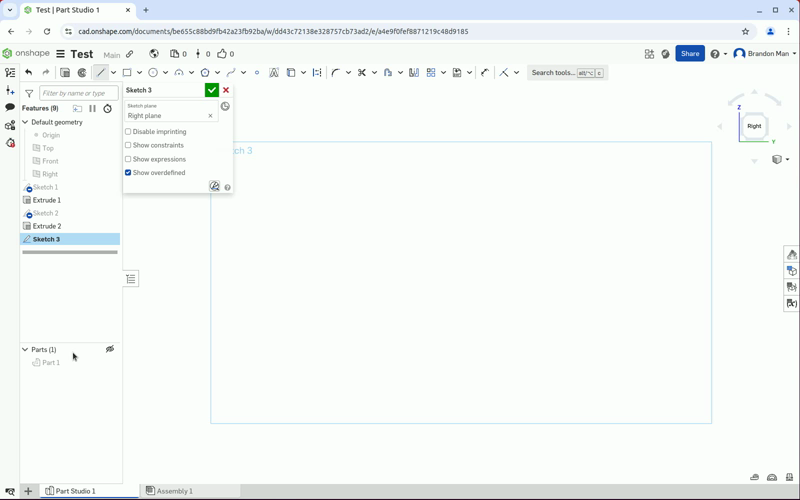
mouse_move(348, 290)
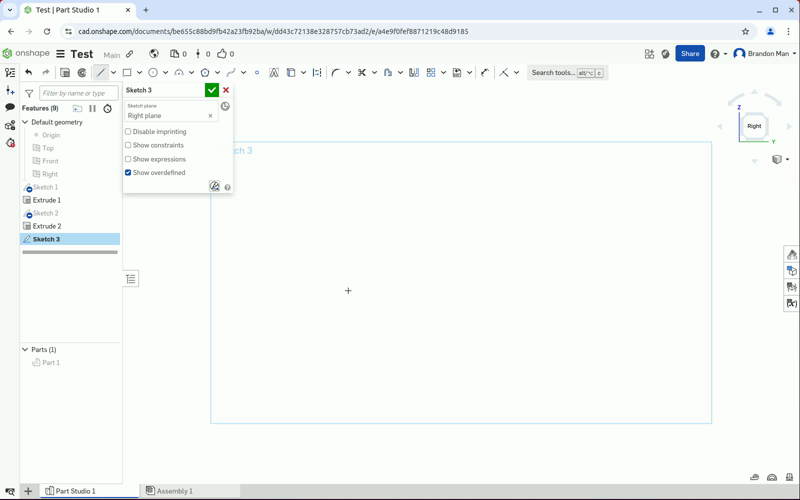
click(348, 290)
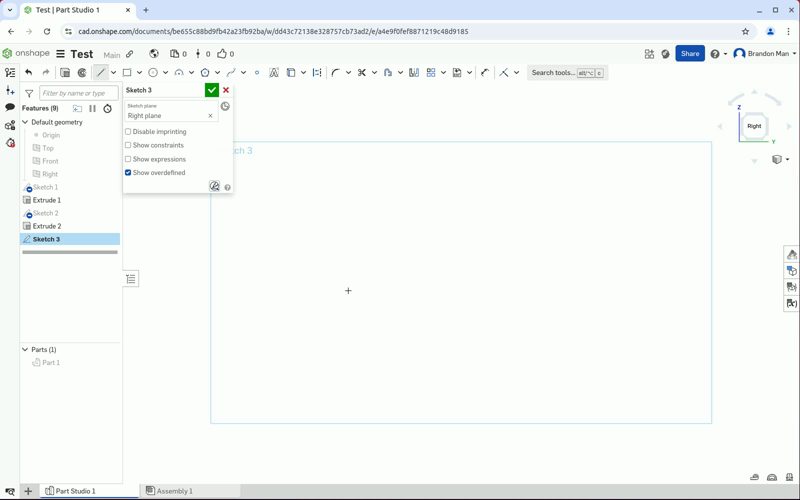
key_up(shift)
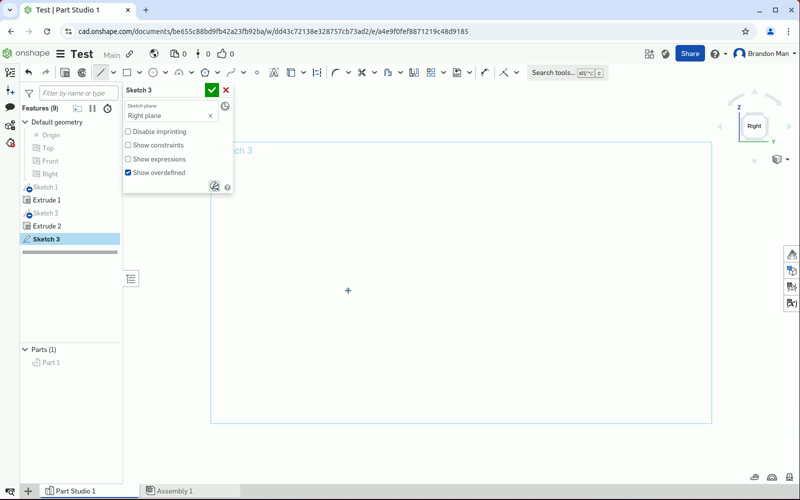
key_down(shift)
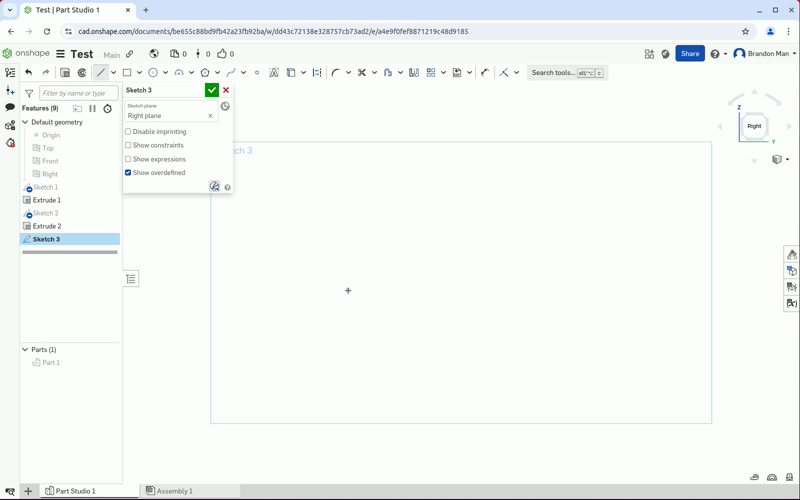
mouse_move(378, 290)
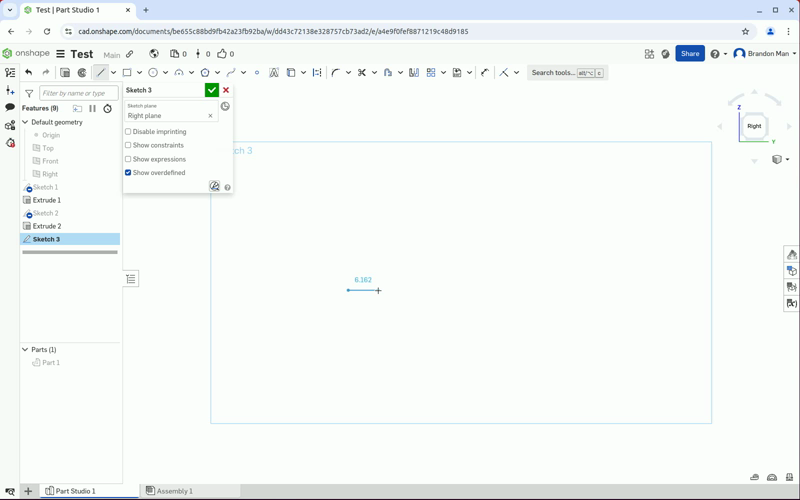
mouse_move(364, 290)
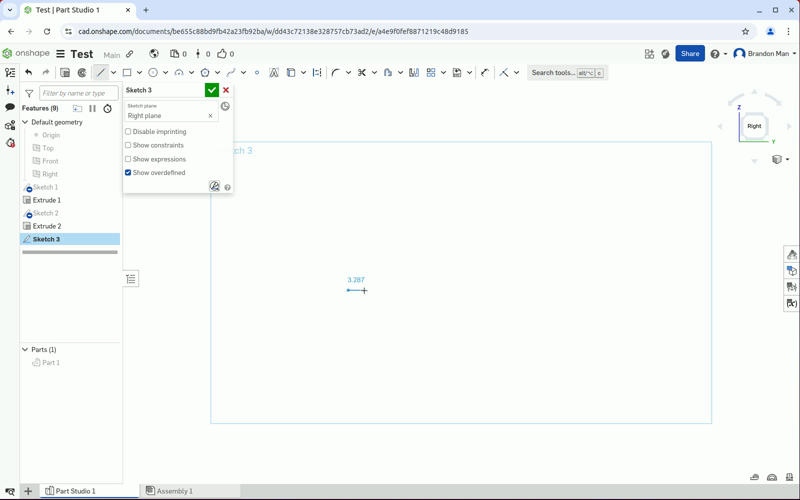
click(364, 290)
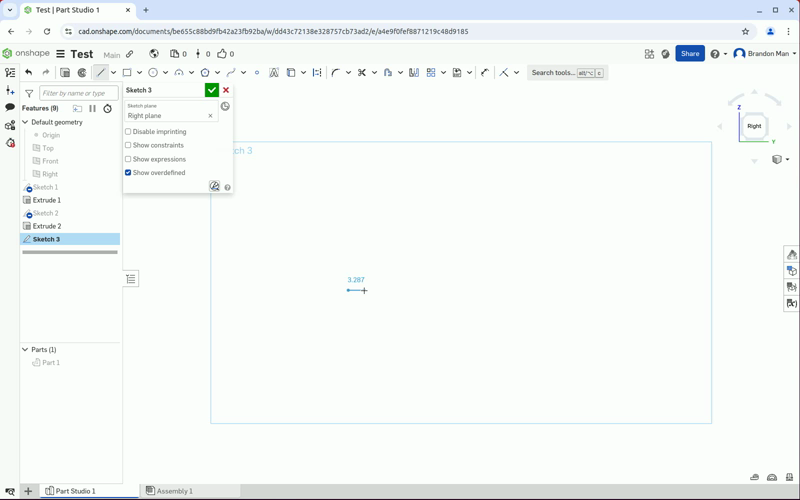
key_up(shift)
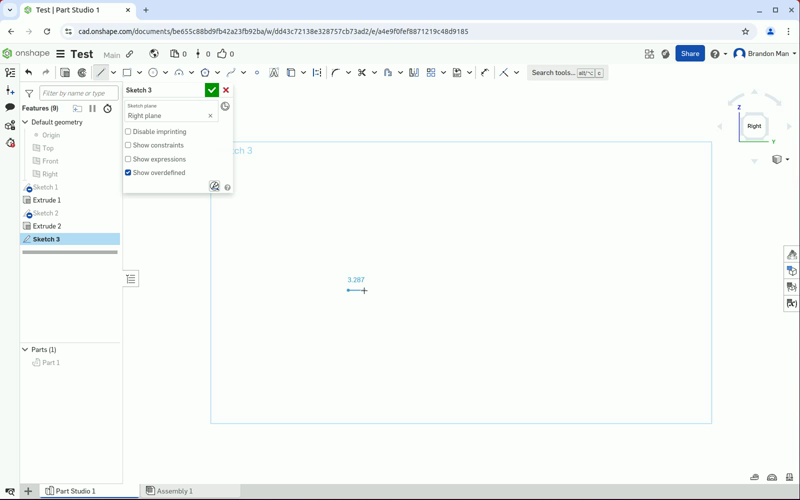
key_down(shift)
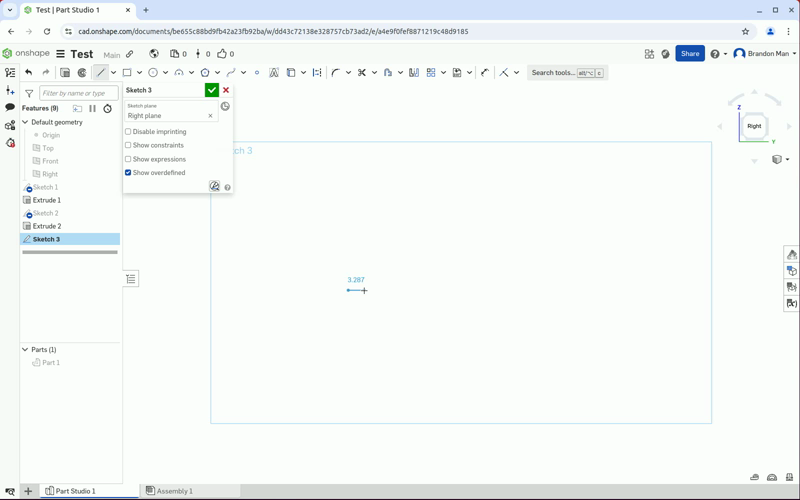
mouse_move(394, 290)
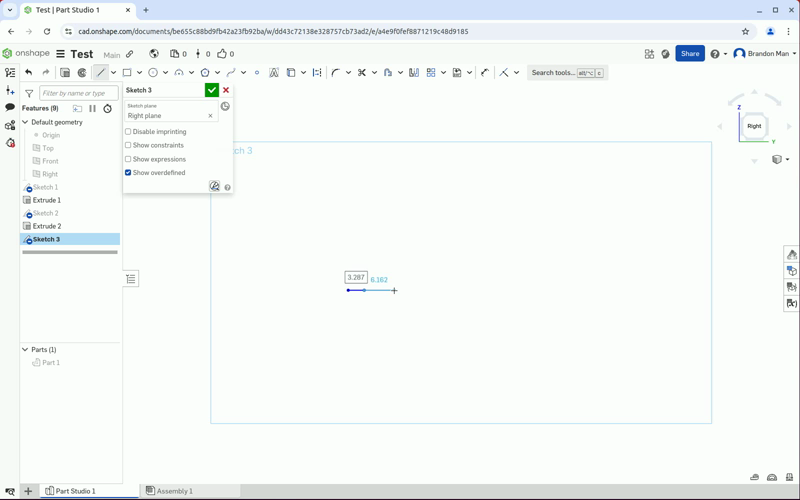
mouse_move(348, 273)
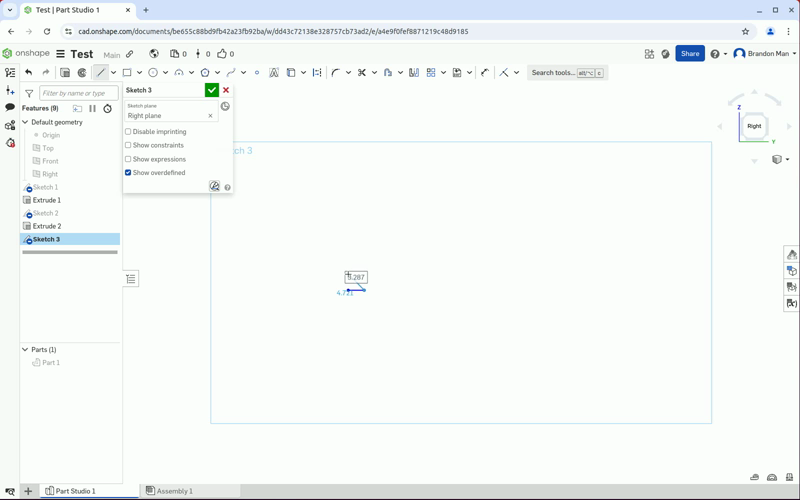
click(348, 273)
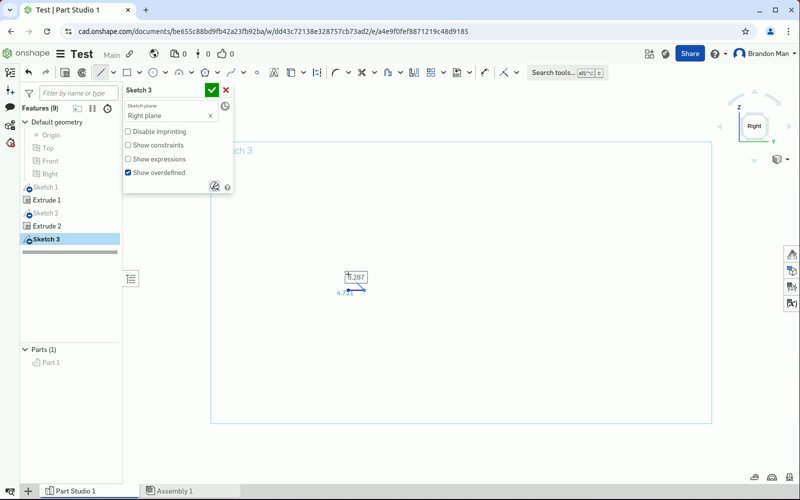
key_up(shift)
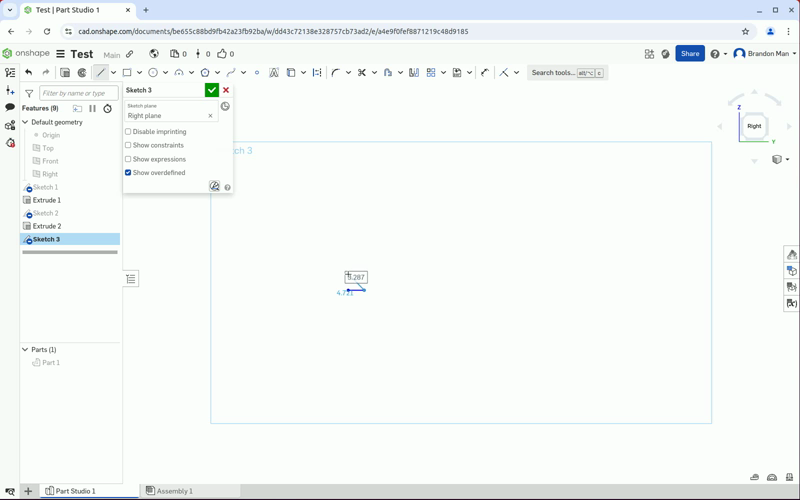
mouse_move(378, 273)
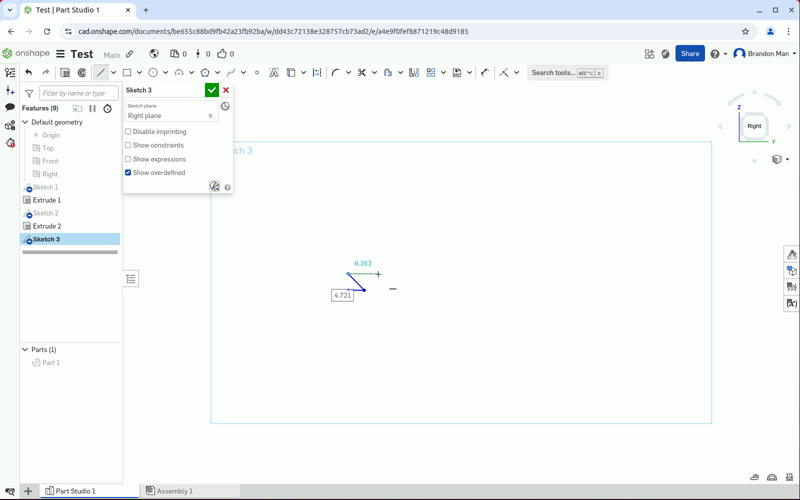
key_down(shift)
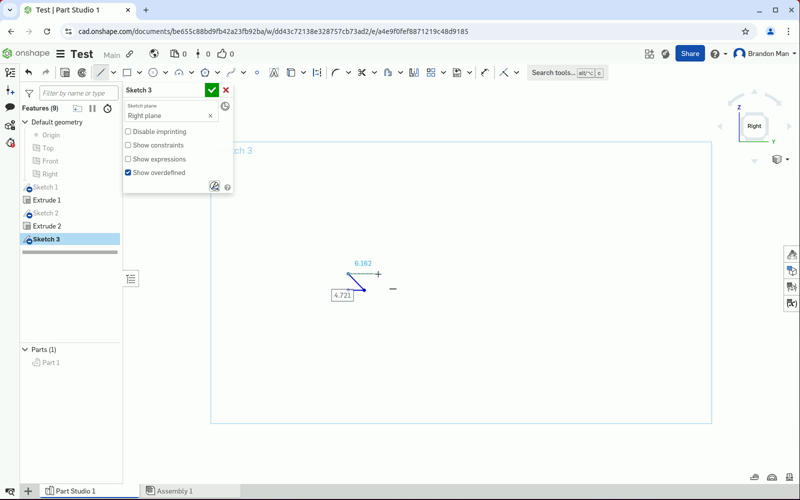
mouse_move(348, 290)
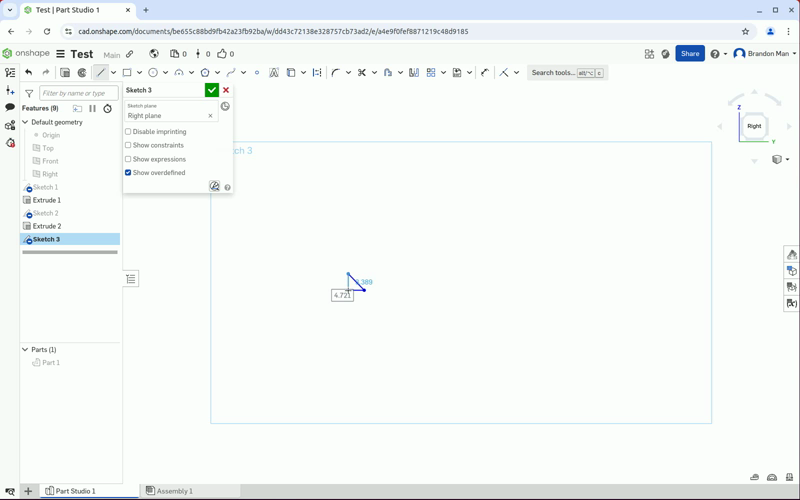
key_up(shift)
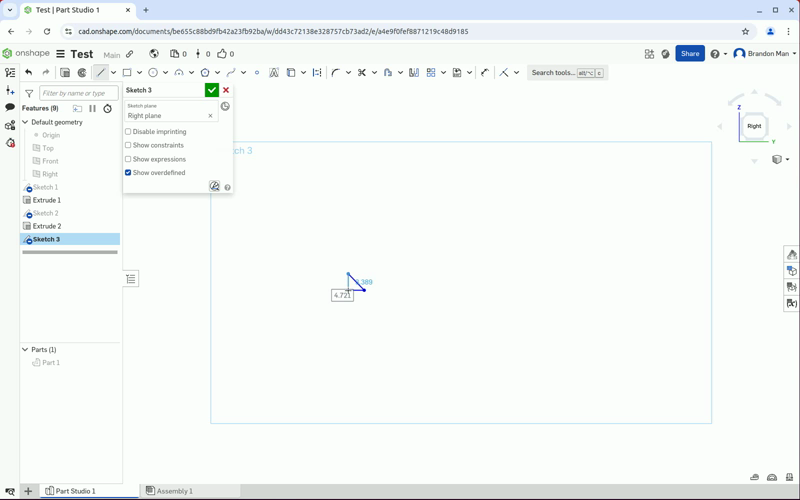
click(348, 290)
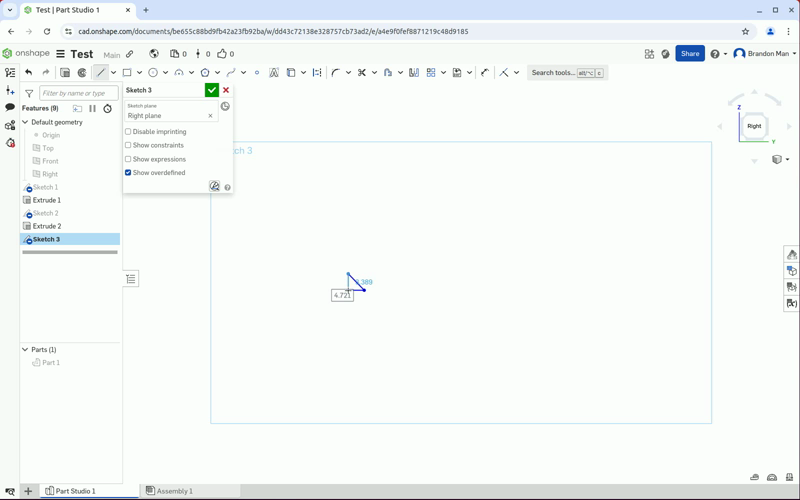
key(esc)
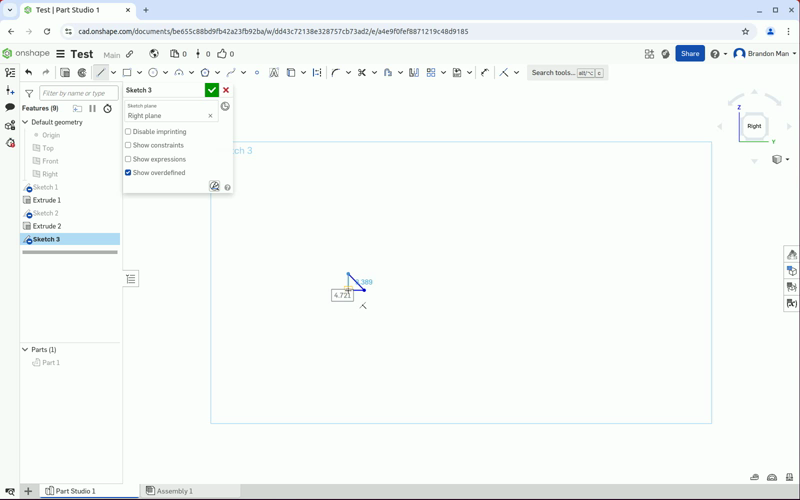
mouse_move(349, 282)
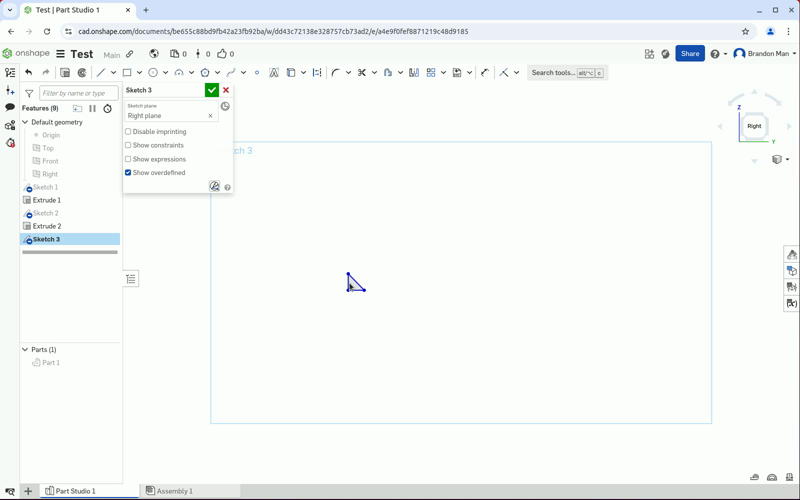
scroll(6)
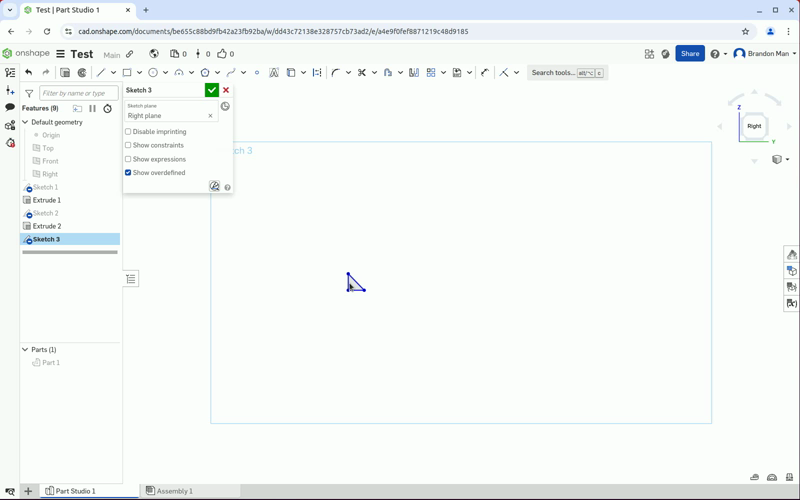
scroll(6)
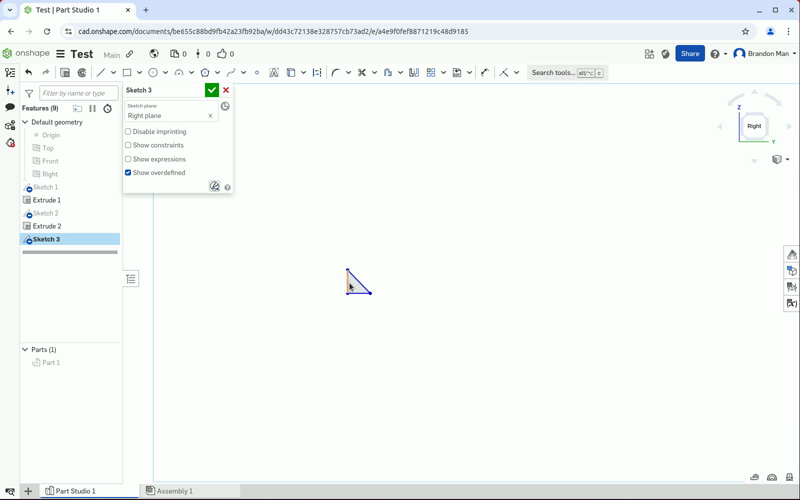
scroll(6)
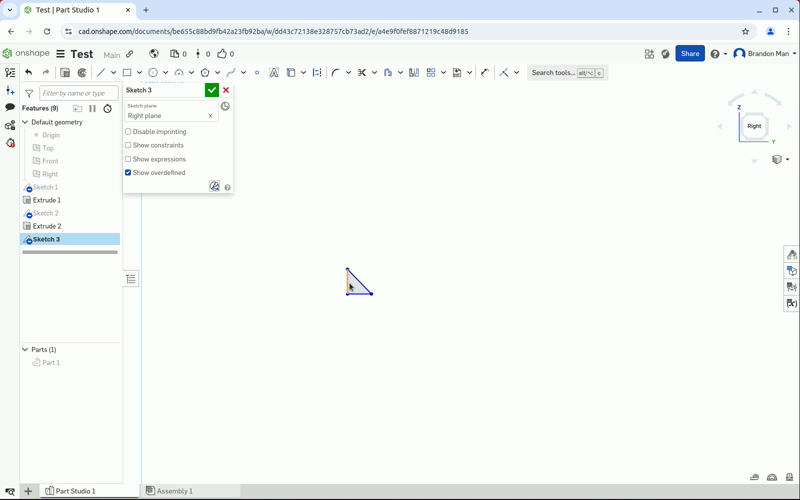
scroll(6)
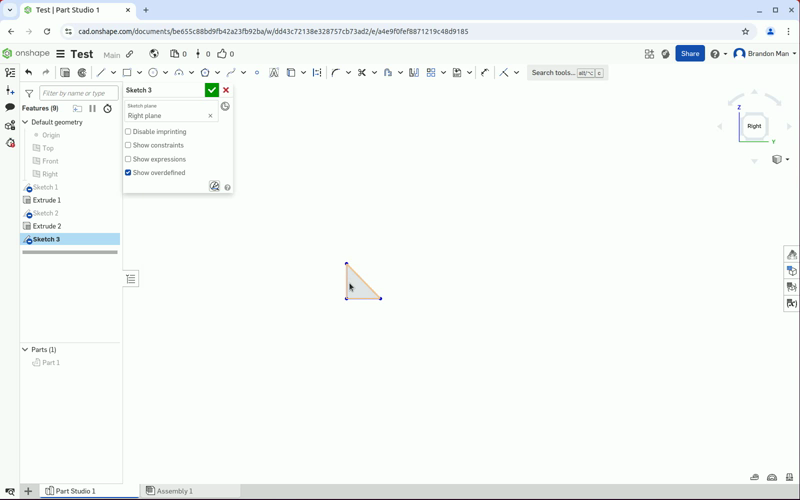
scroll(6)
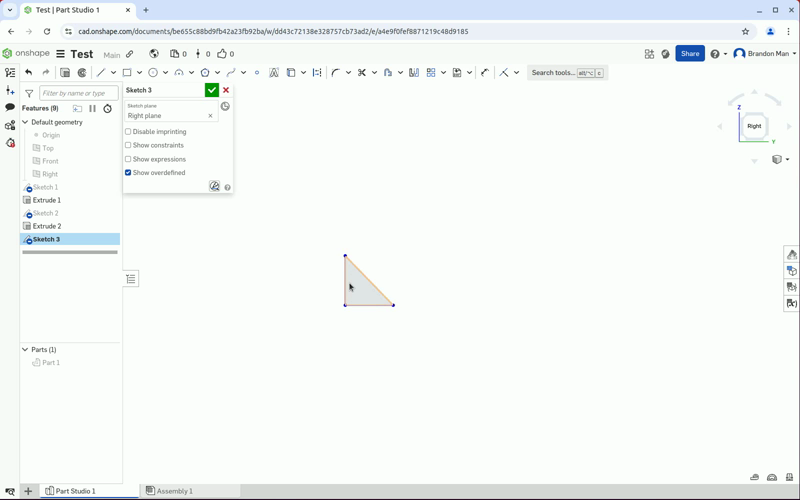
scroll(6)
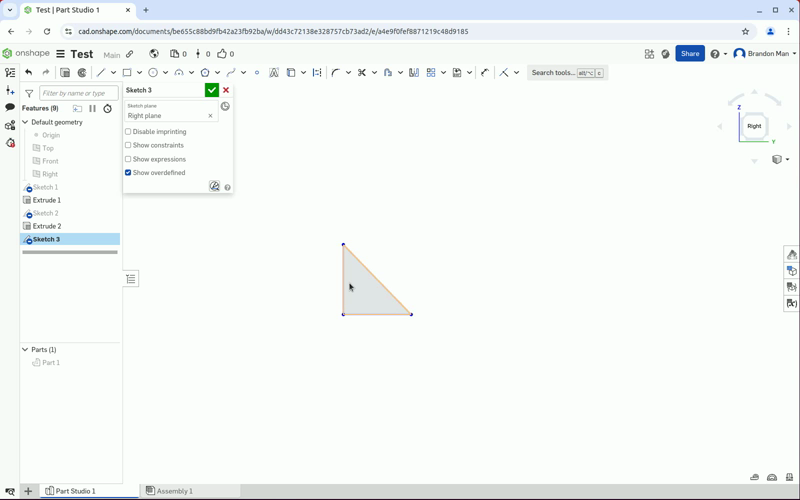
scroll(6)
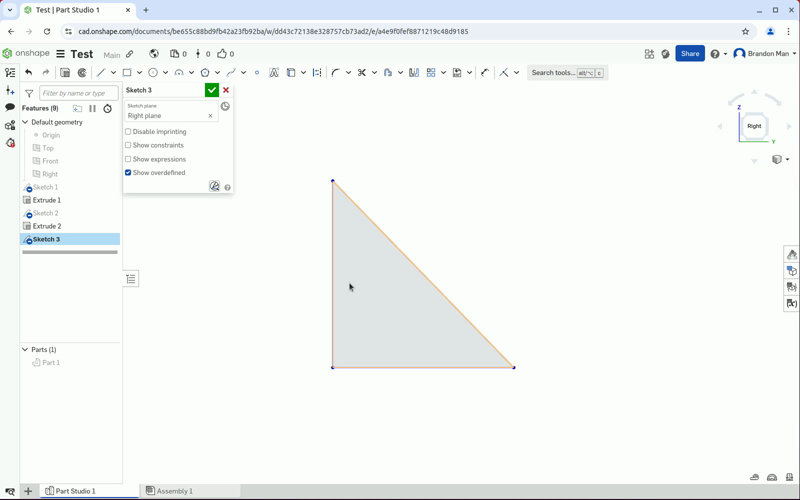
click(349, 282)
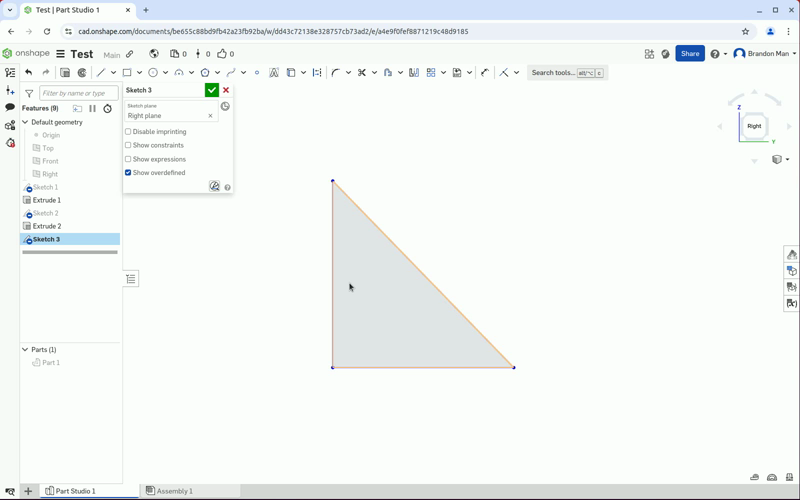
scroll(-6)
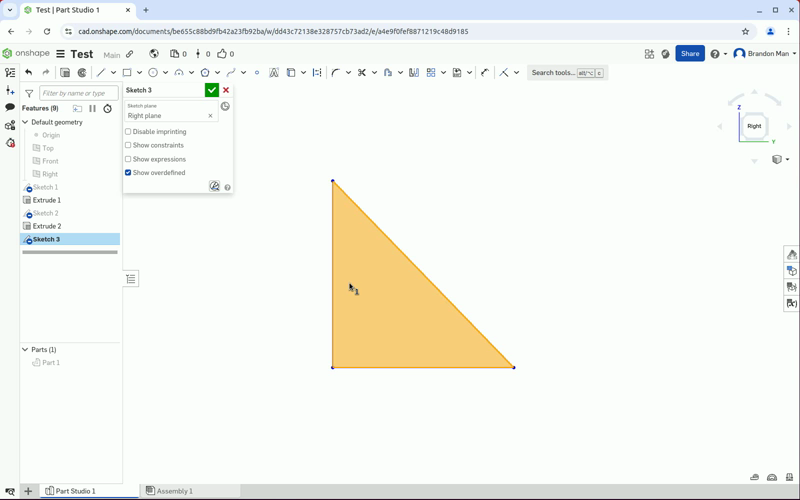
scroll(-6)
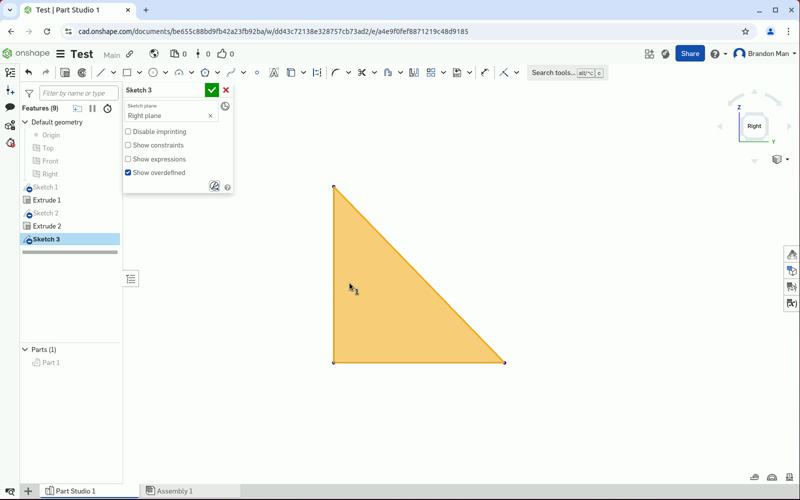
scroll(-6)
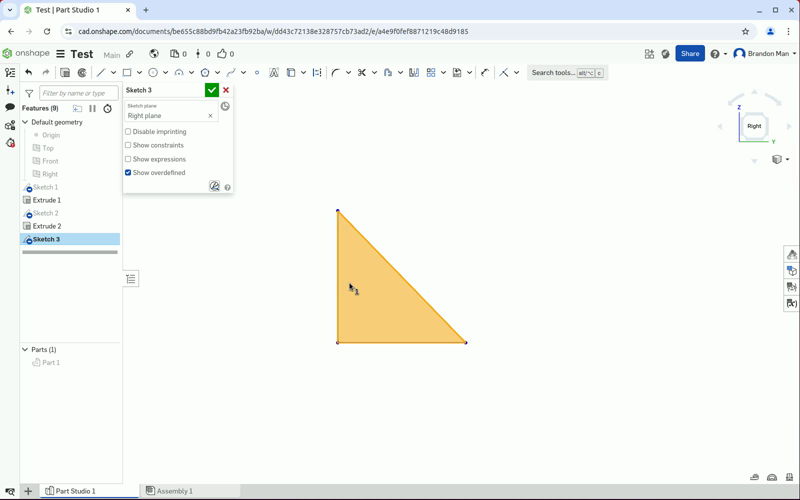
scroll(-6)
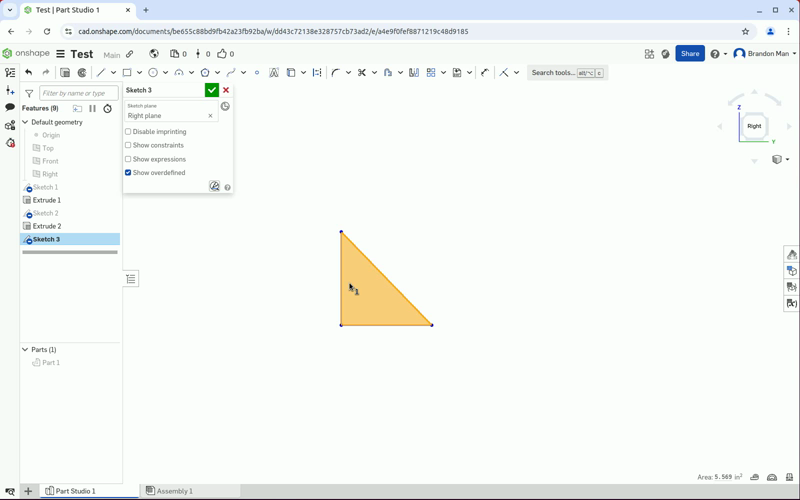
scroll(-6)
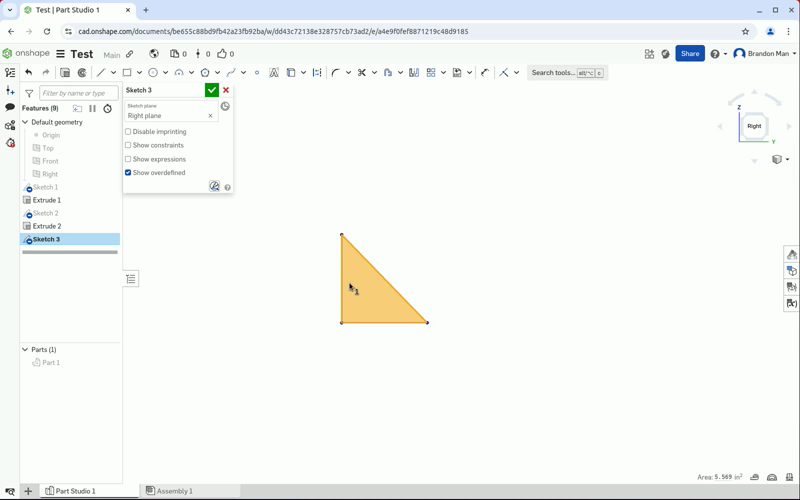
scroll(-6)
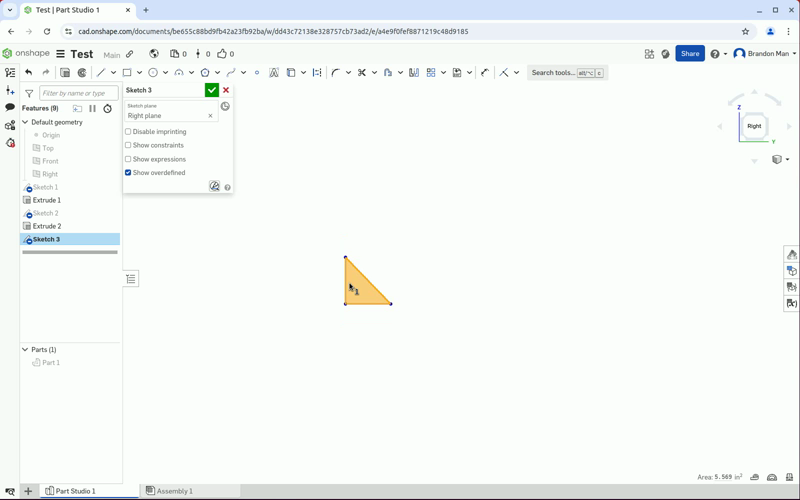
scroll(-6)
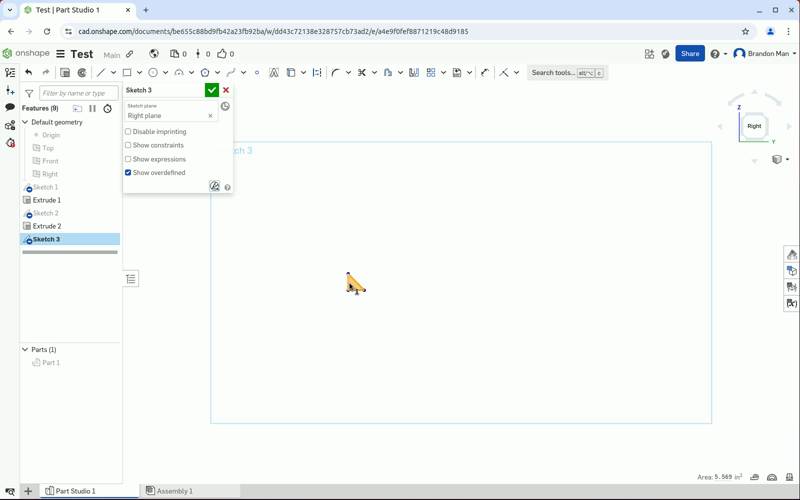
mouse_move(73, 352)
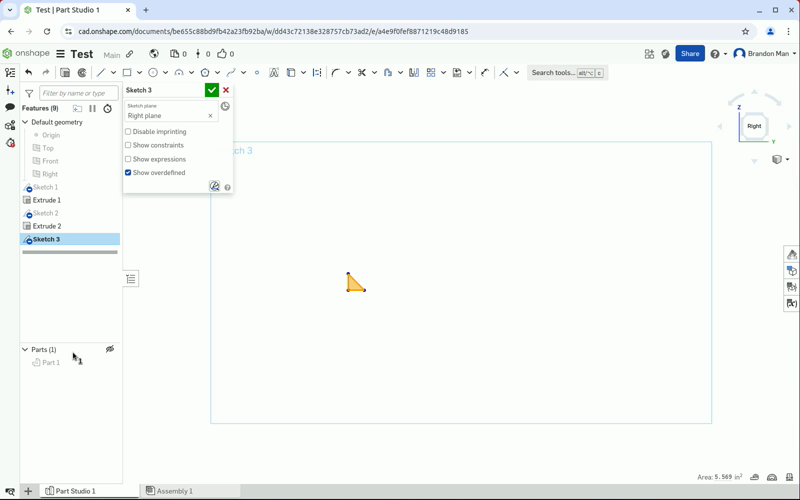
key(shift+y)
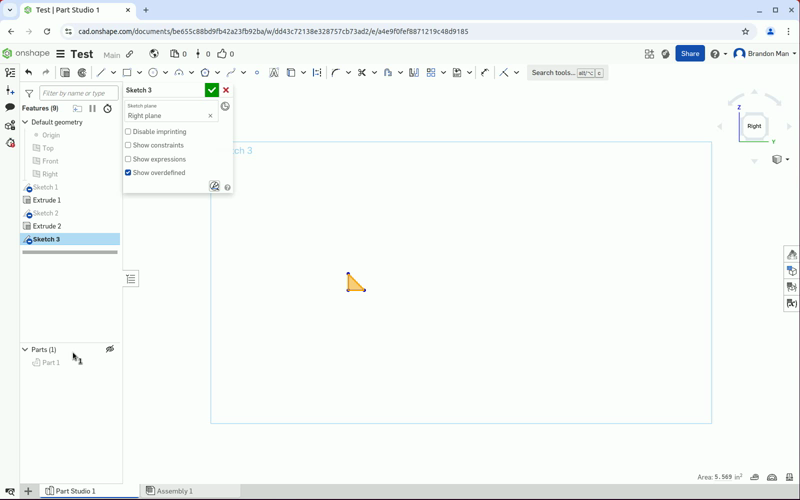
key(shift+e)
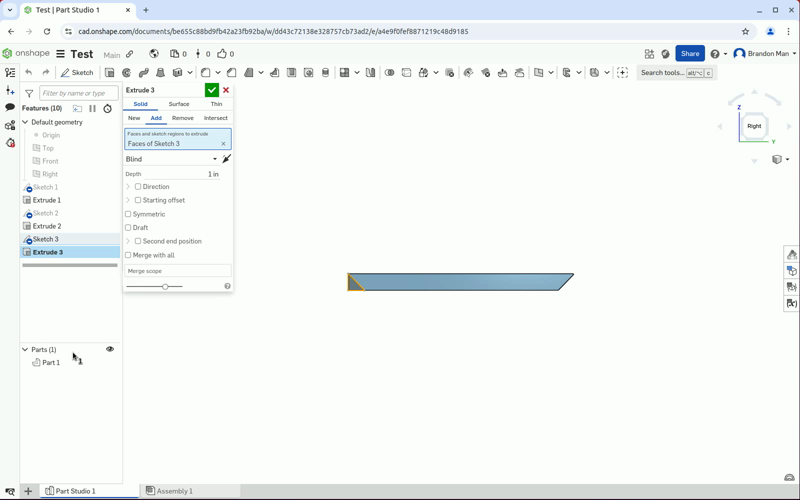
mouse_move(143, 106)
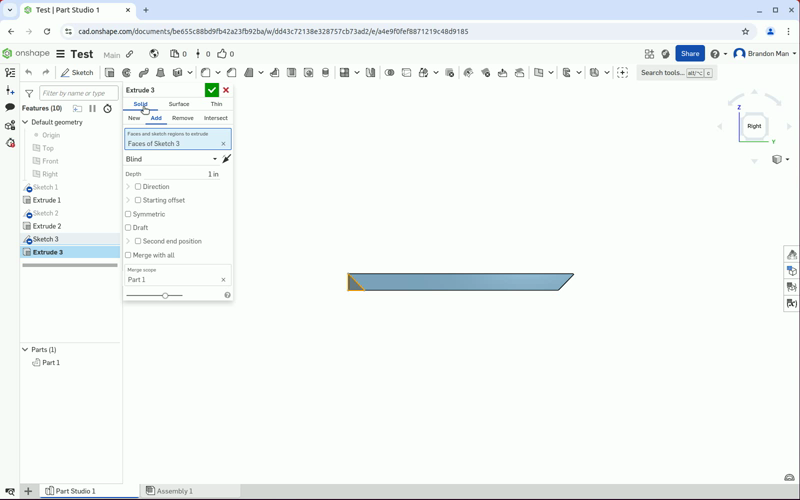
click(143, 106)
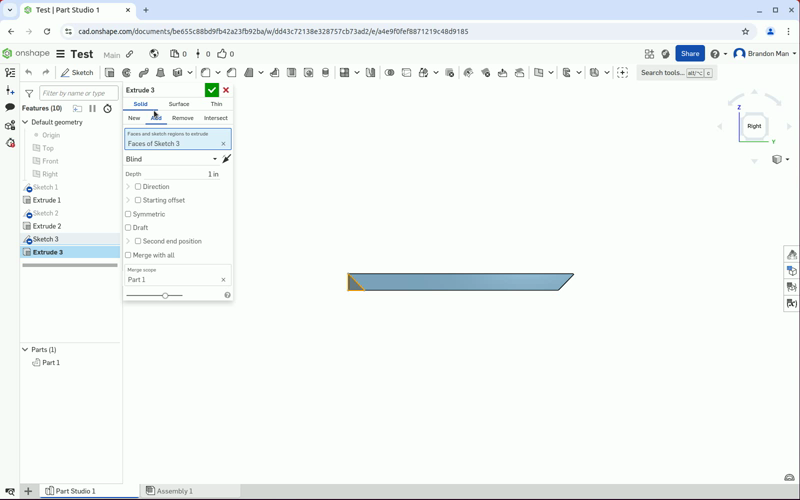
mouse_move(186, 120)
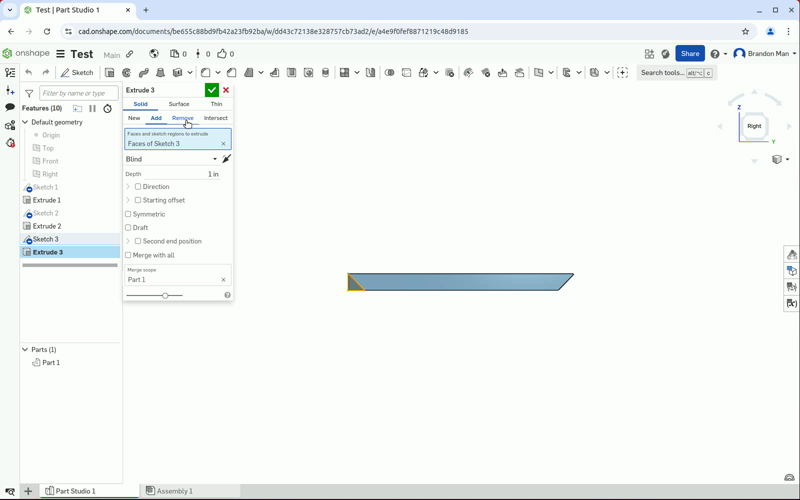
click(186, 120)
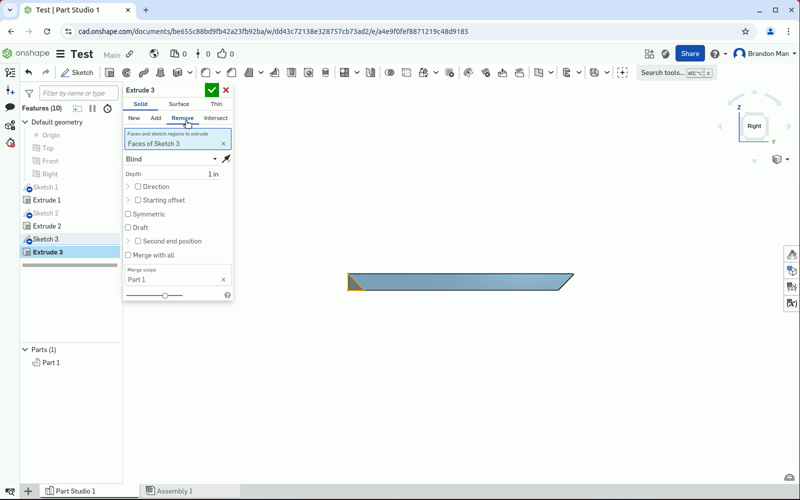
key(tab, 4)
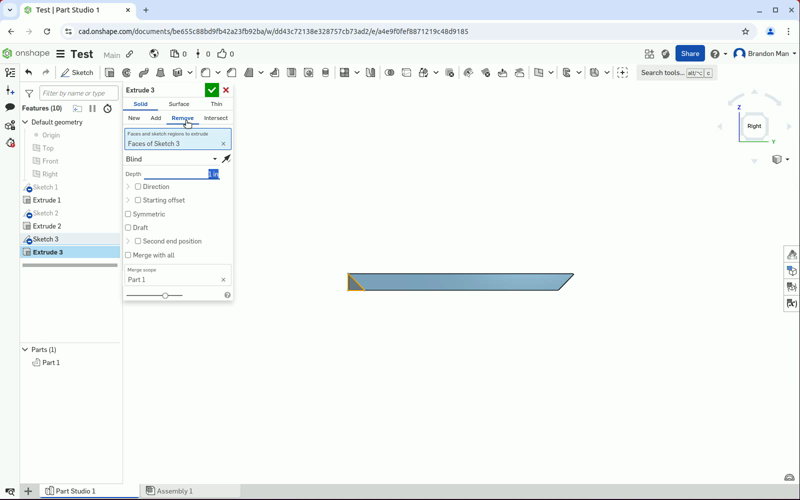
text(-3.852)
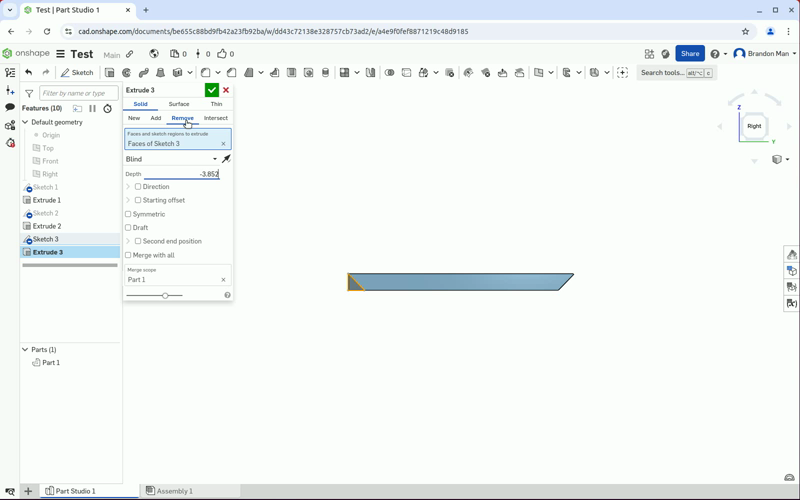
key(tab, 3)
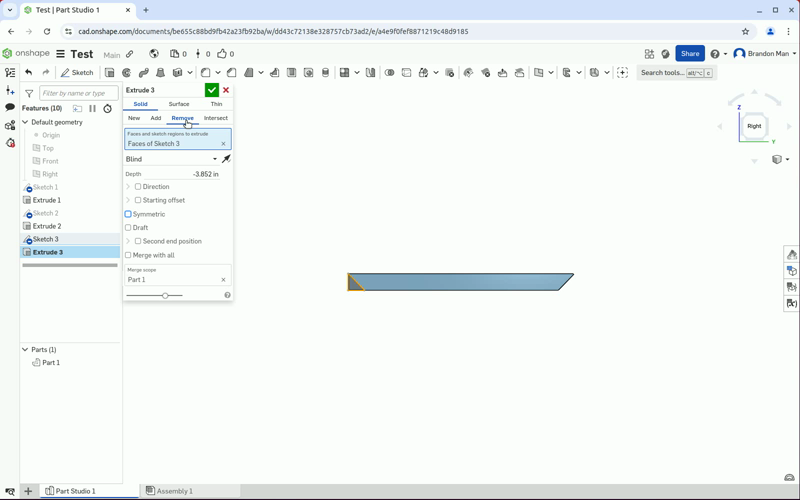
key(space)
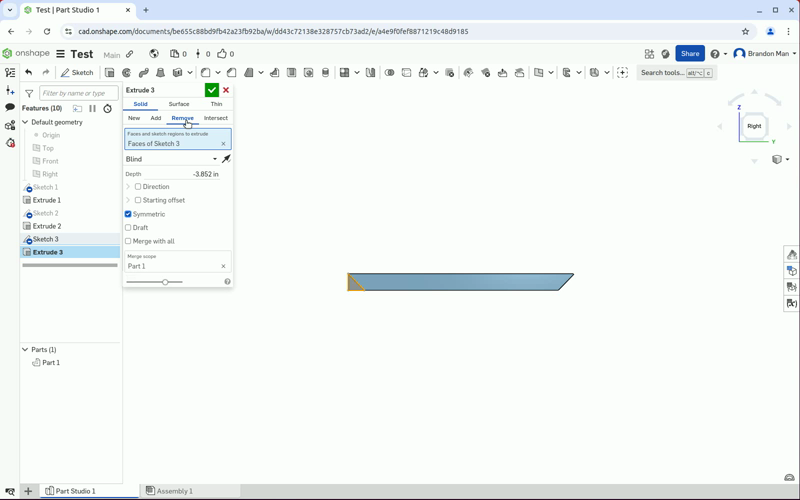
key(tab, 2)
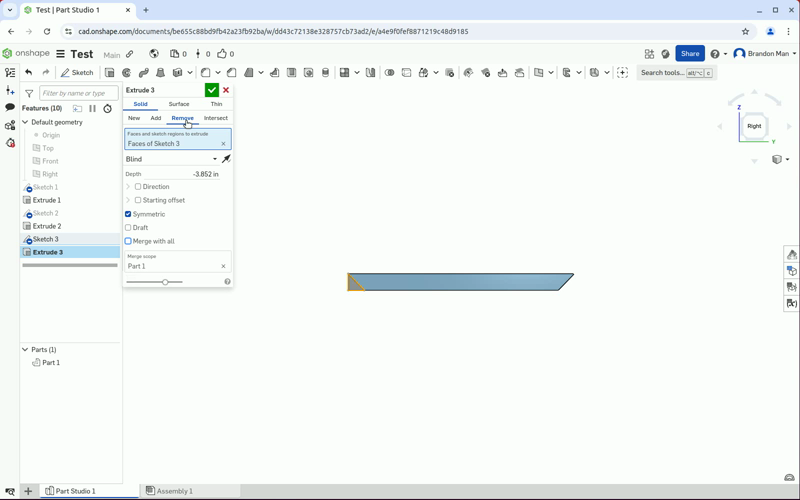
key(space)
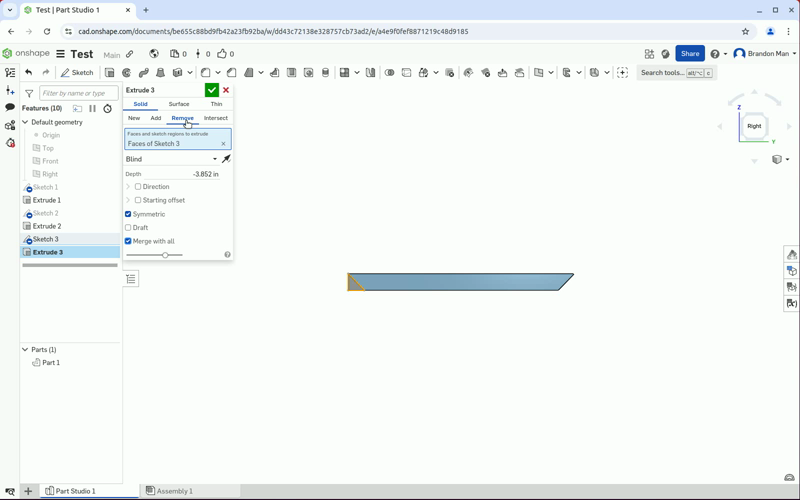
key(enter)
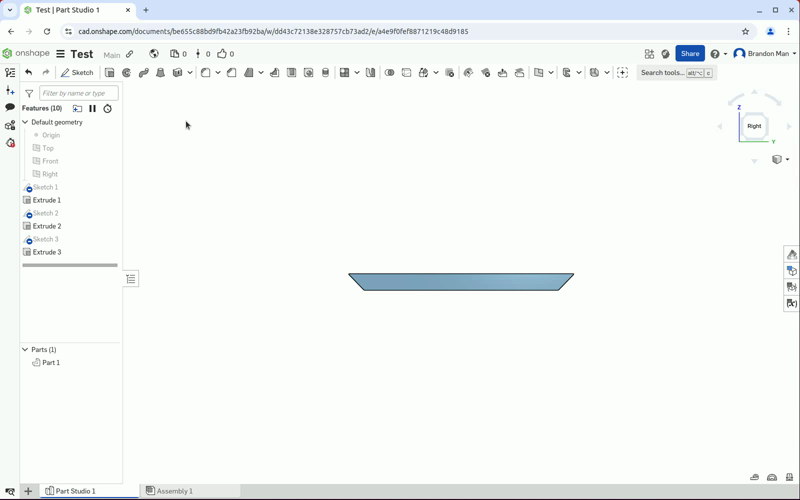
key(shift+h)
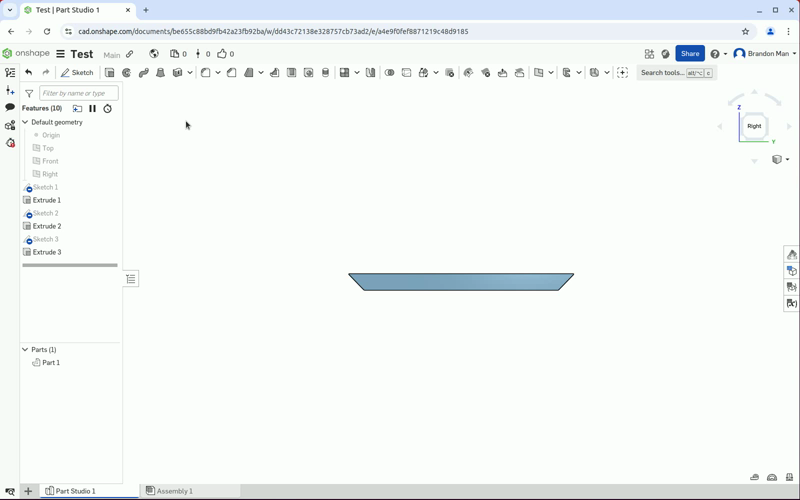
key(shift+h)
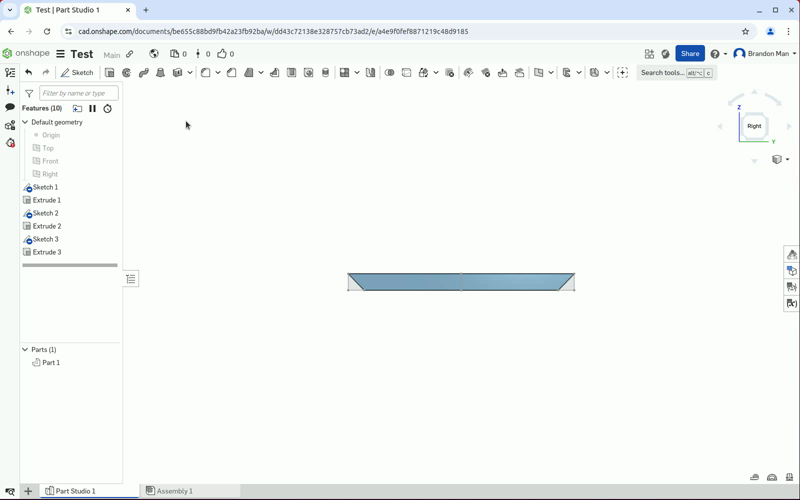
key(shift+7)
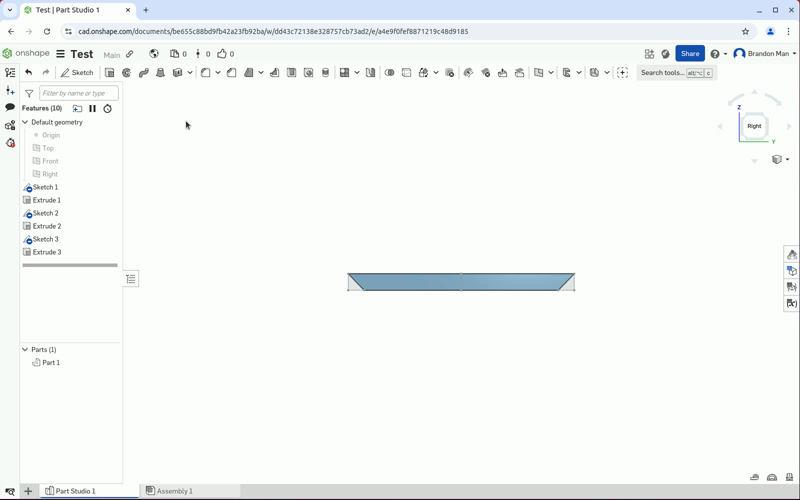
key(right, 2)
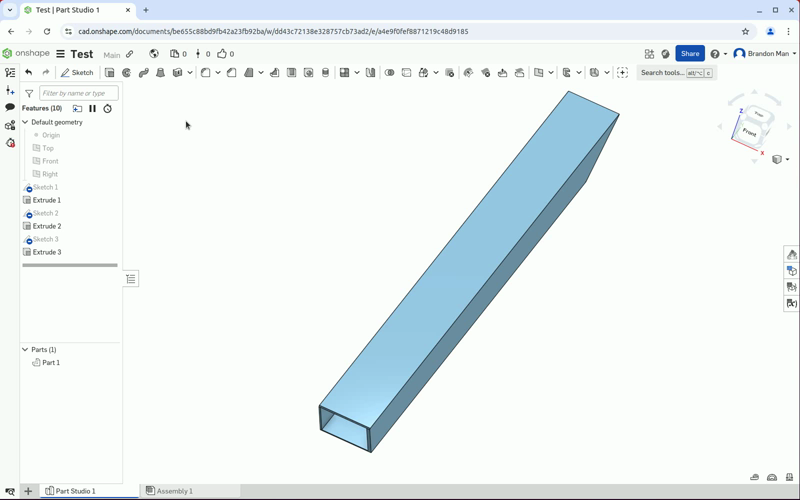
key(down, 2)
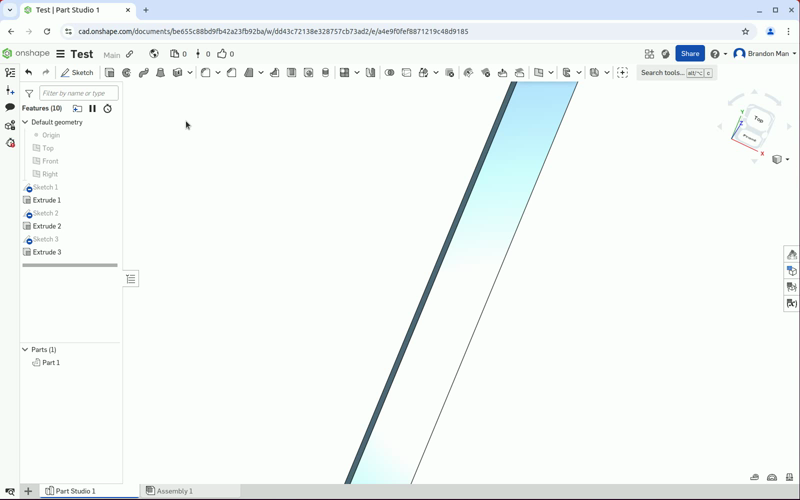
key(up, 2)
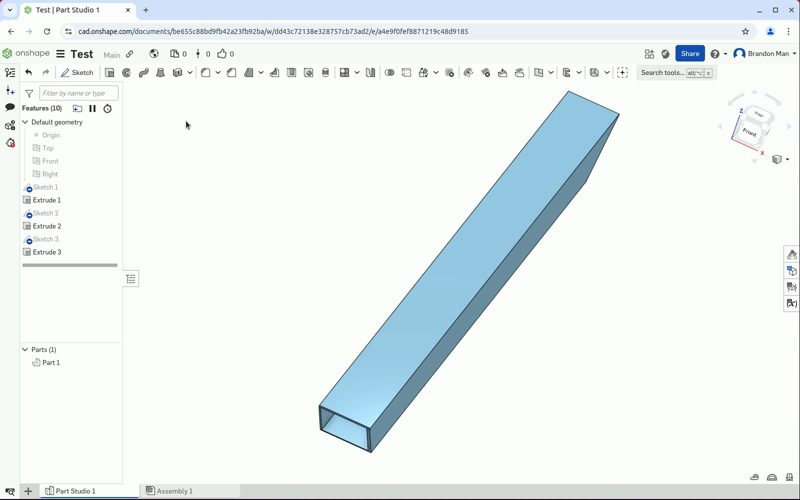
key(left, 2)
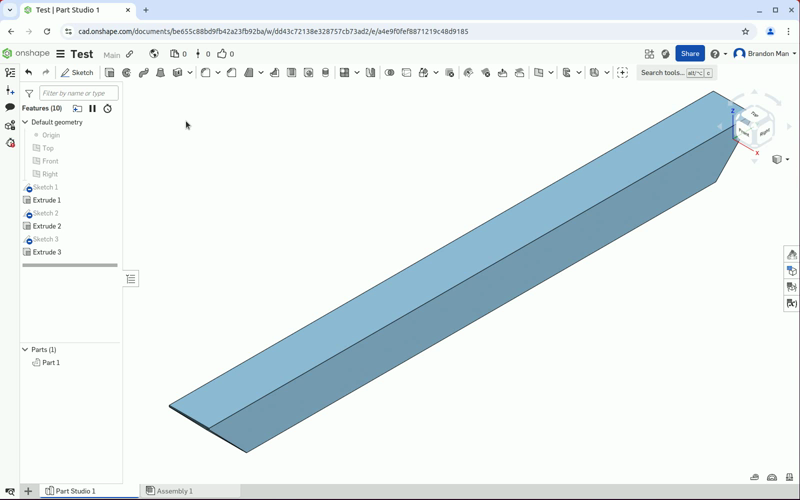
mouse_move(73, 189)
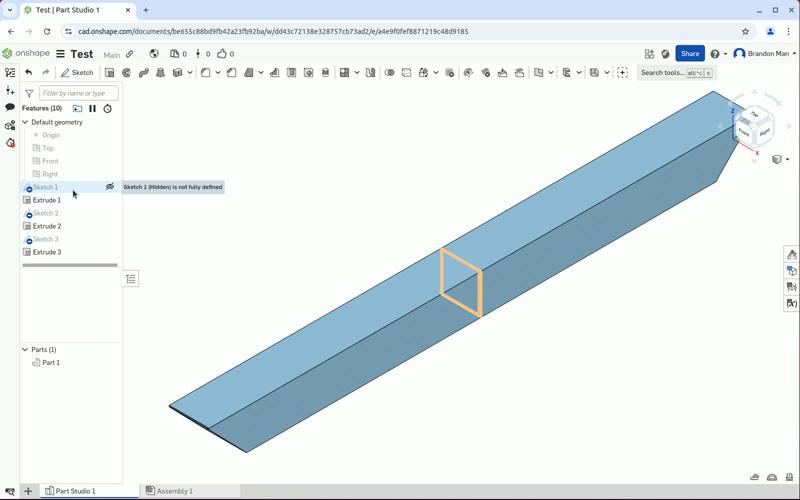
click(73, 189)